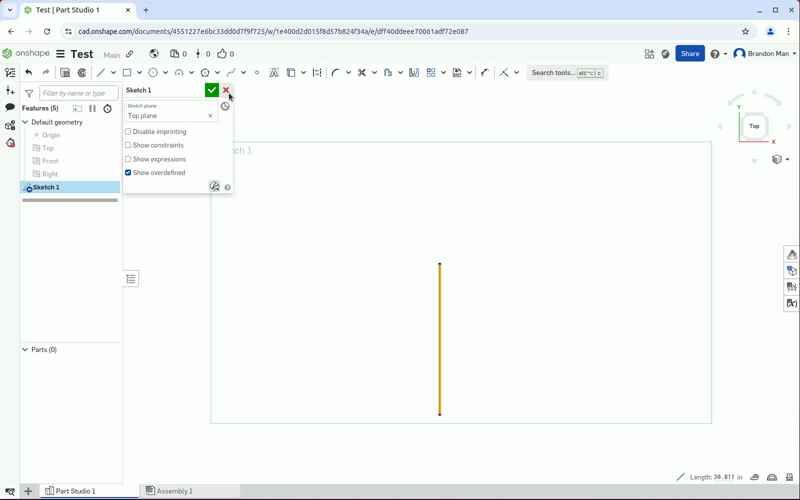
key(shift+h)
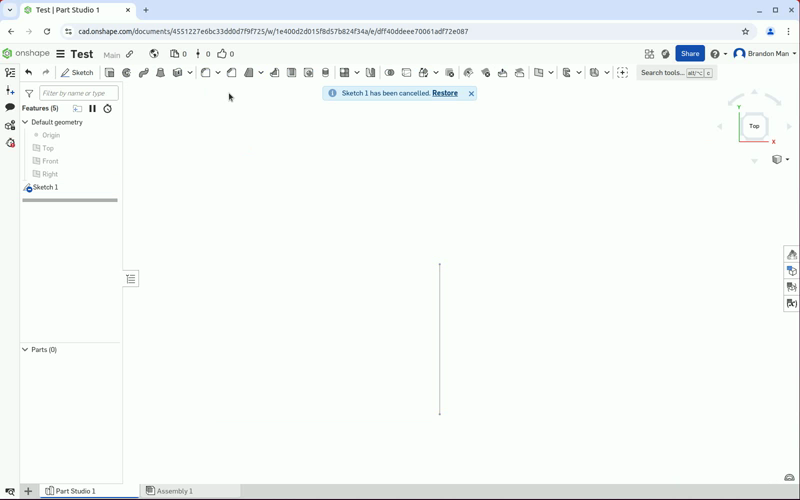
key(shift+s)
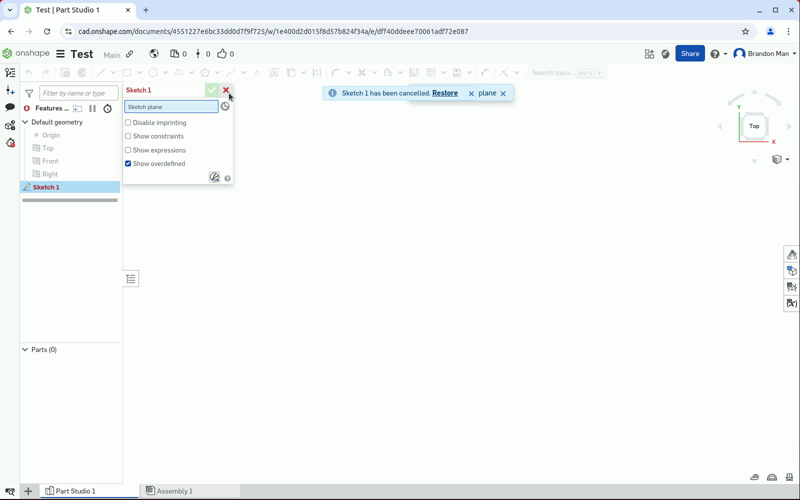
mouse_move(73, 150)
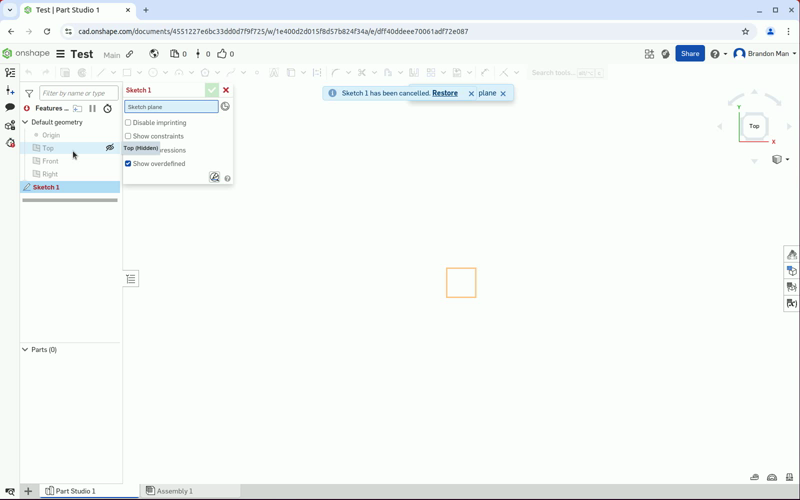
click(73, 150)
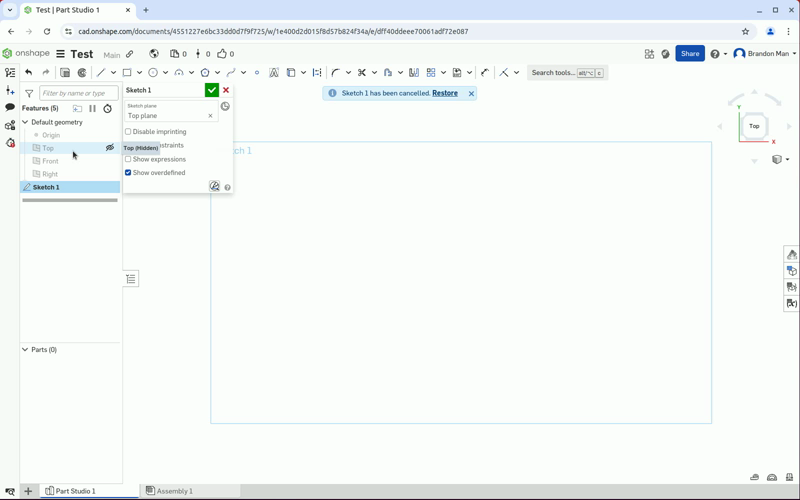
mouse_move(73, 352)
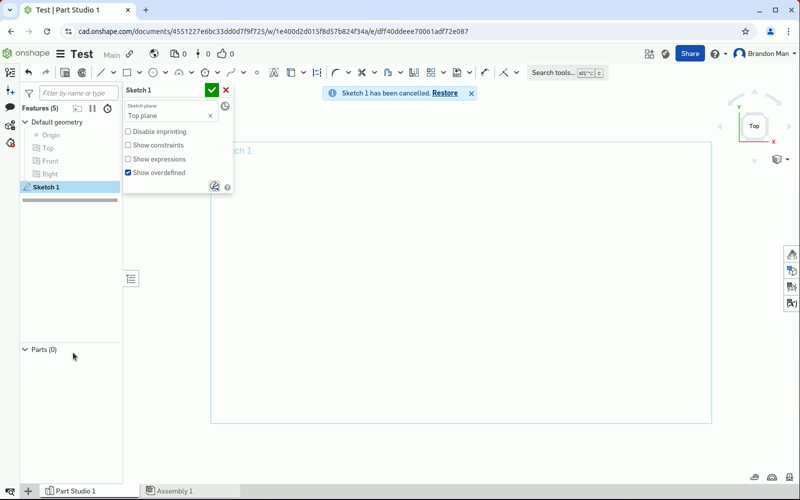
key(y)
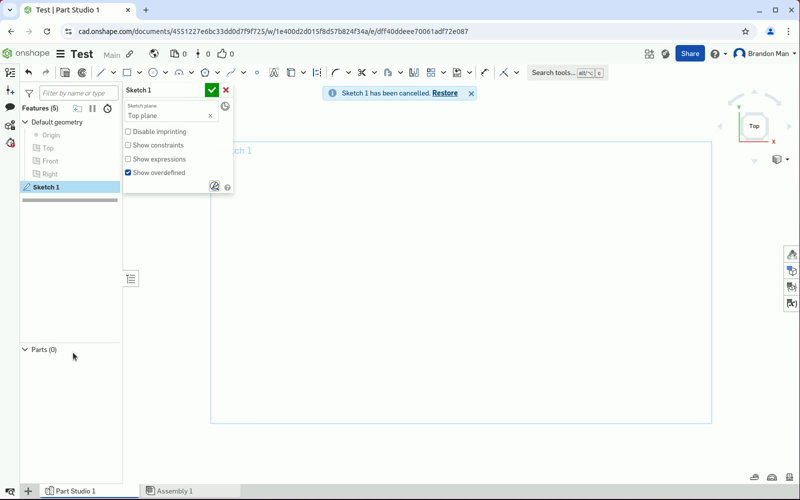
key(l)
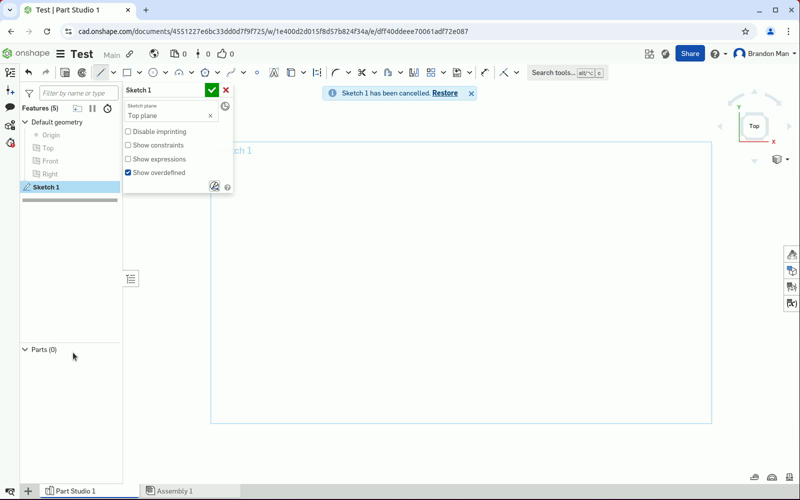
key_down(shift)
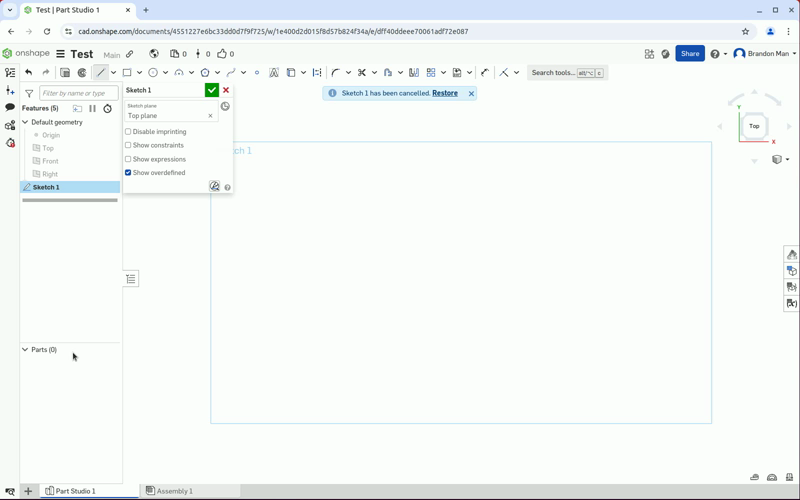
mouse_move(386, 314)
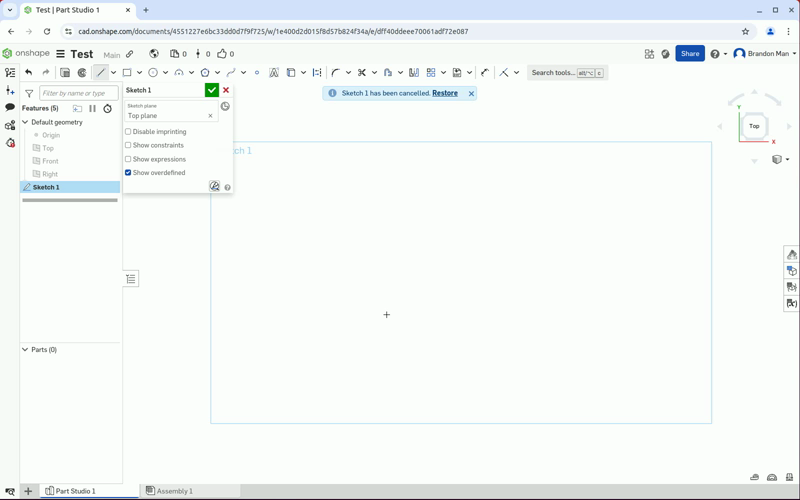
click(386, 314)
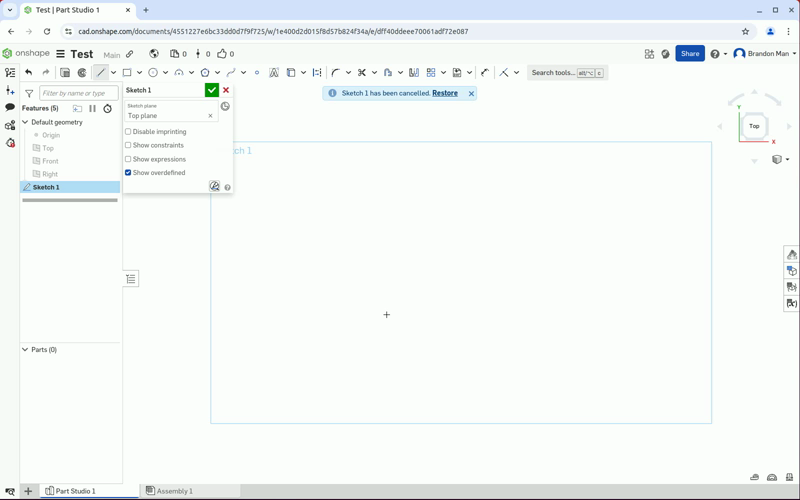
key_up(shift)
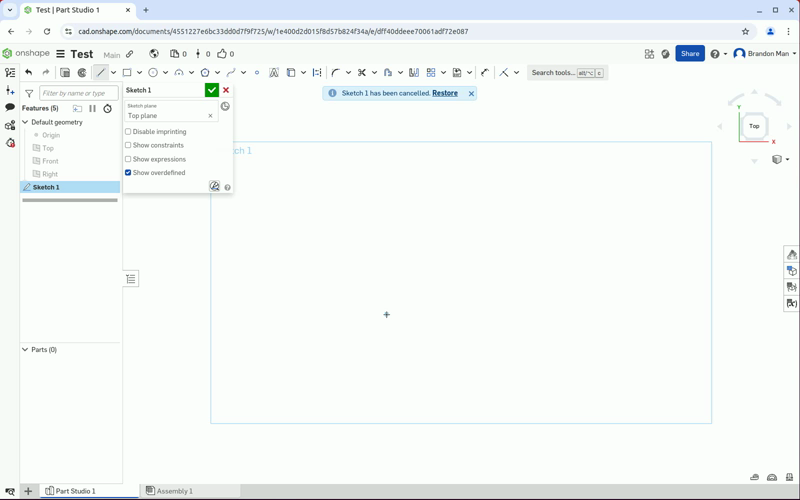
key_down(shift)
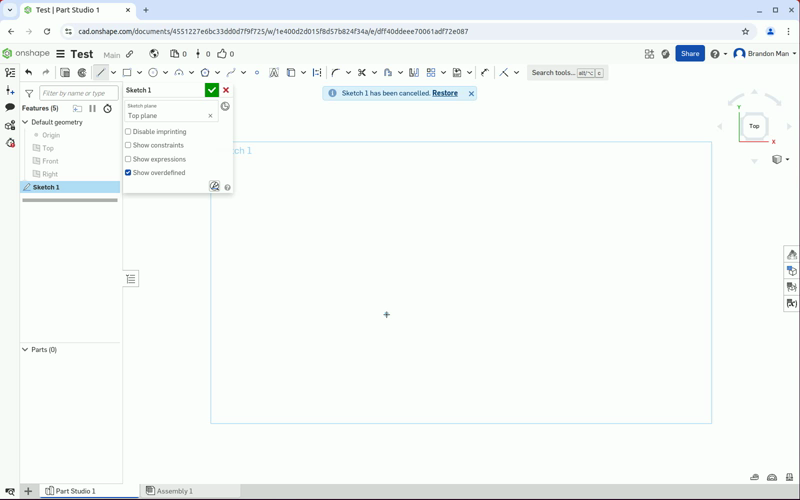
mouse_move(543, 299)
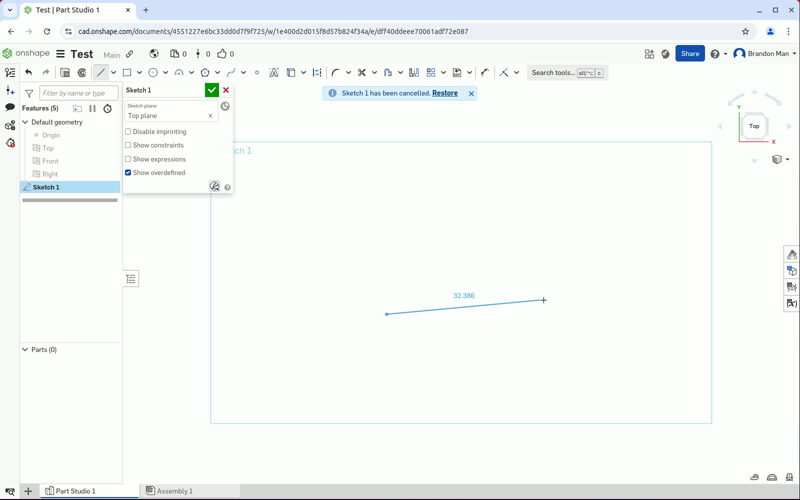
click(543, 299)
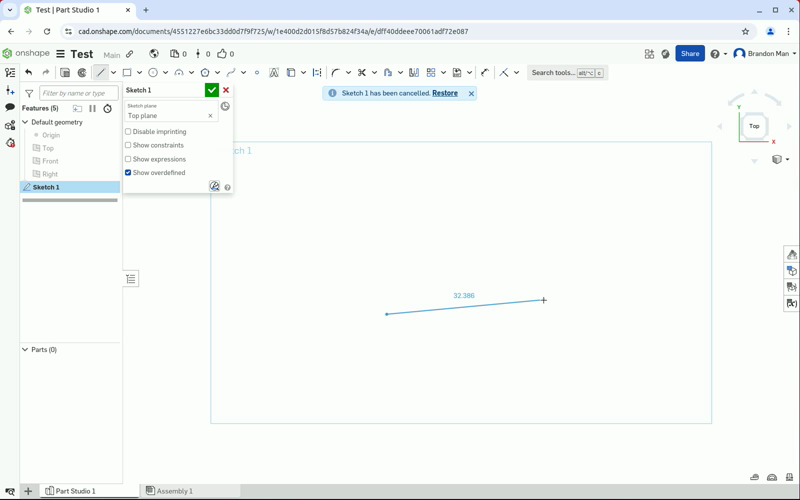
key_up(shift)
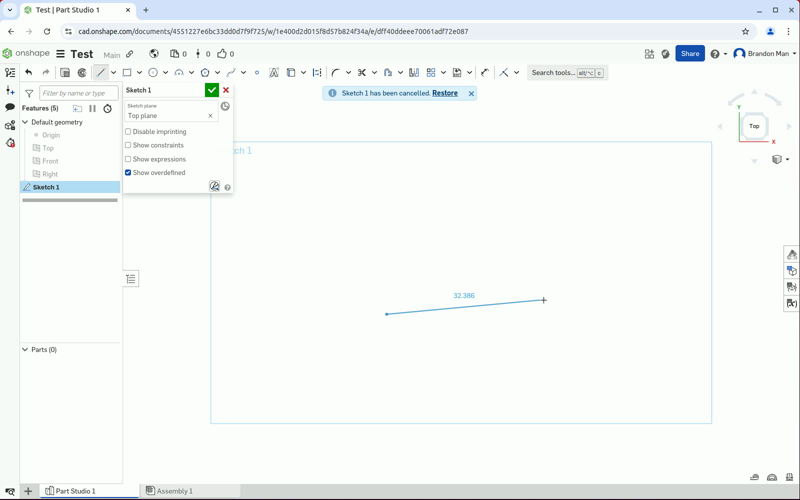
key(esc)
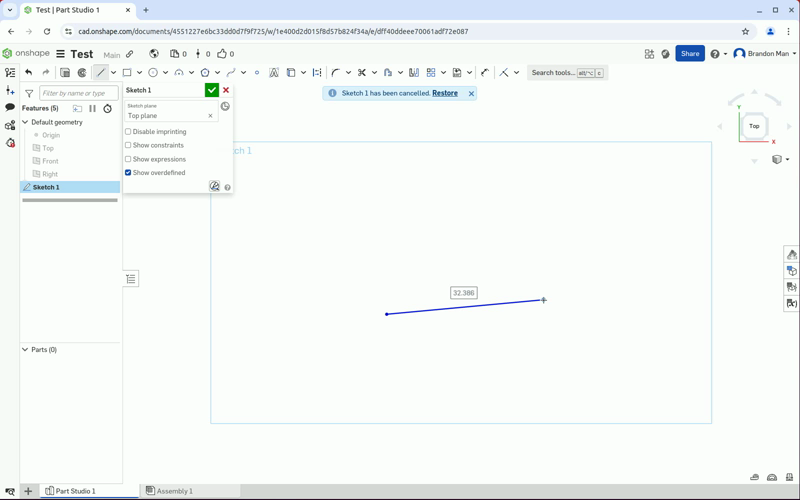
key(a)
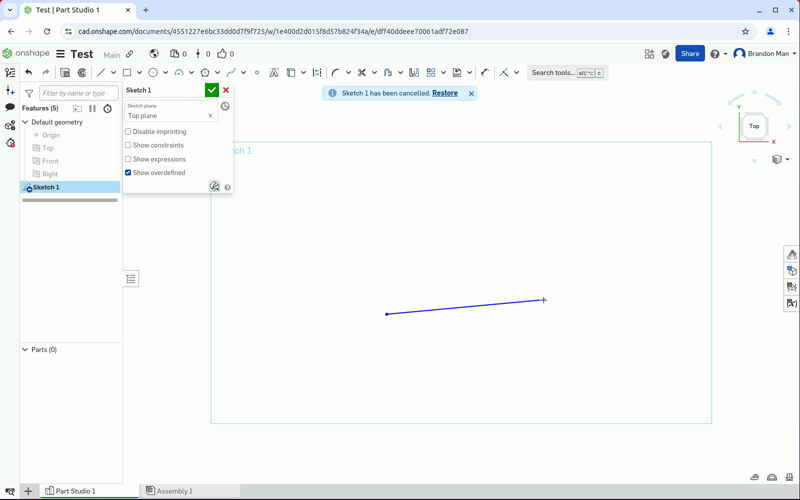
mouse_move(543, 299)
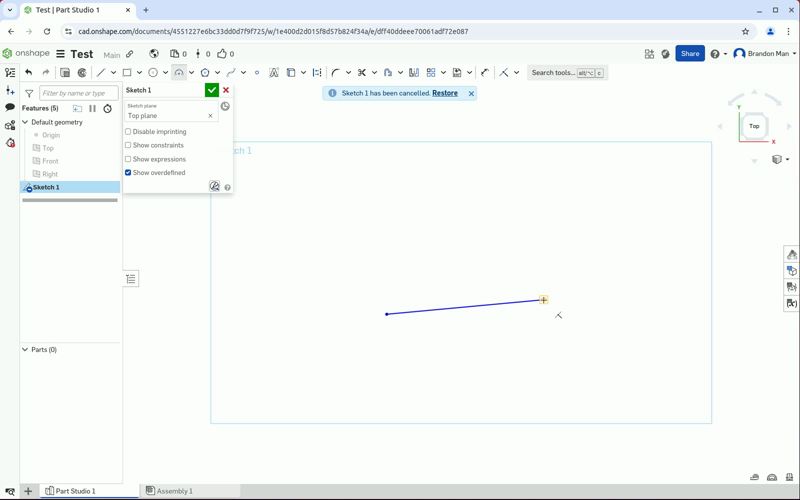
click(543, 299)
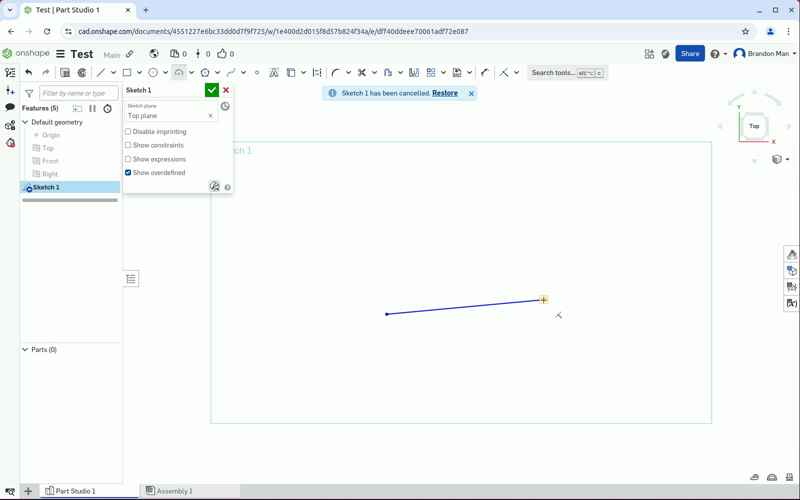
key_down(shift)
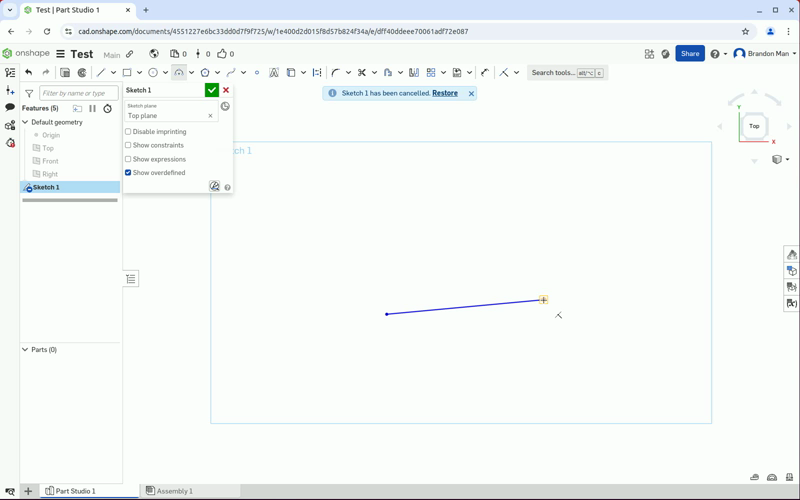
mouse_move(543, 266)
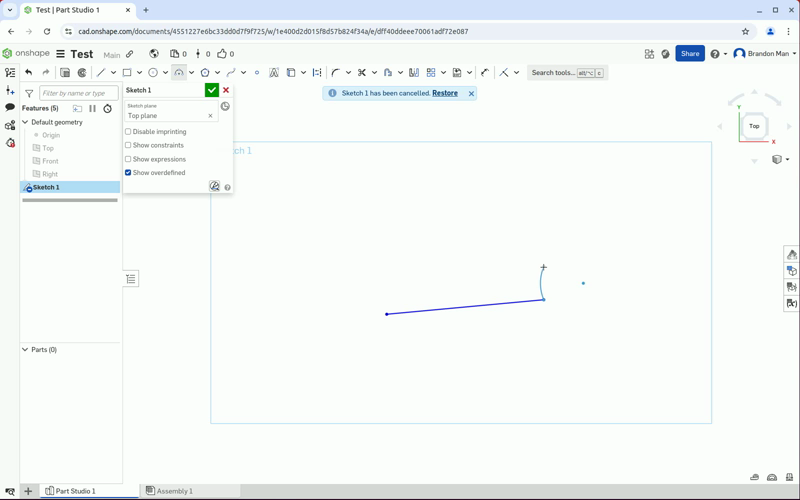
click(543, 266)
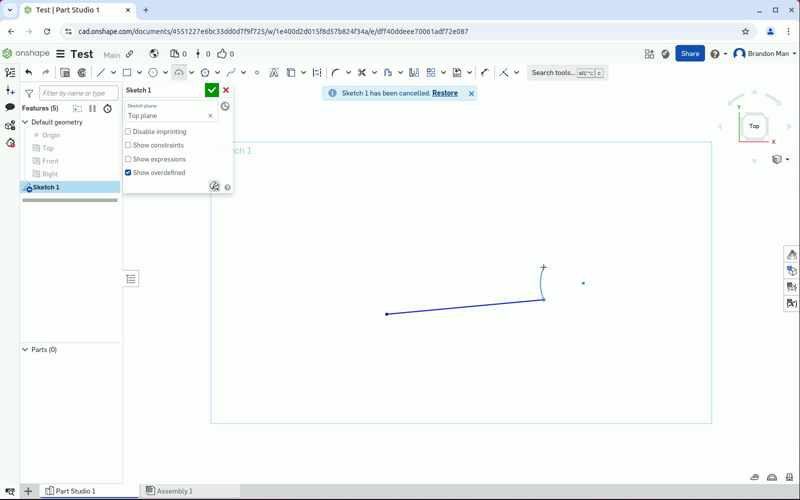
mouse_move(525, 283)
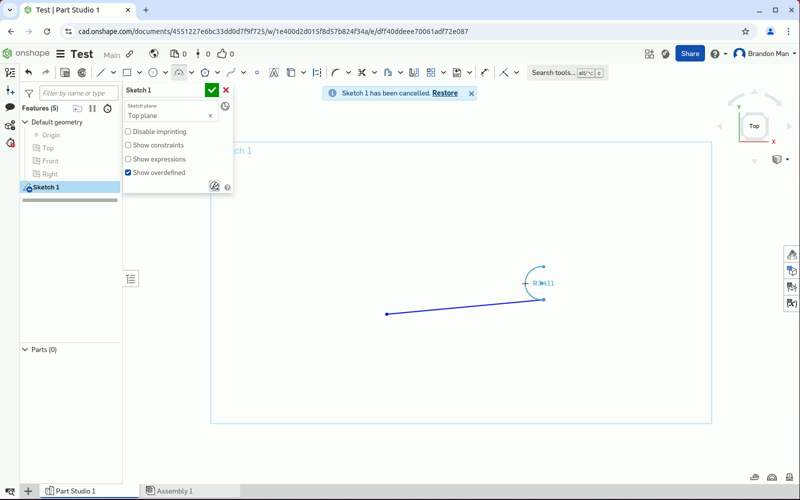
click(525, 283)
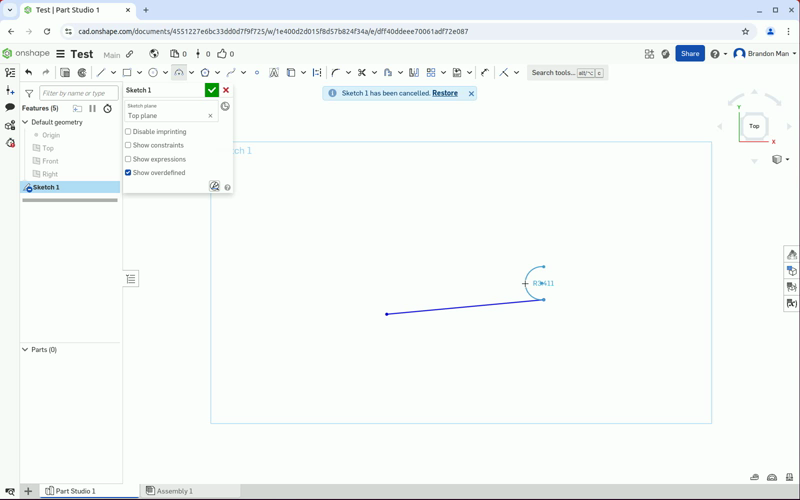
key_up(shift)
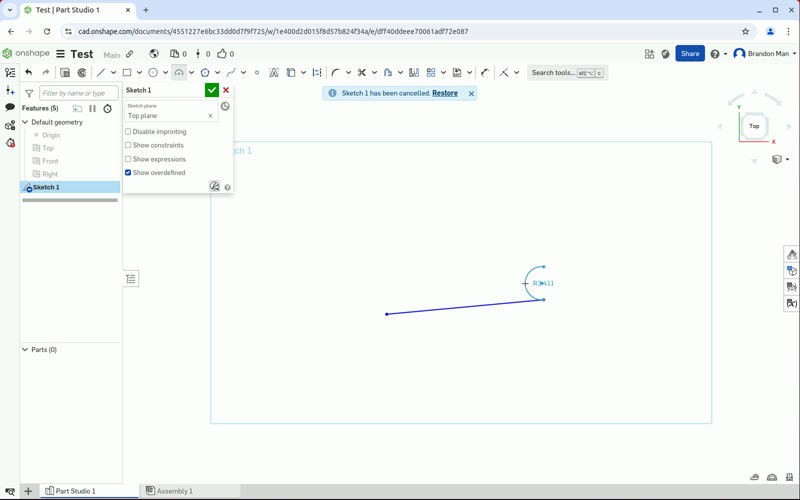
key(esc)
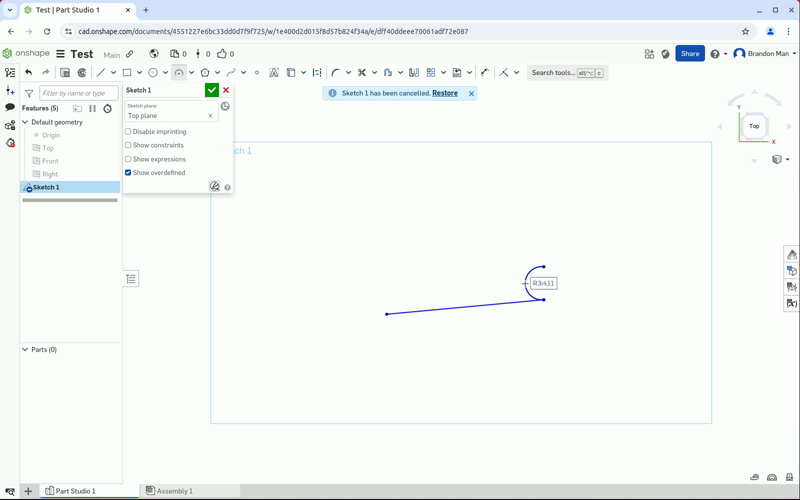
key(l)
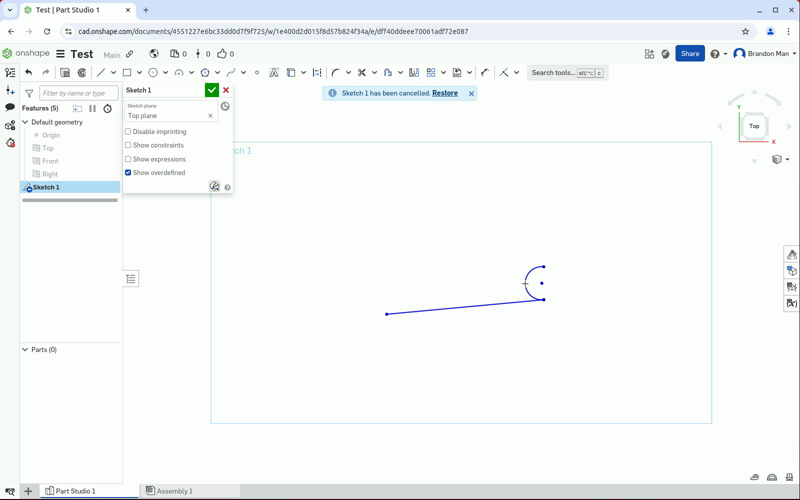
mouse_move(543, 266)
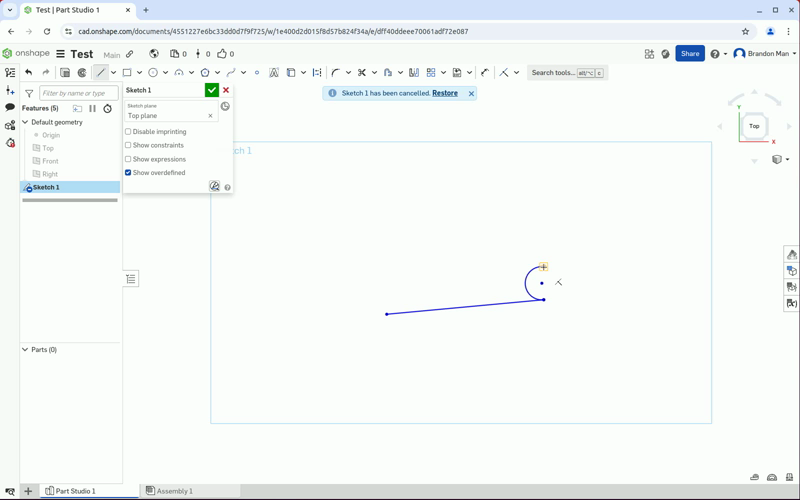
click(543, 266)
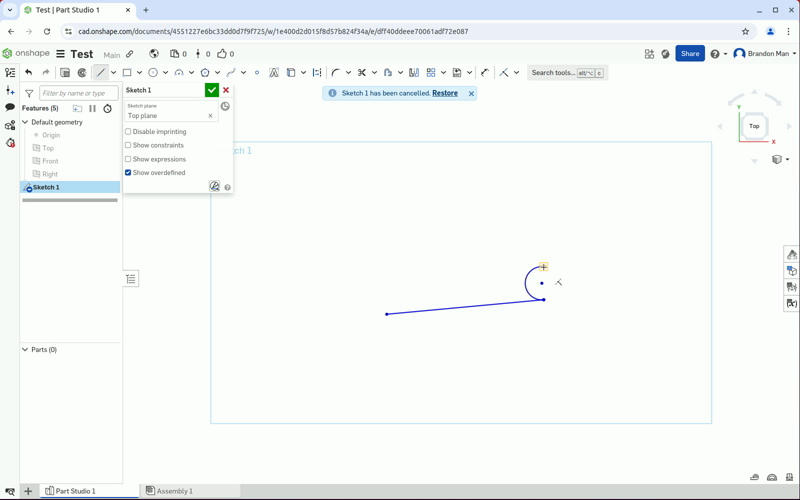
key_down(shift)
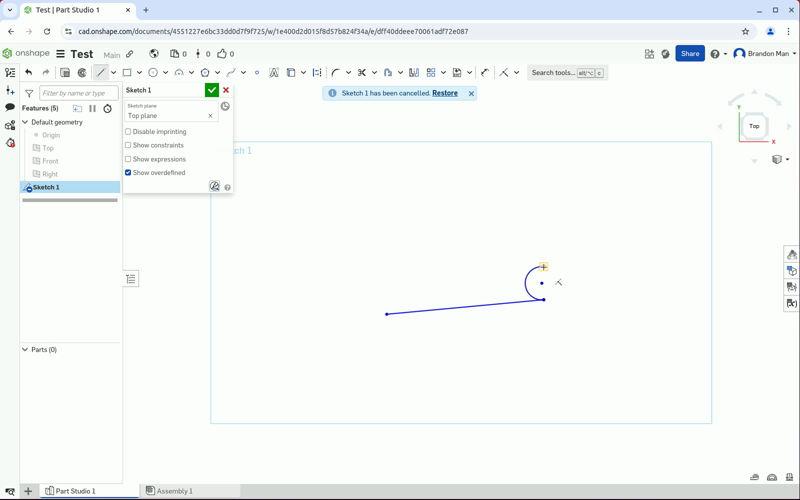
mouse_move(386, 252)
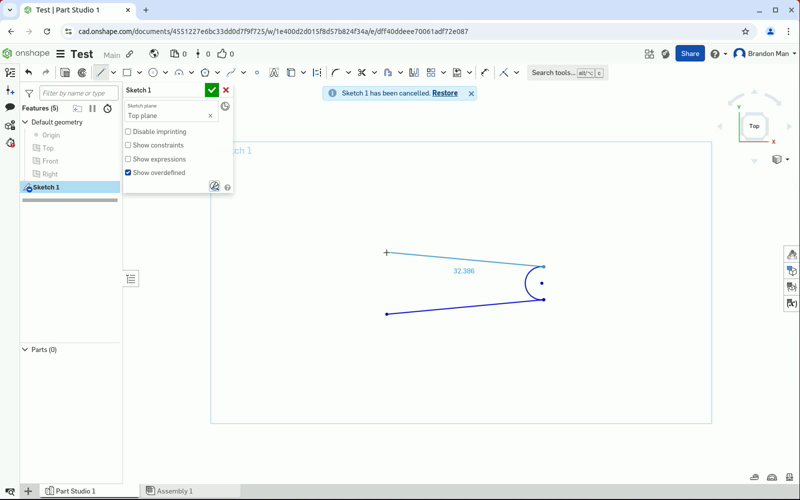
click(386, 252)
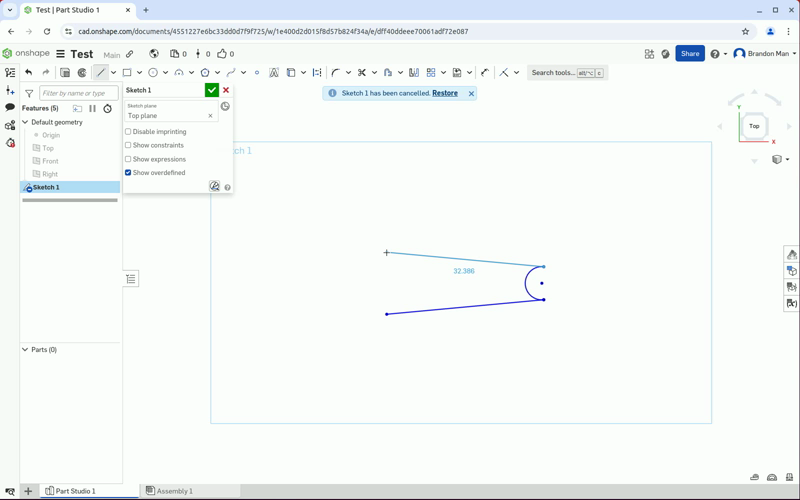
key_up(shift)
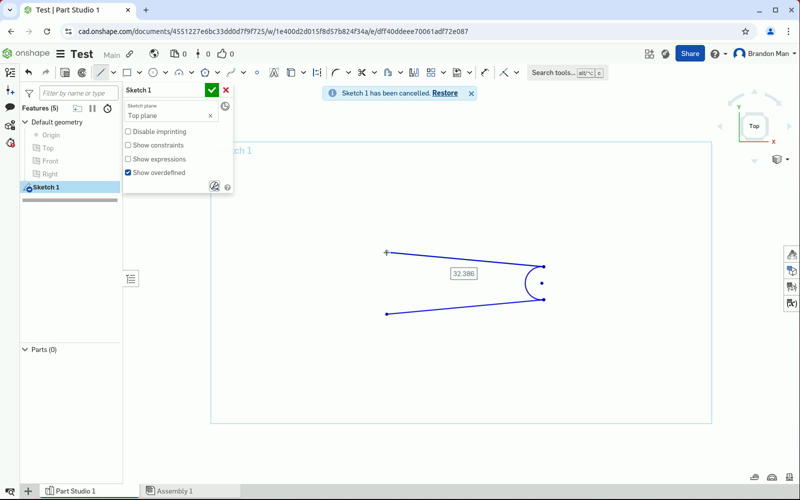
key(esc)
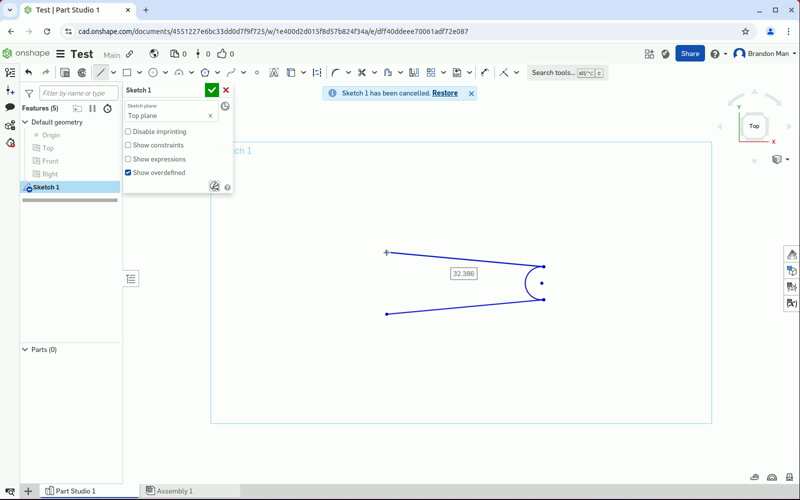
key(a)
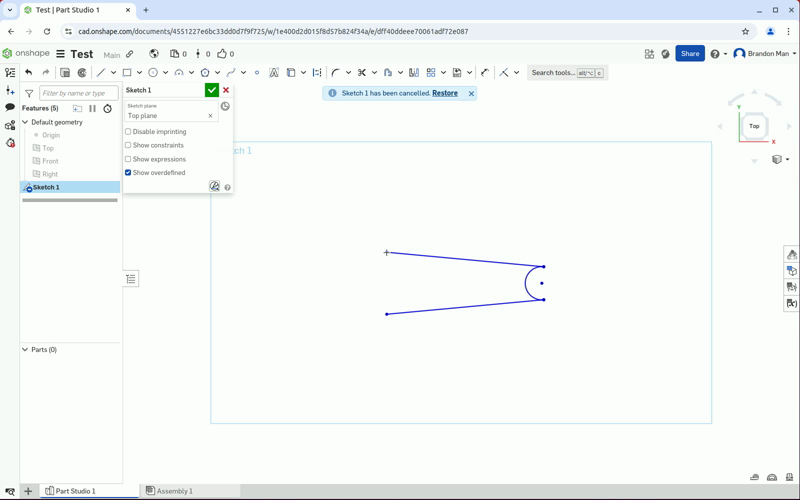
mouse_move(386, 252)
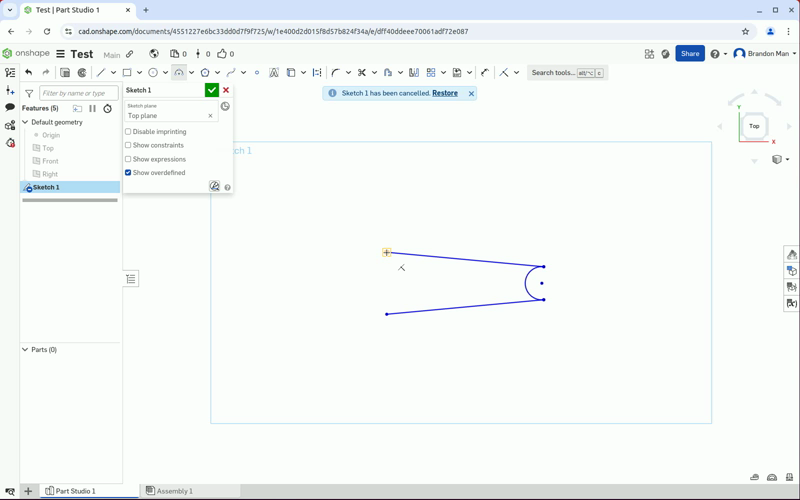
click(386, 252)
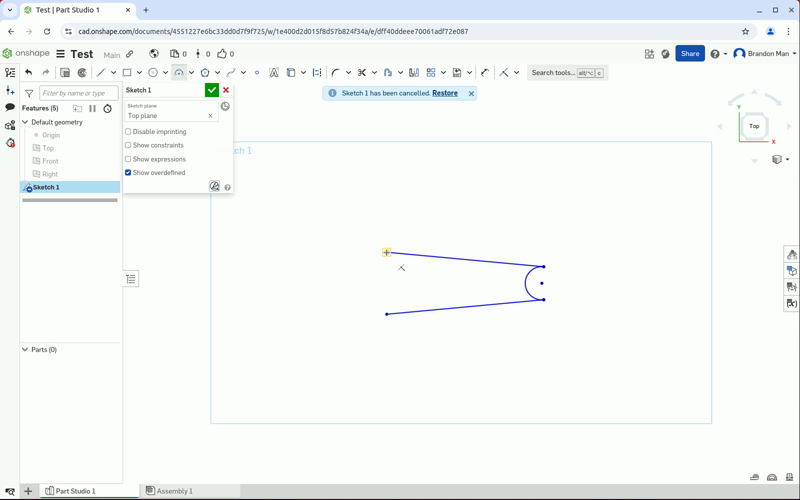
mouse_move(386, 314)
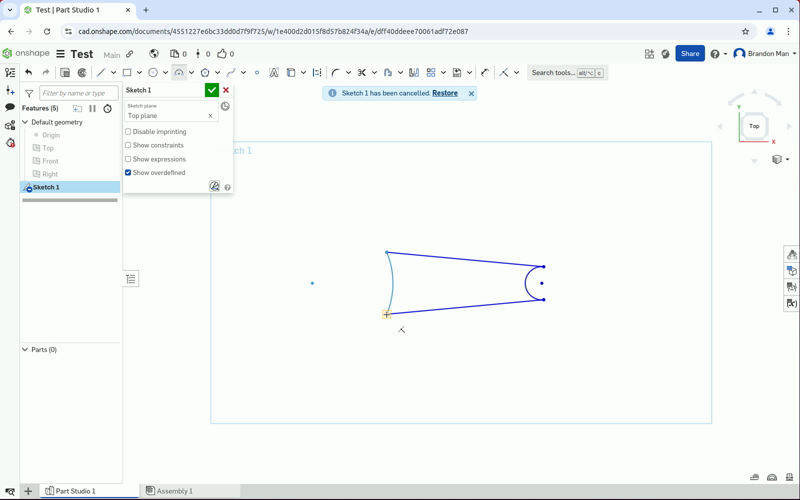
click(386, 314)
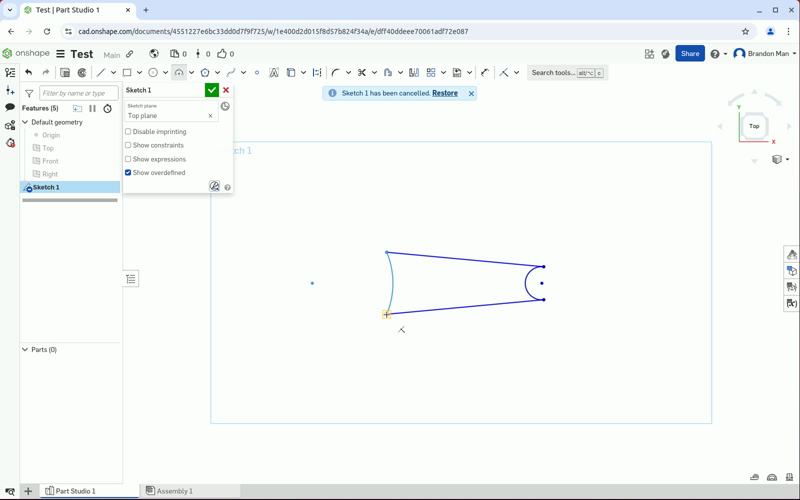
key_down(shift)
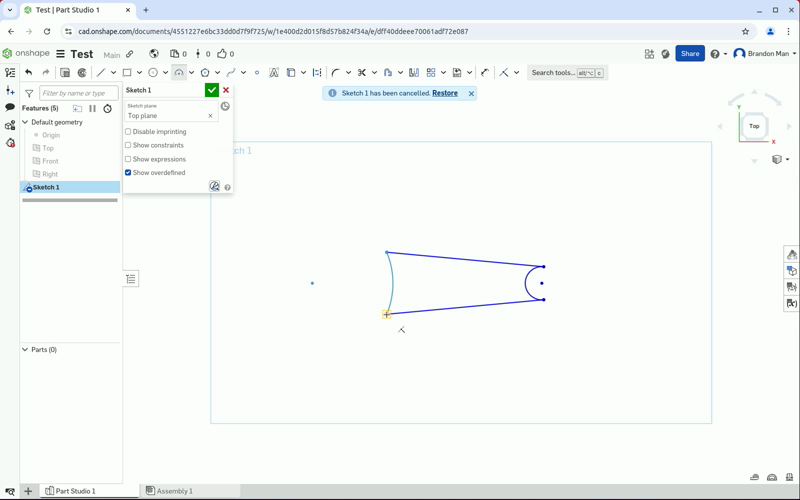
mouse_move(412, 283)
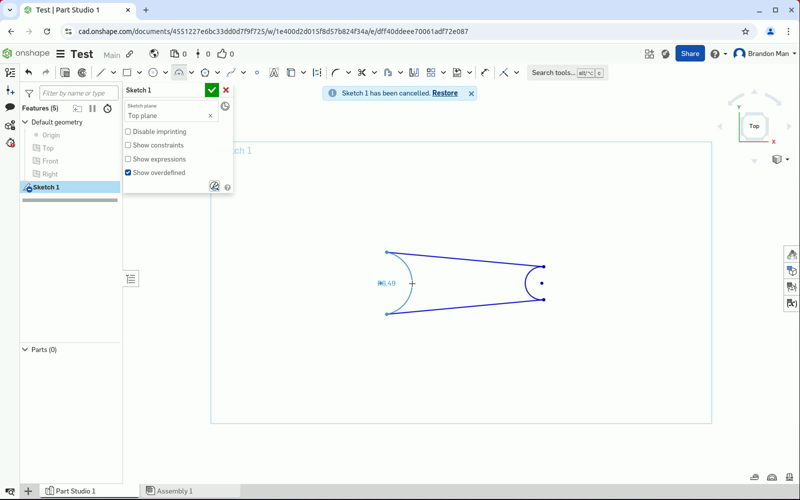
click(412, 283)
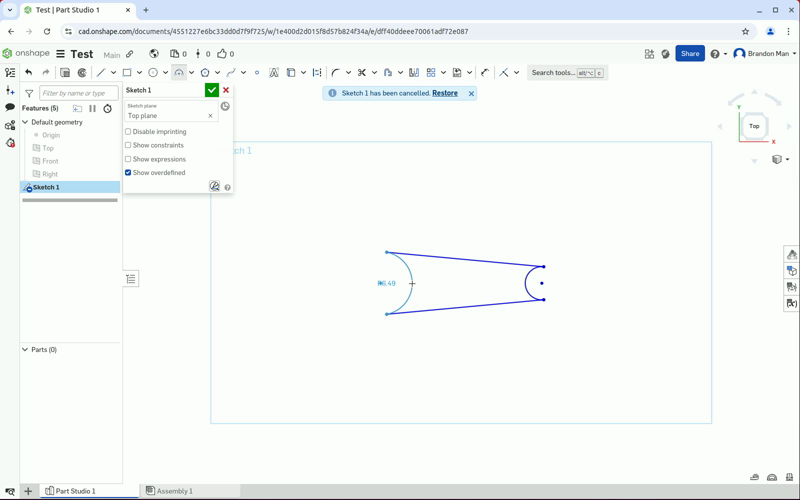
key_up(shift)
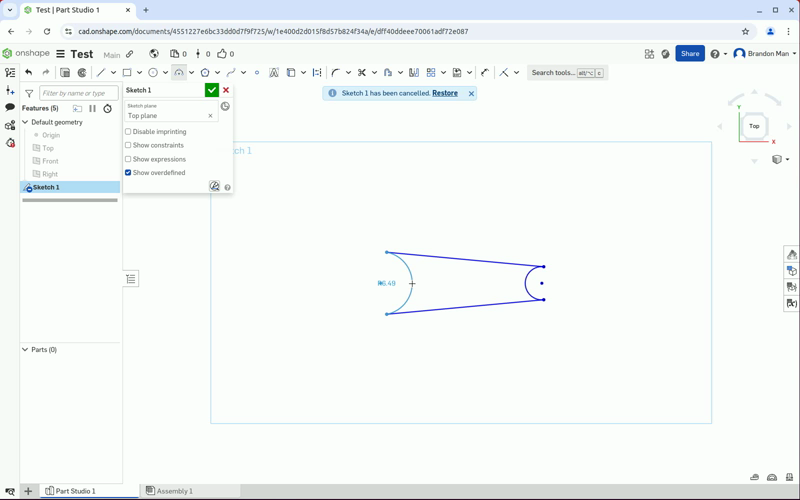
key(esc)
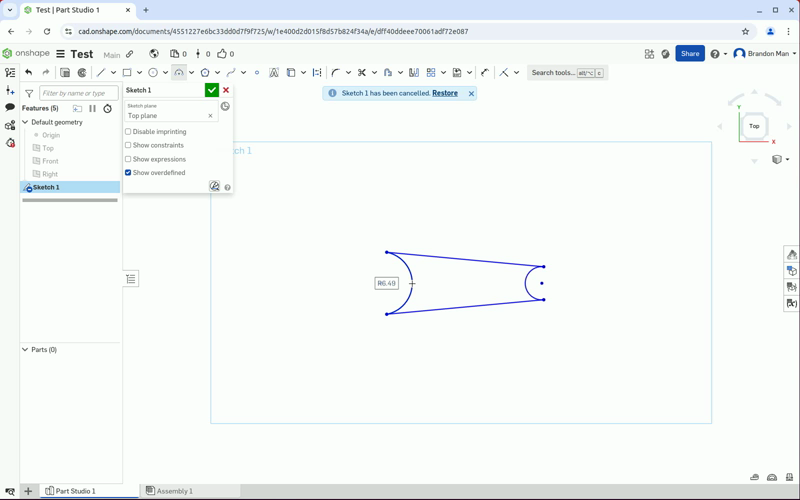
key(l)
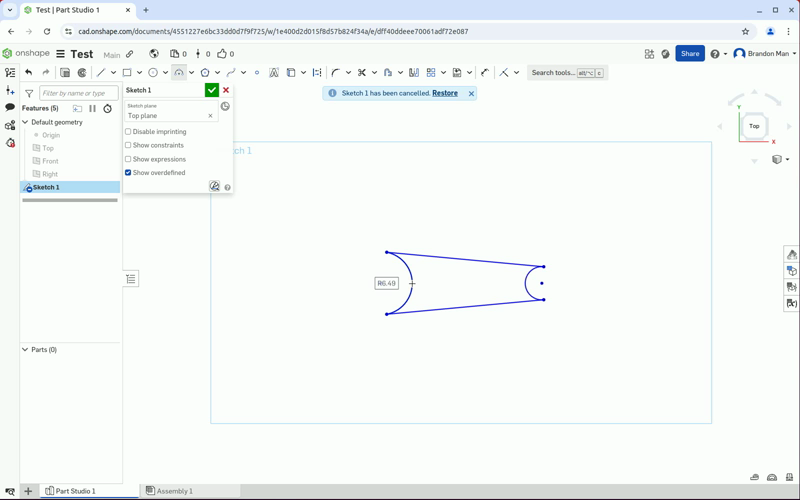
key_down(shift)
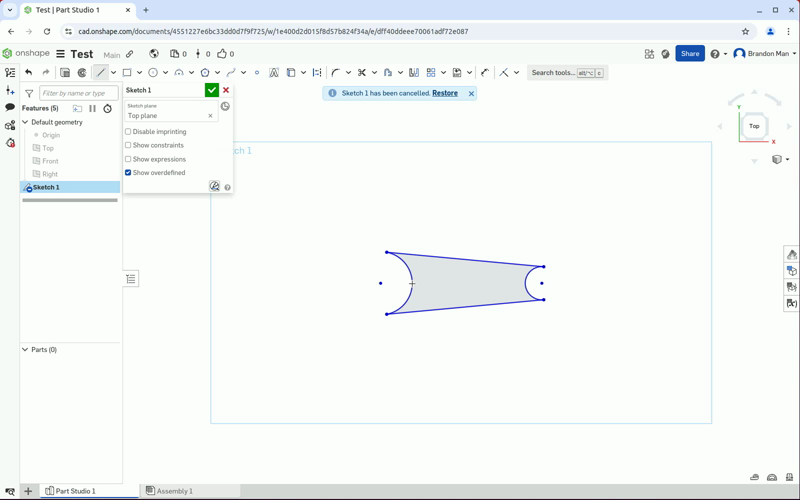
mouse_move(428, 291)
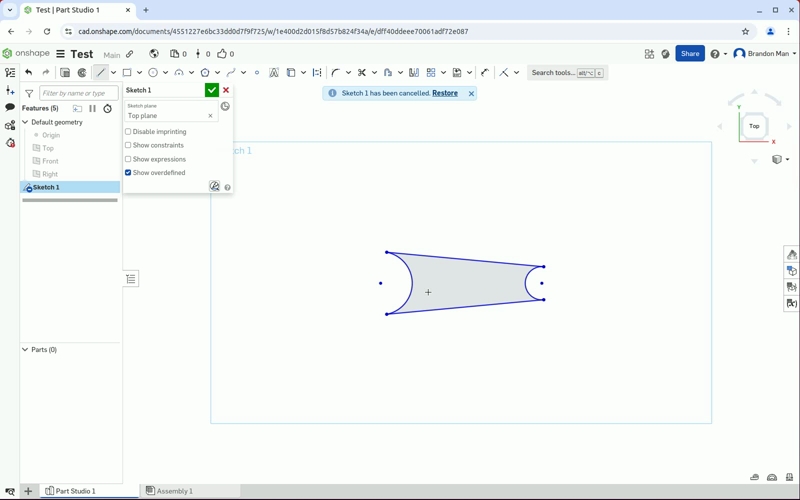
click(428, 291)
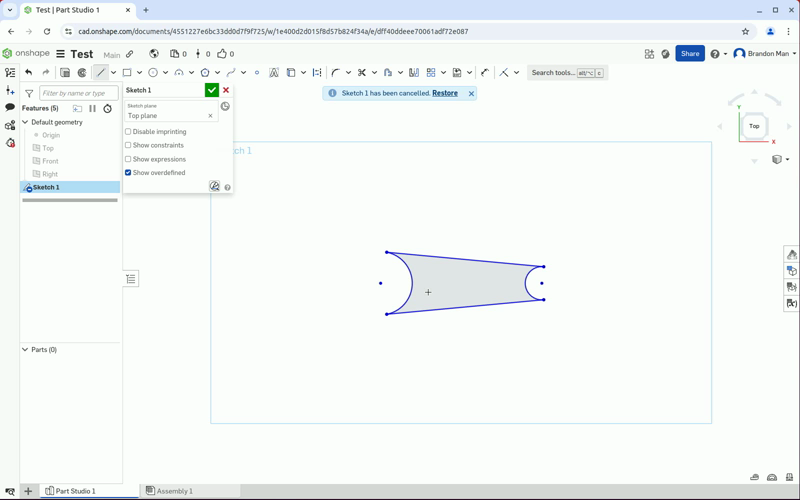
key_up(shift)
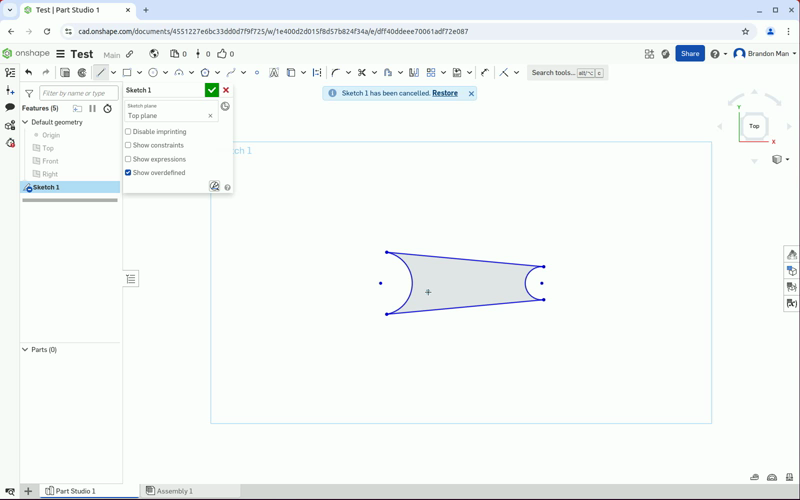
key_down(shift)
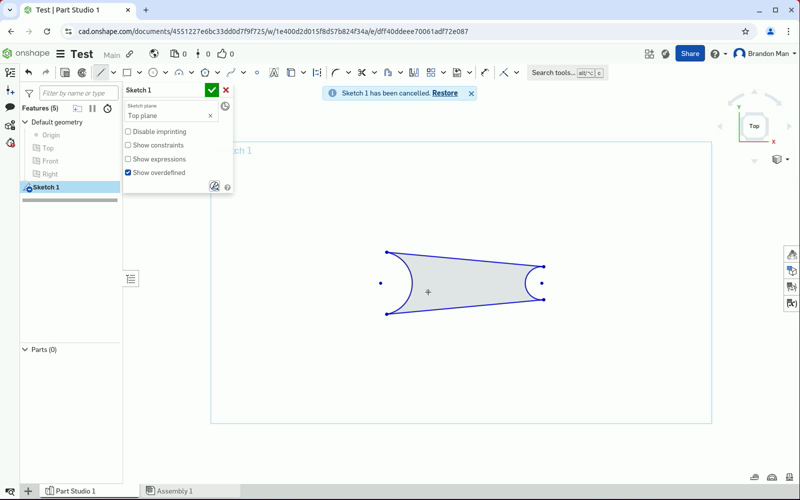
mouse_move(494, 291)
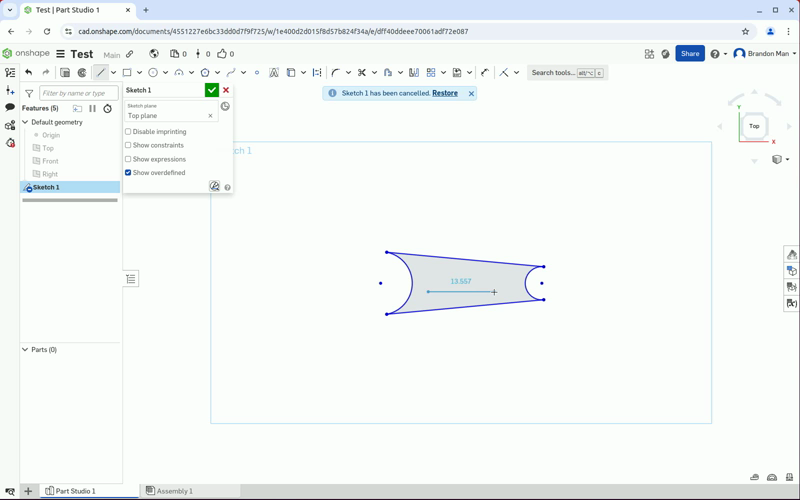
click(494, 291)
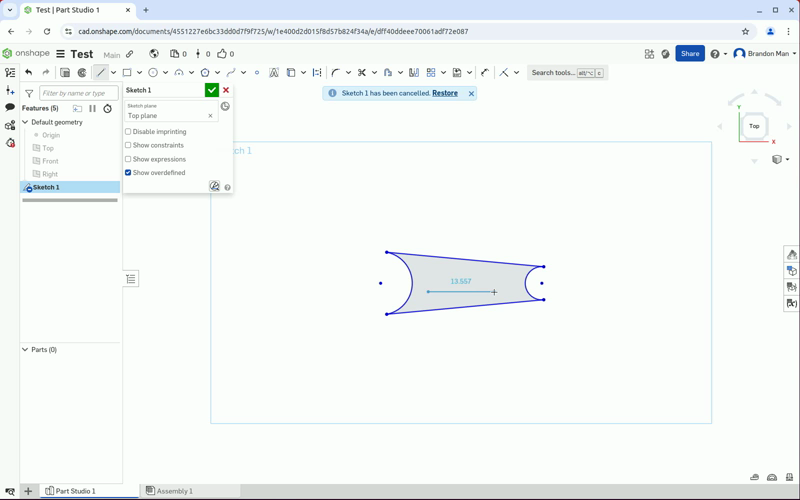
key_up(shift)
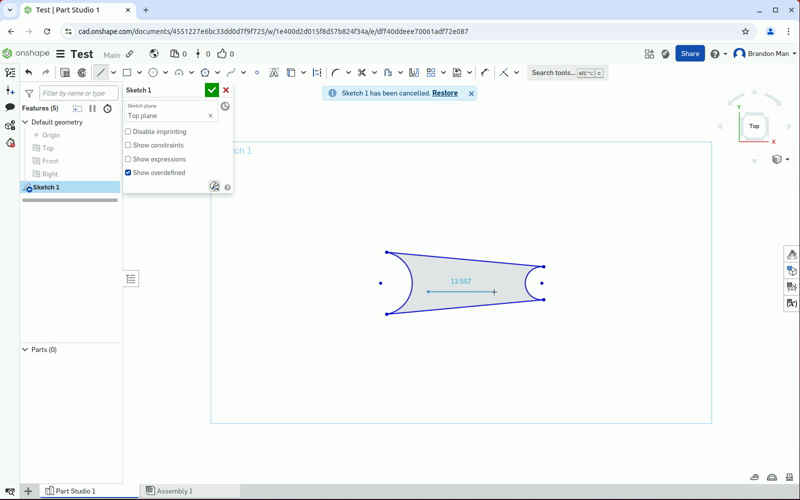
key(esc)
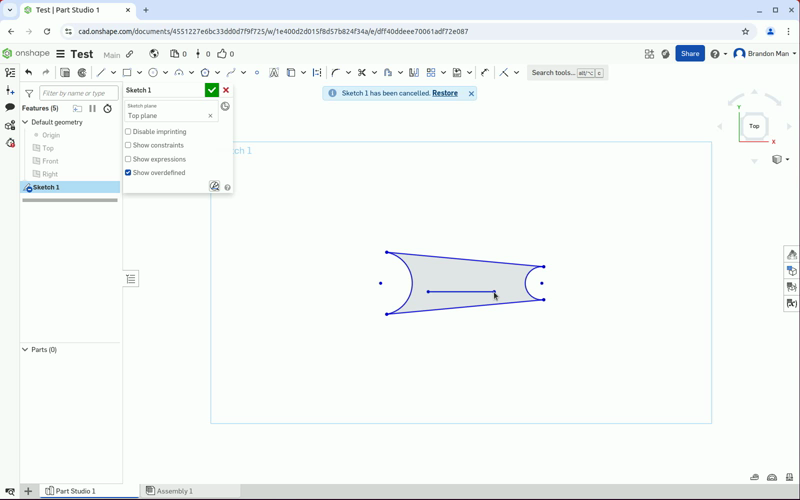
key(a)
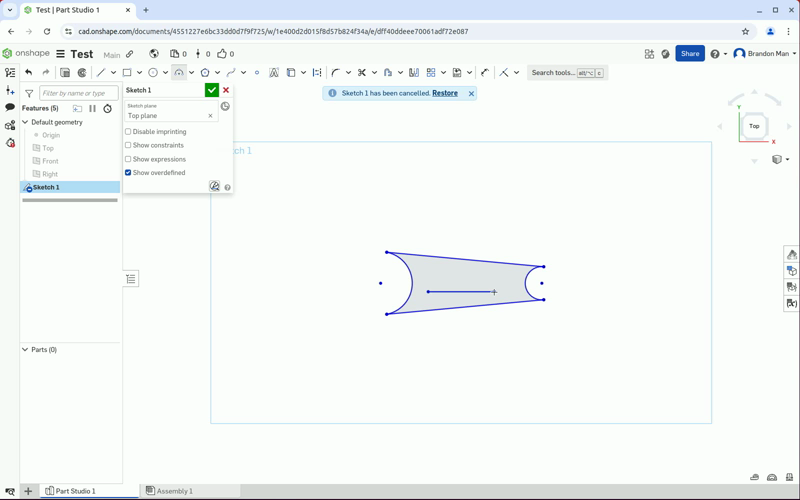
mouse_move(494, 291)
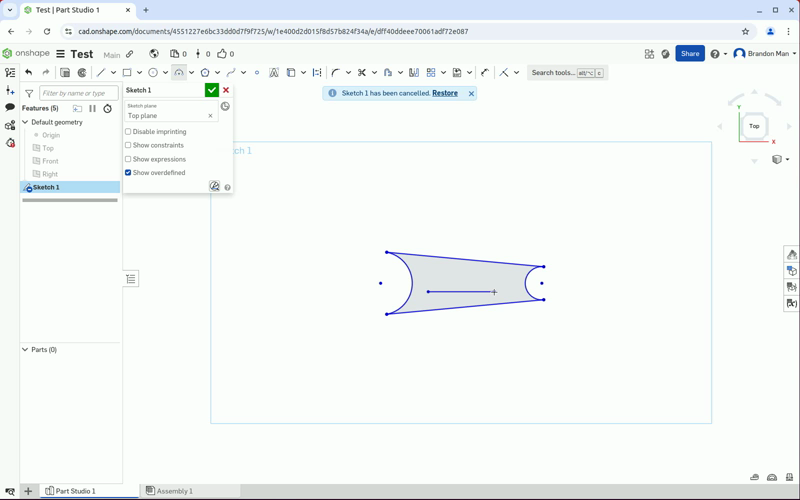
click(494, 291)
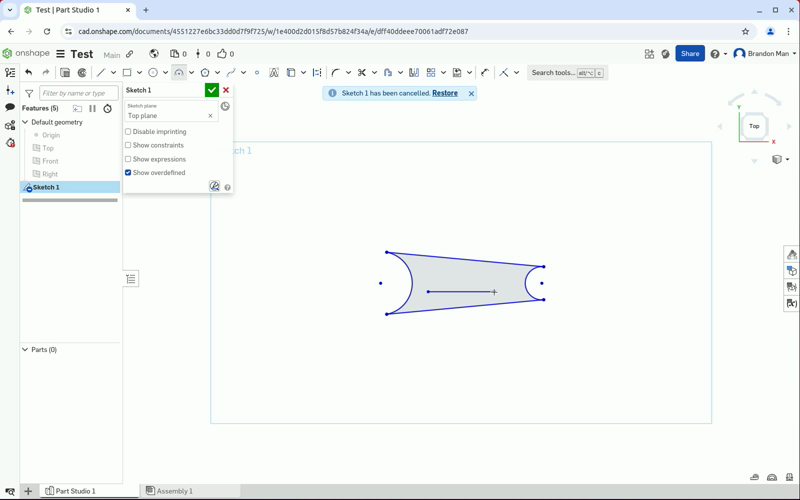
key_down(shift)
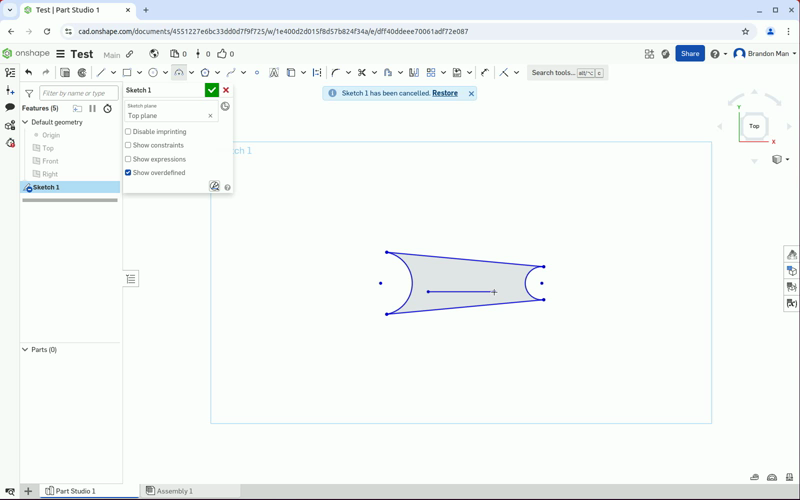
mouse_move(494, 275)
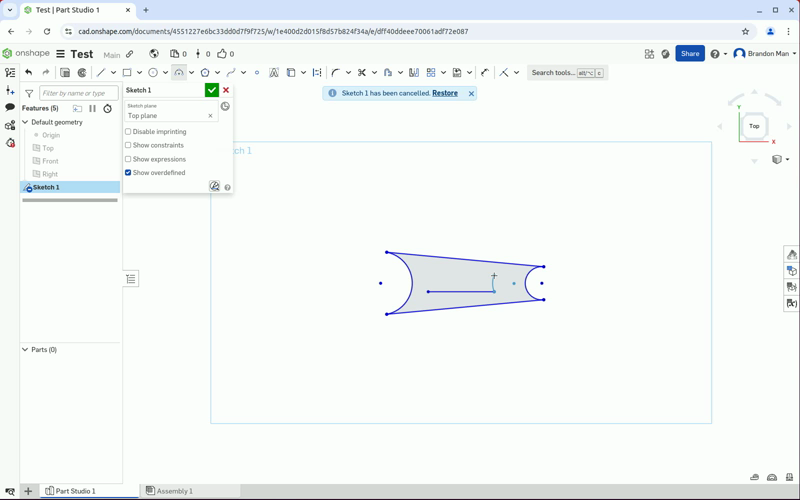
click(494, 275)
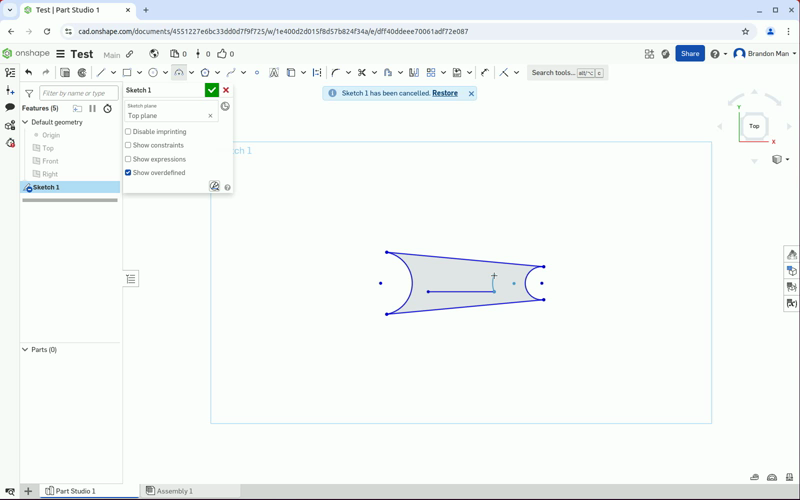
mouse_move(502, 283)
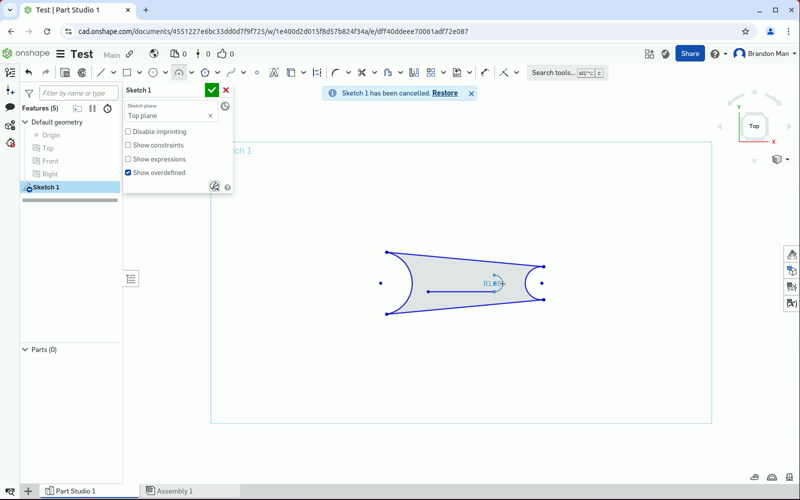
click(502, 283)
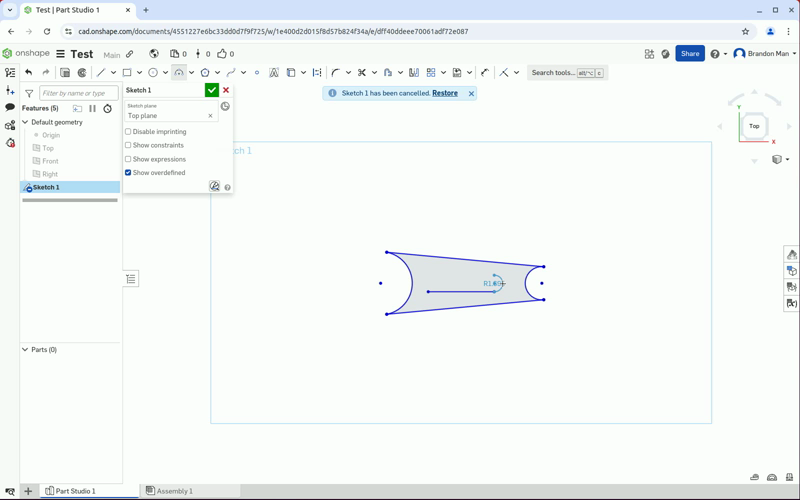
key_up(shift)
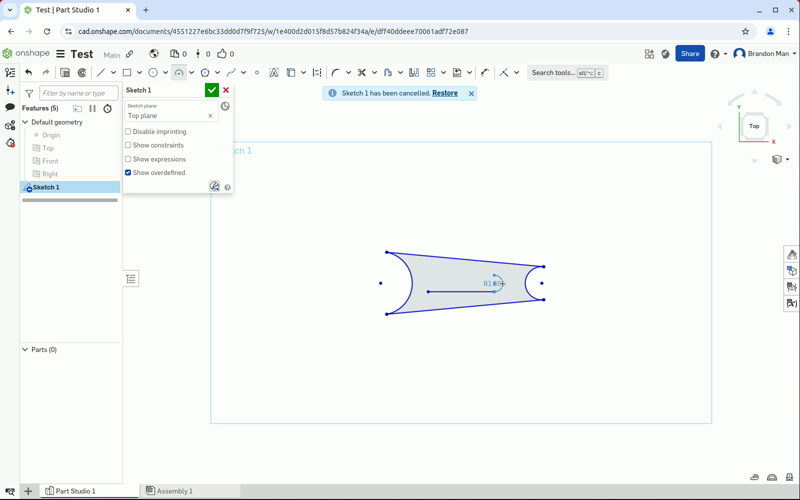
key(esc)
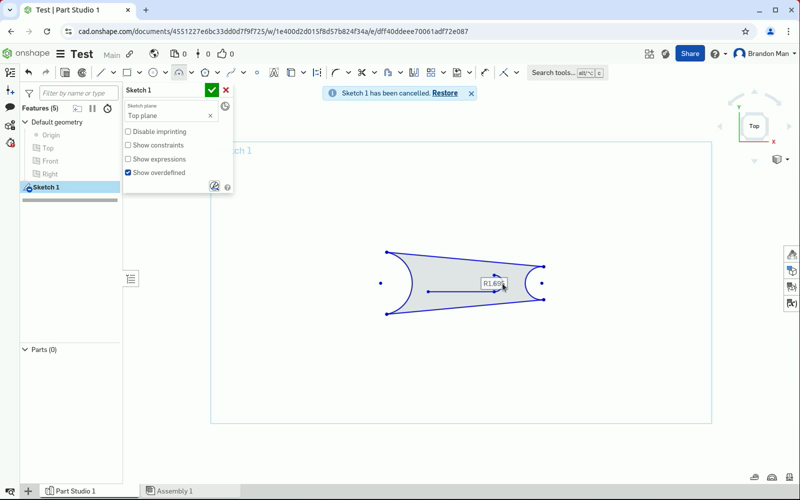
key(l)
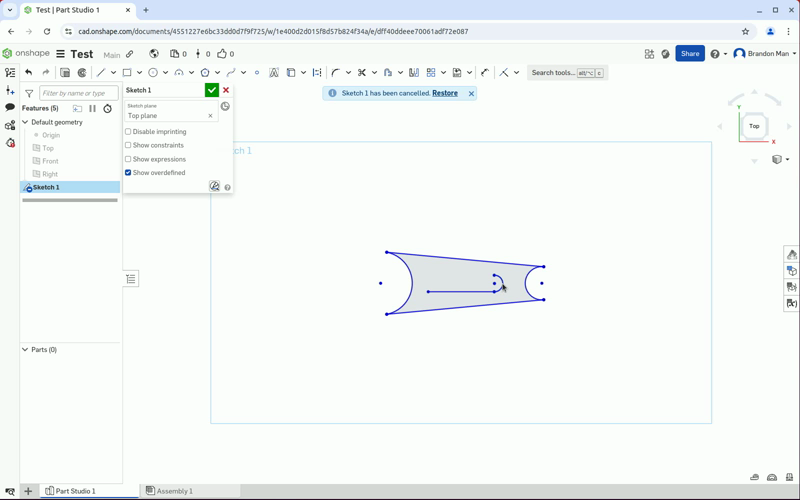
mouse_move(494, 275)
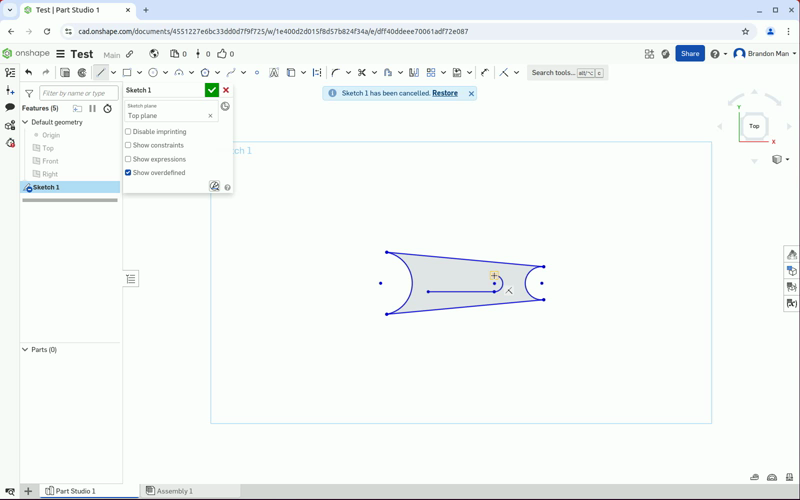
click(494, 275)
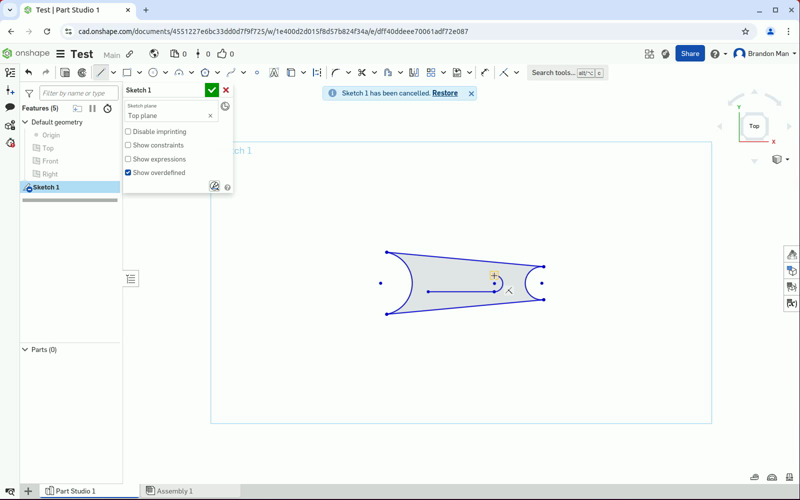
key_down(shift)
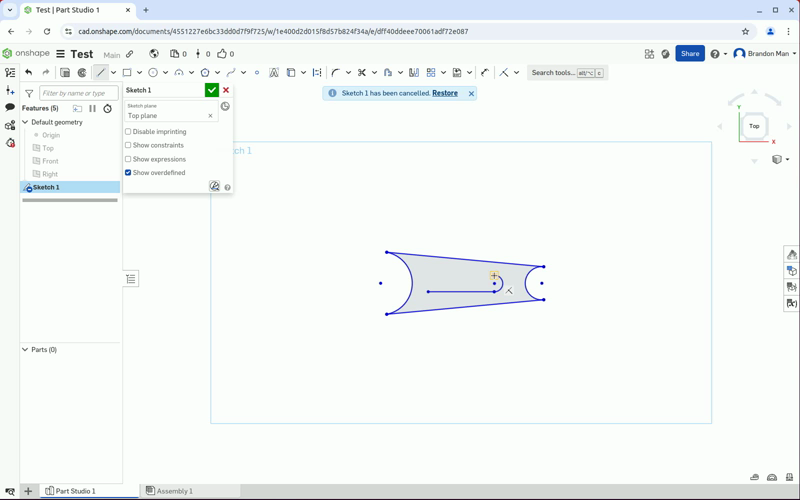
mouse_move(428, 275)
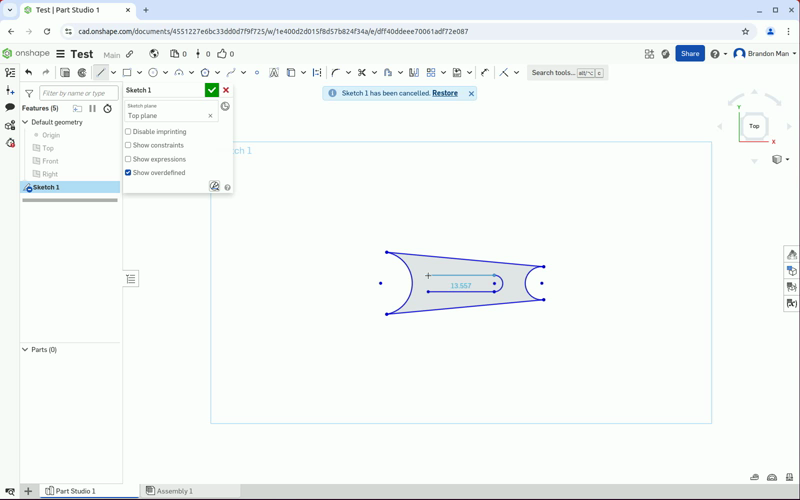
click(428, 275)
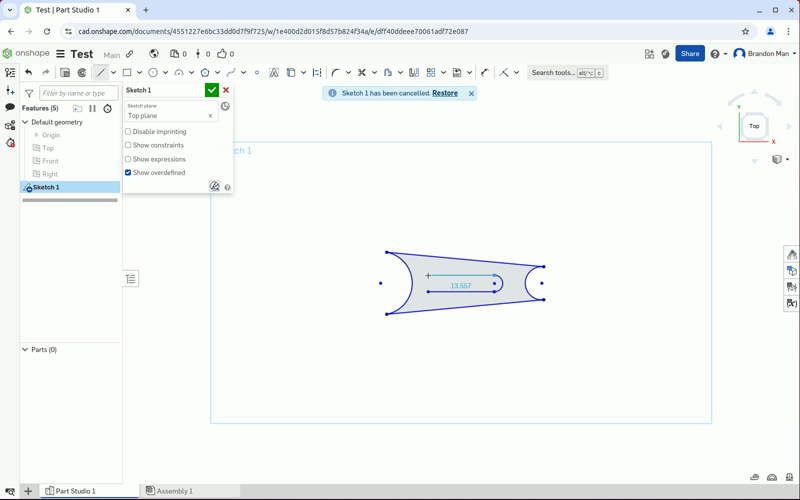
key_up(shift)
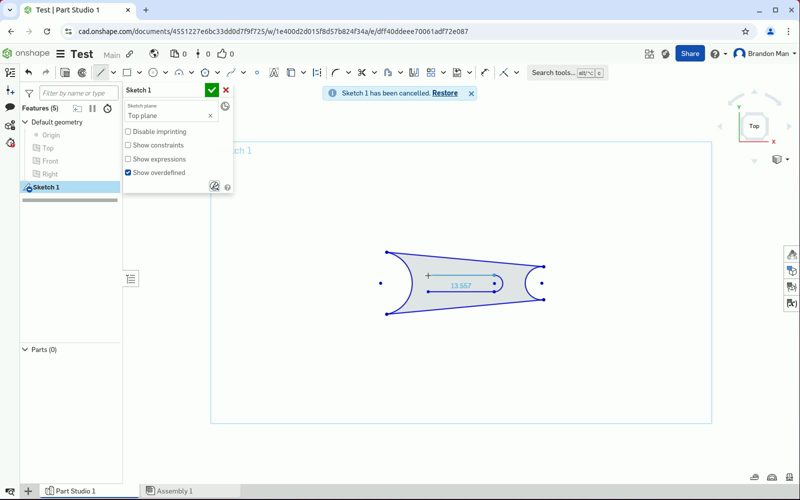
key(esc)
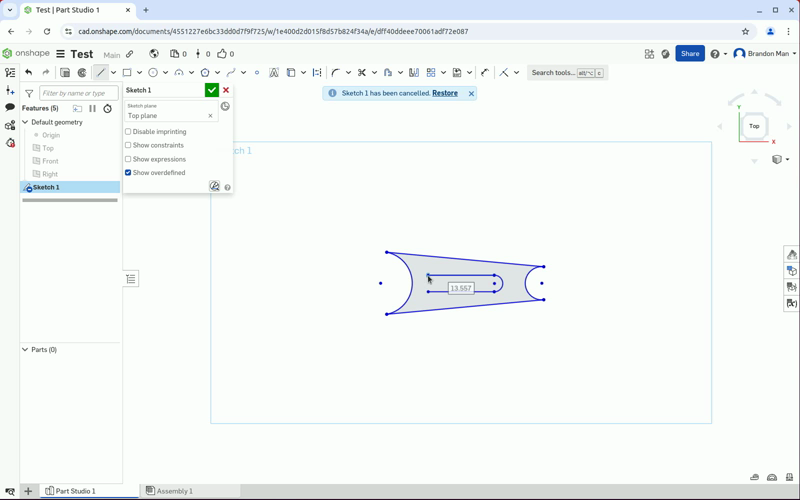
key(a)
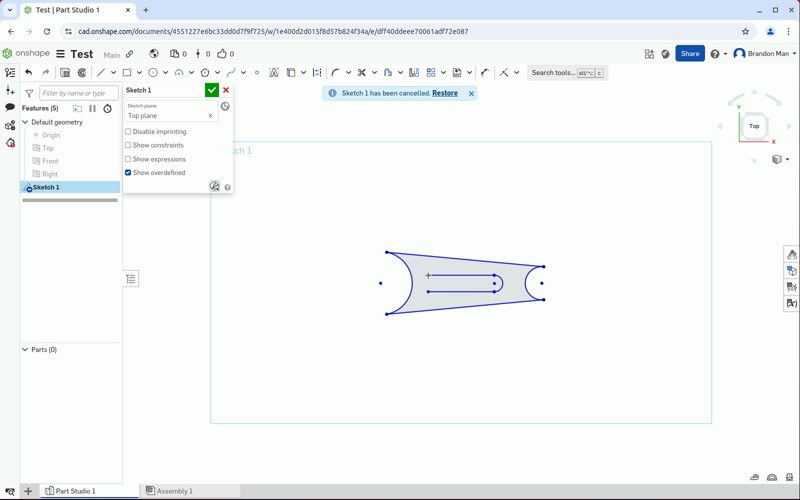
mouse_move(428, 275)
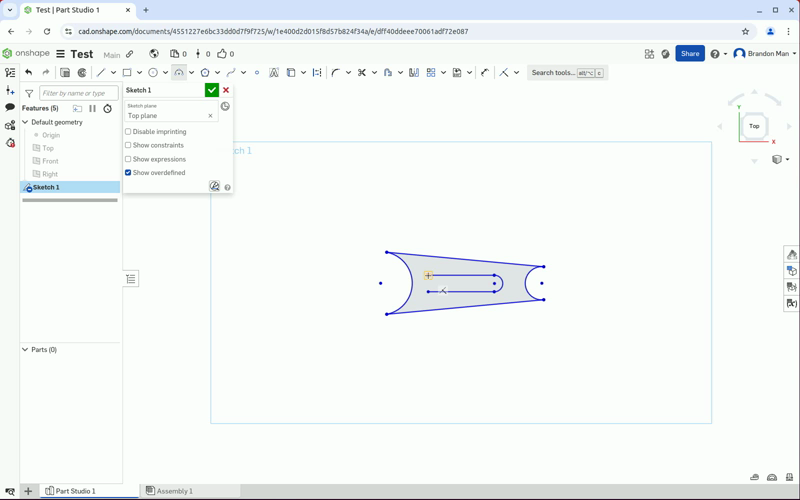
click(428, 275)
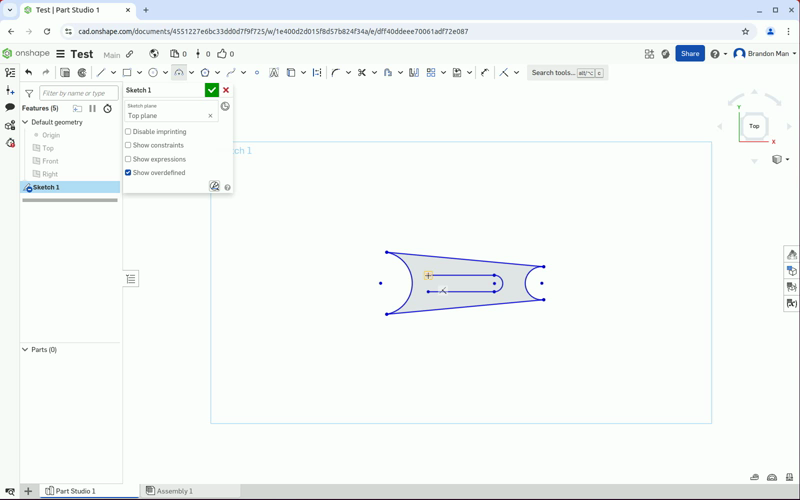
mouse_move(428, 291)
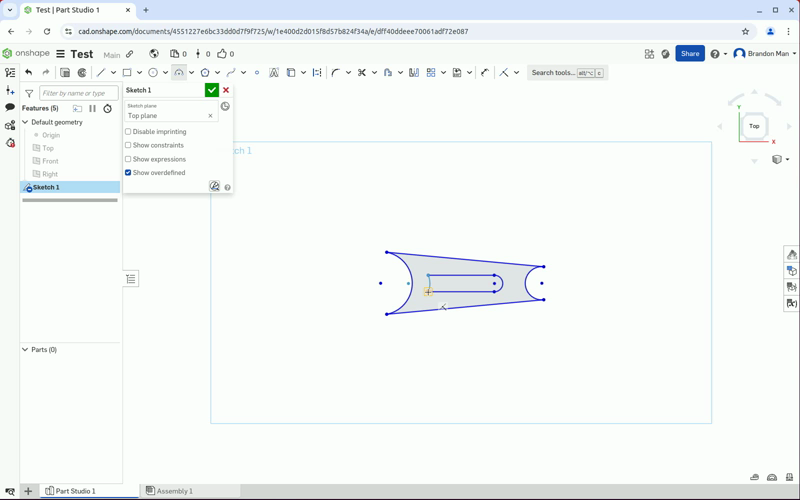
click(428, 291)
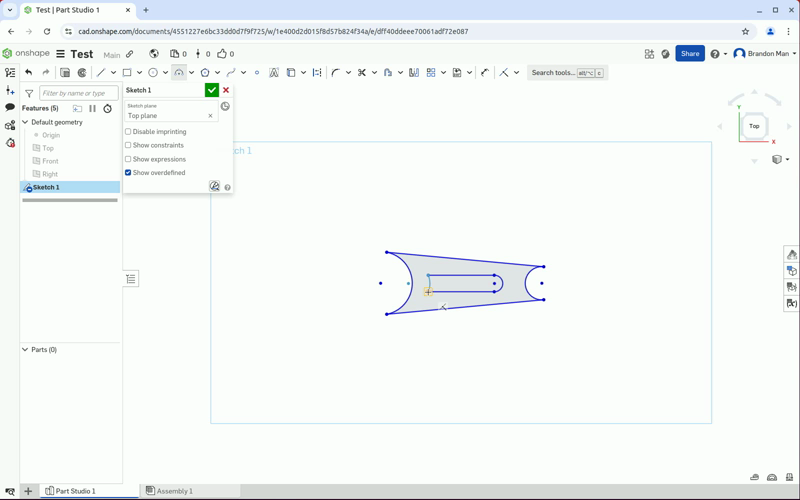
key_down(shift)
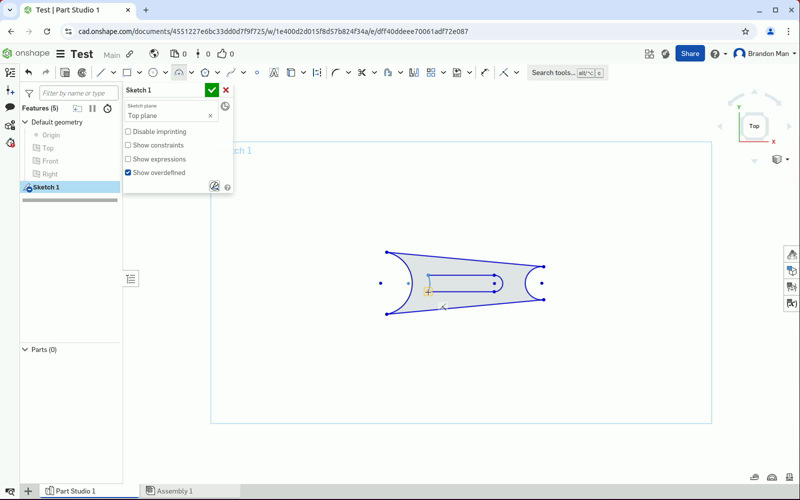
mouse_move(419, 283)
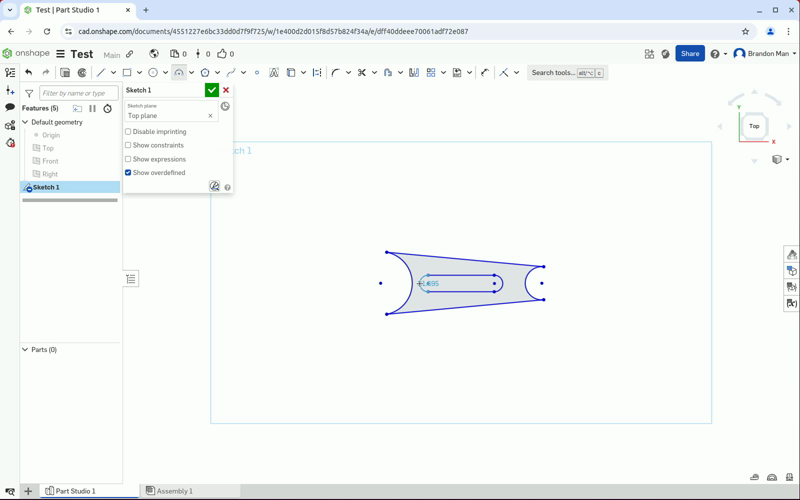
click(419, 283)
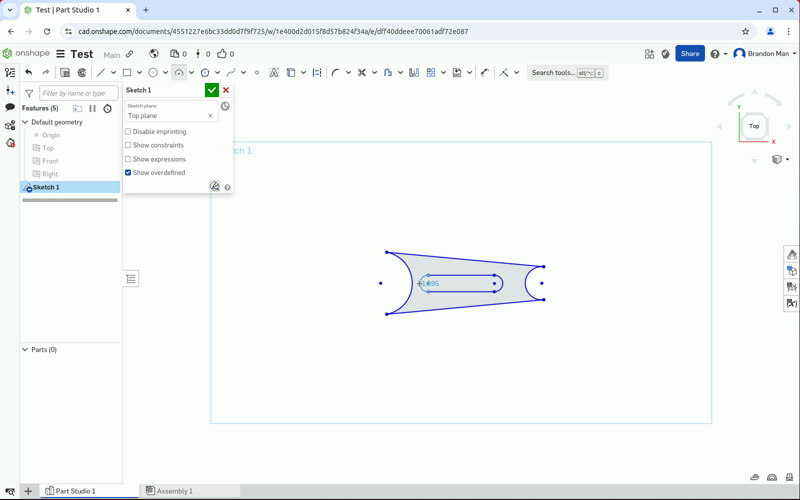
key_up(shift)
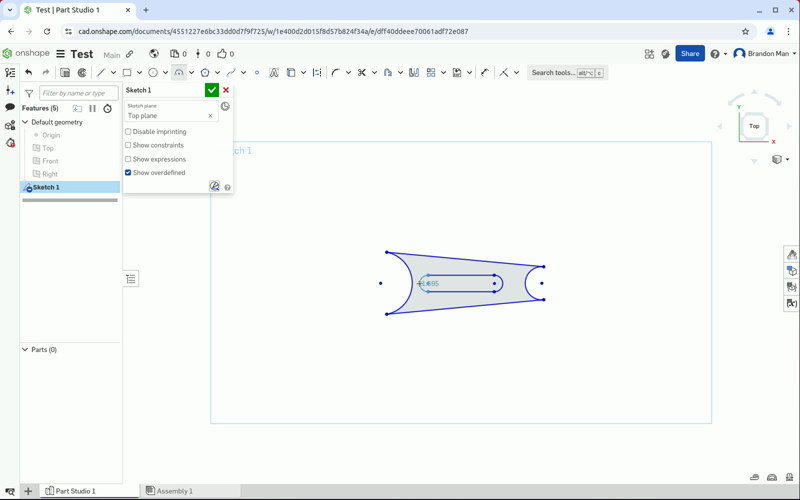
key(esc)
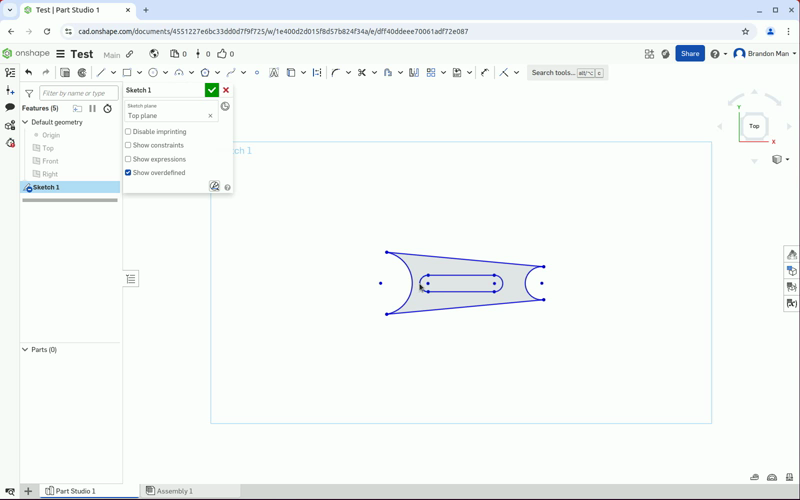
mouse_move(484, 298)
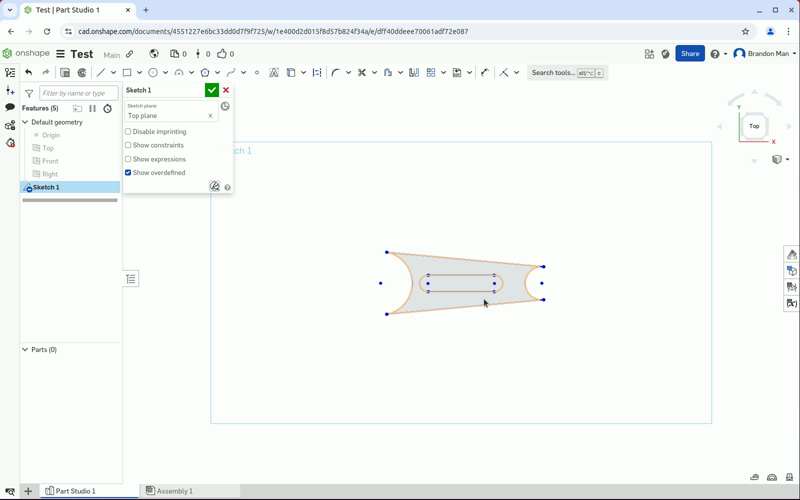
click(484, 298)
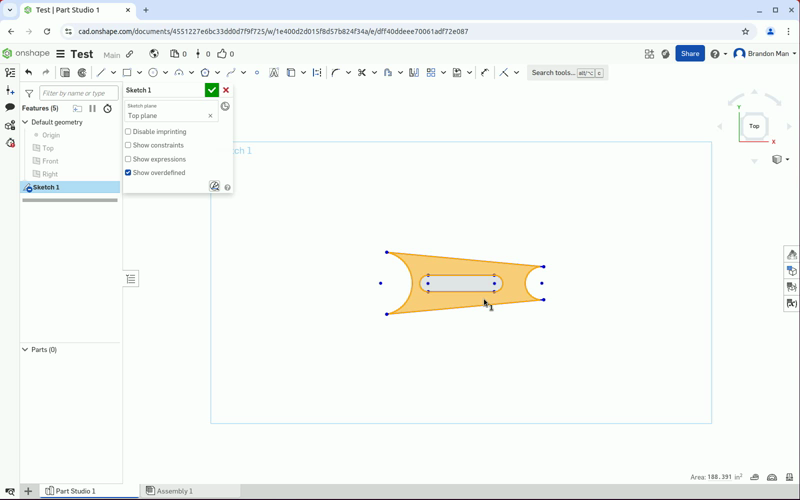
mouse_move(73, 352)
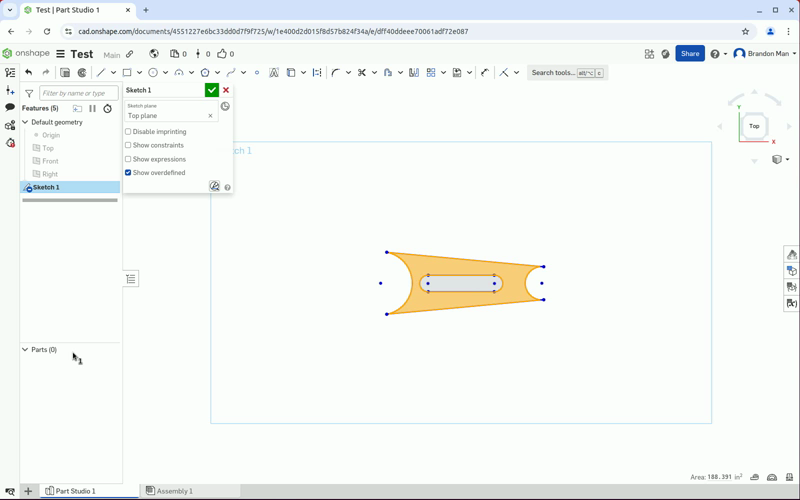
key(shift+y)
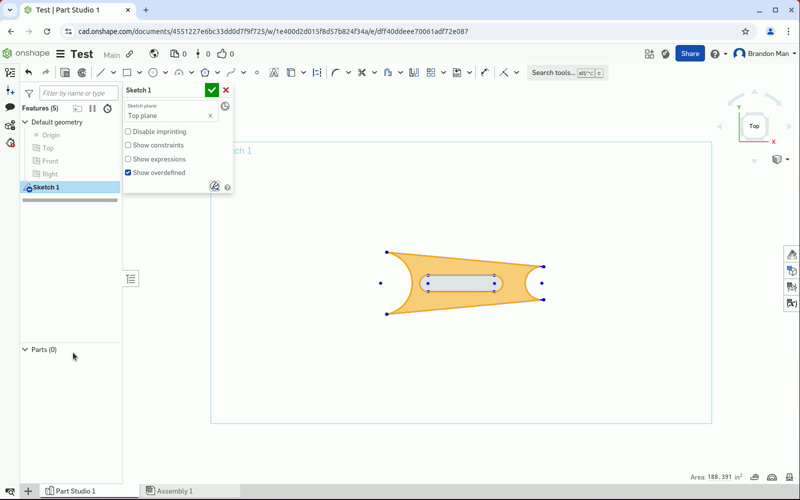
key(shift+e)
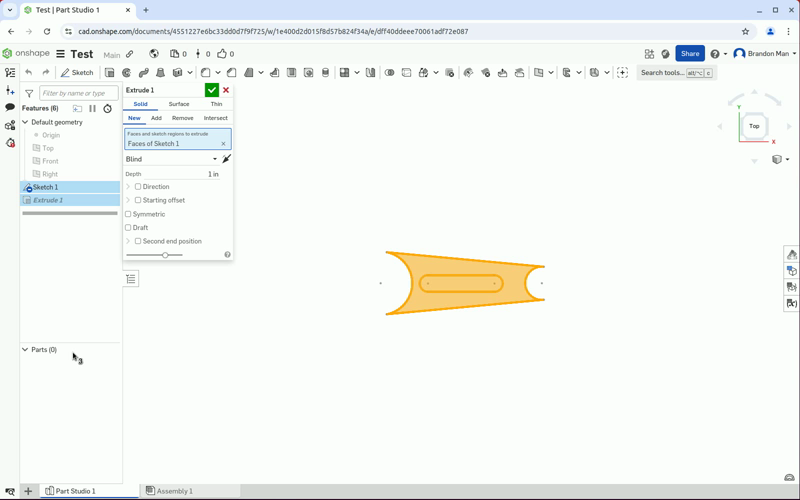
mouse_move(143, 106)
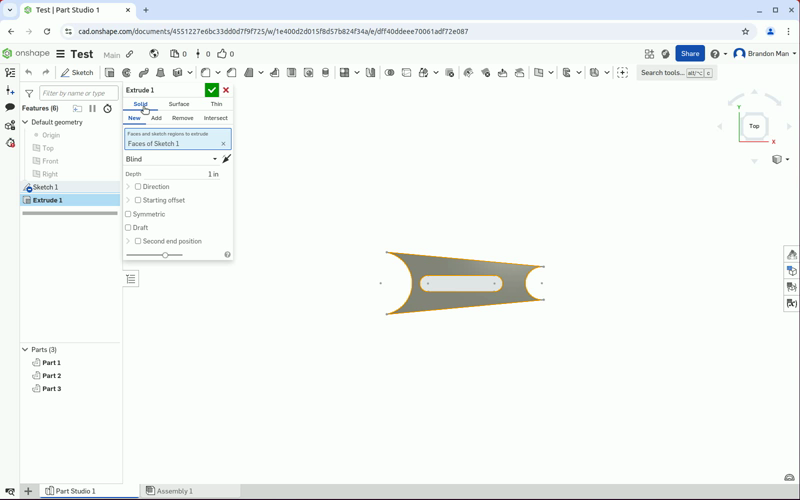
click(143, 106)
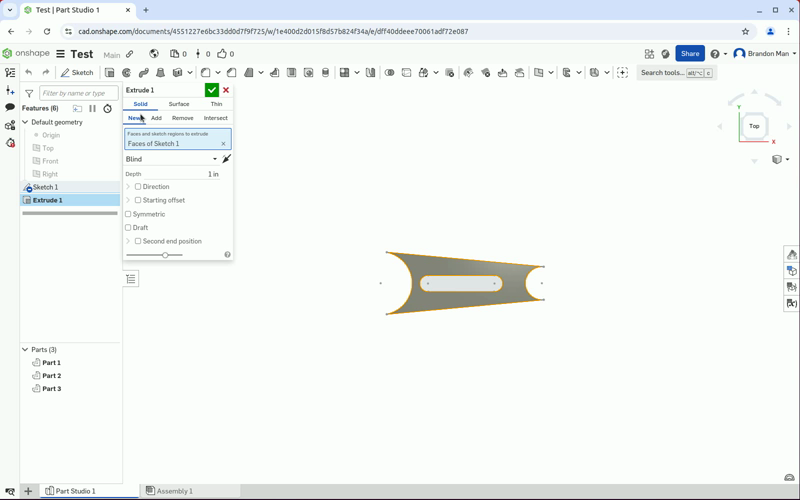
mouse_move(137, 120)
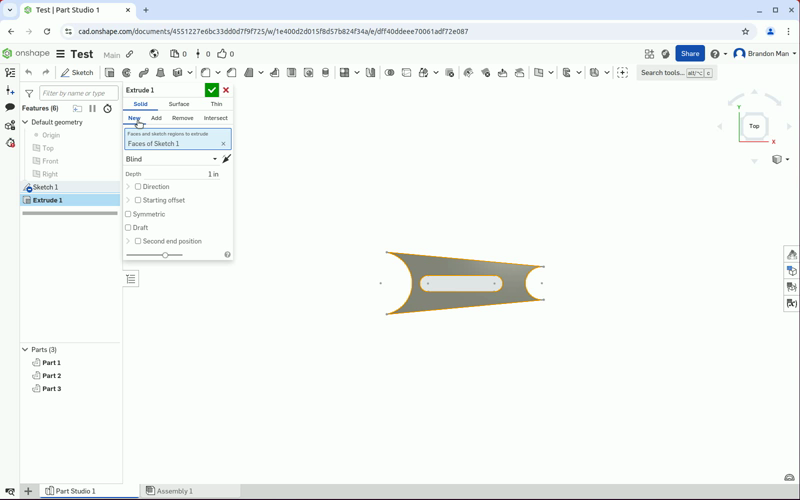
click(137, 120)
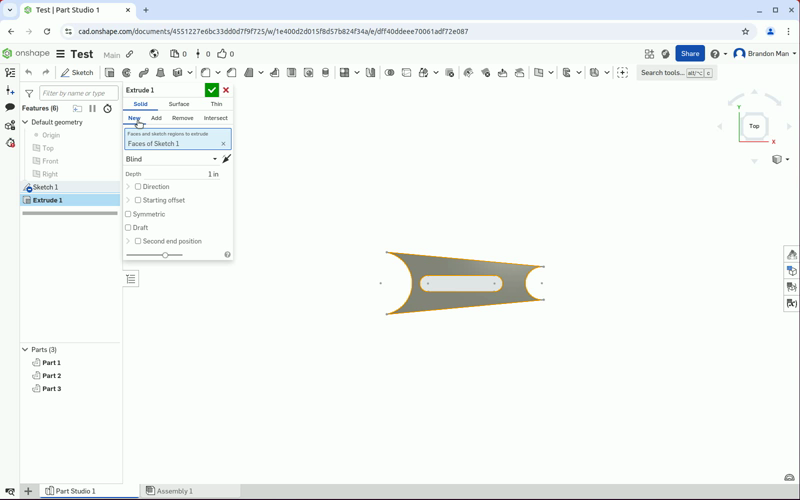
key(tab, 4)
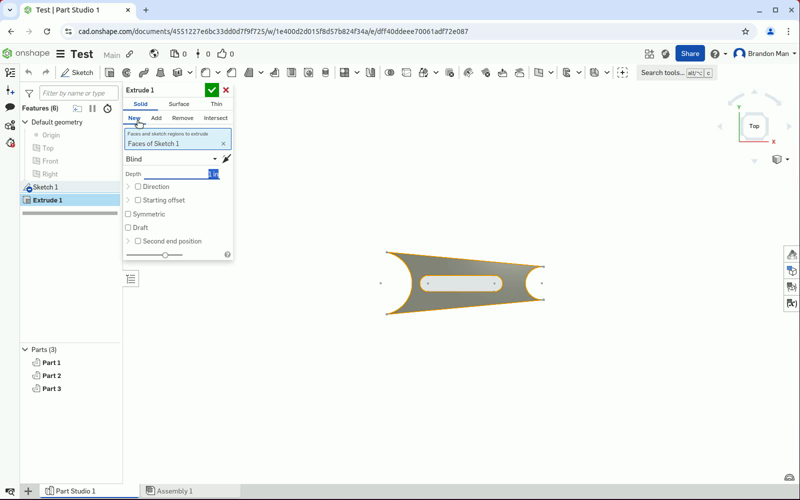
text(6.74)
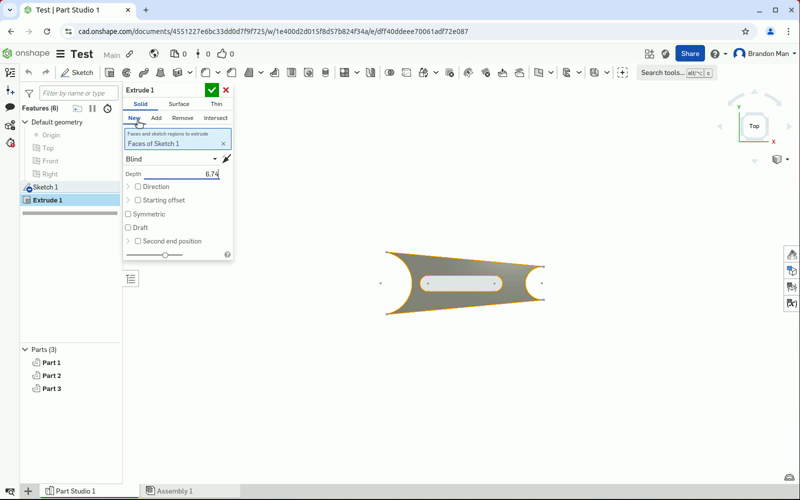
key(enter)
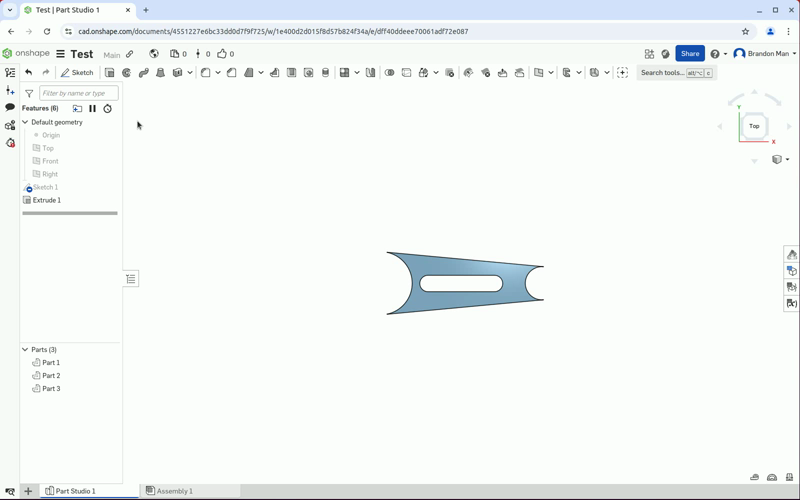
key(shift+h)
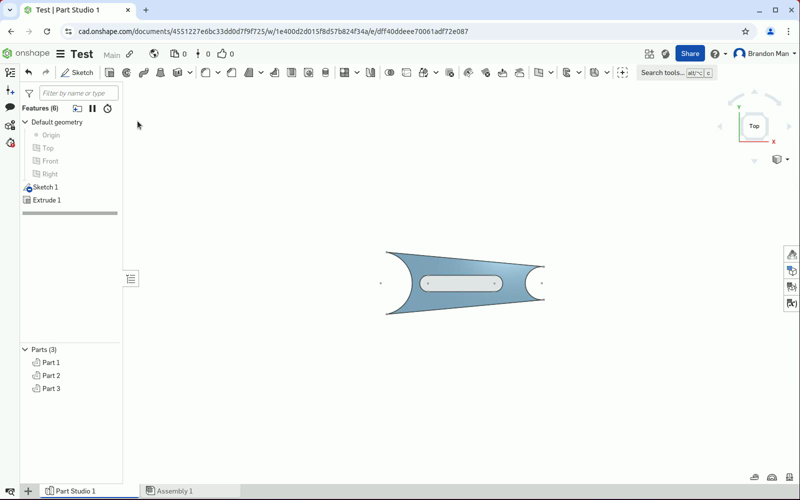
key(shift+h)
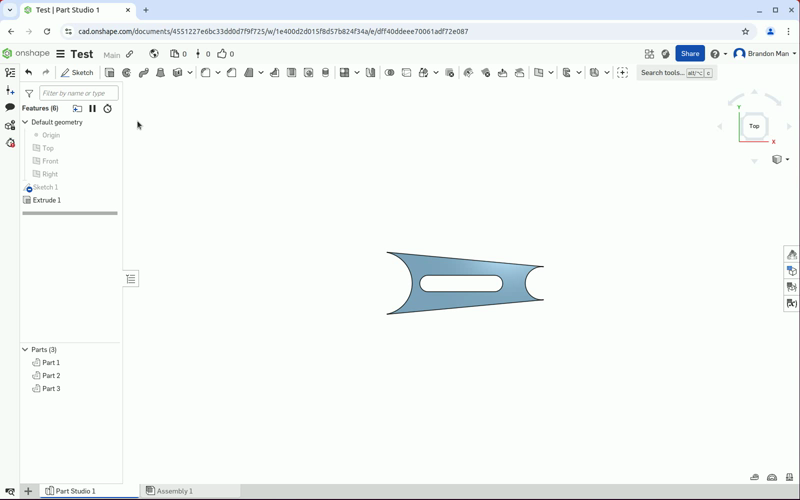
mouse_move(73, 189)
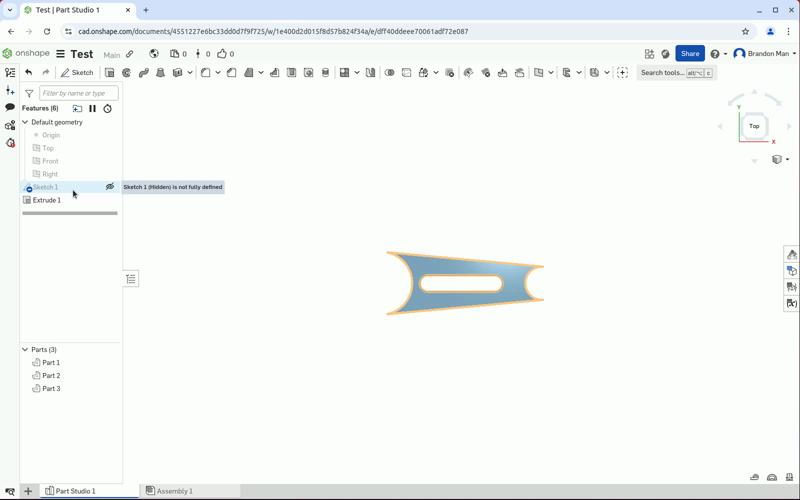
click(73, 189)
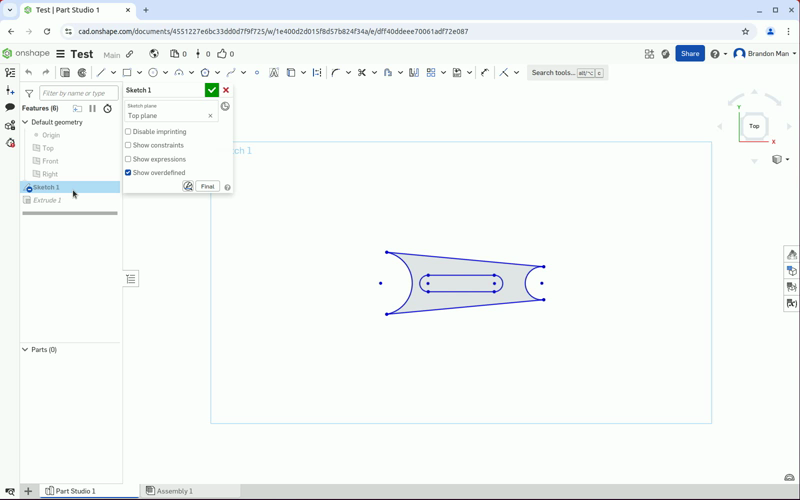
mouse_move(229, 92)
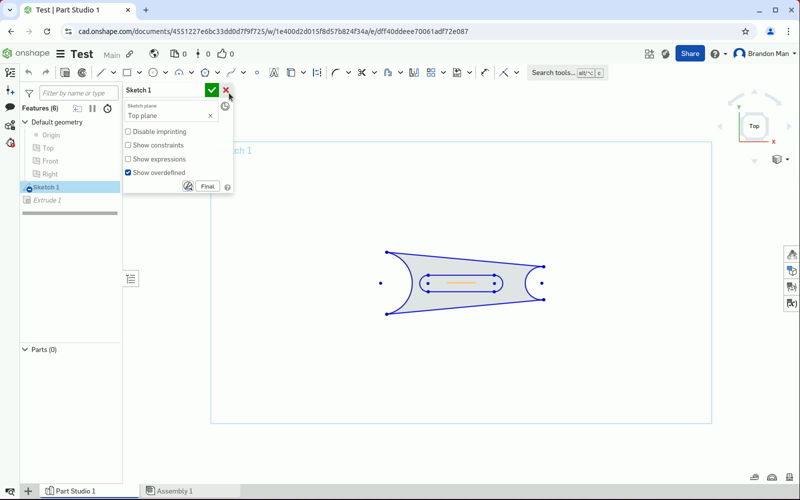
click(229, 92)
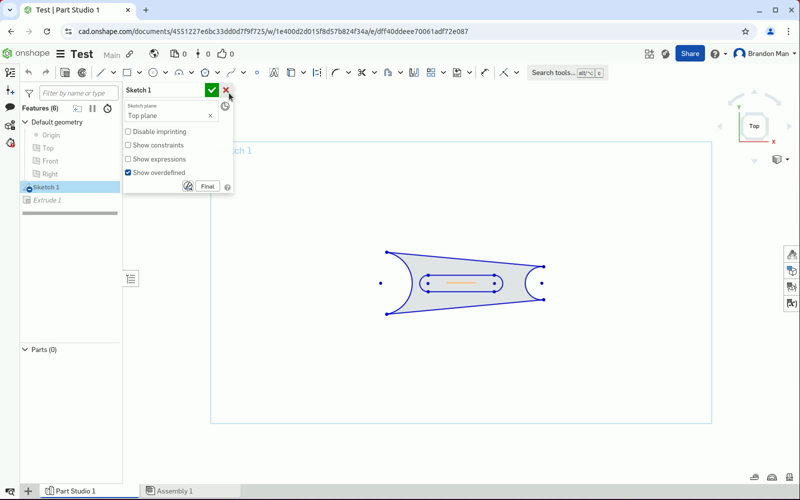
key(shift+s)
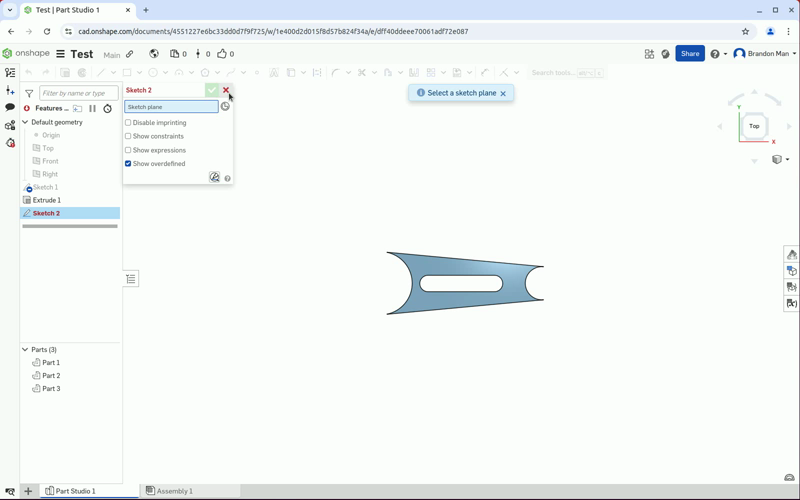
mouse_move(73, 150)
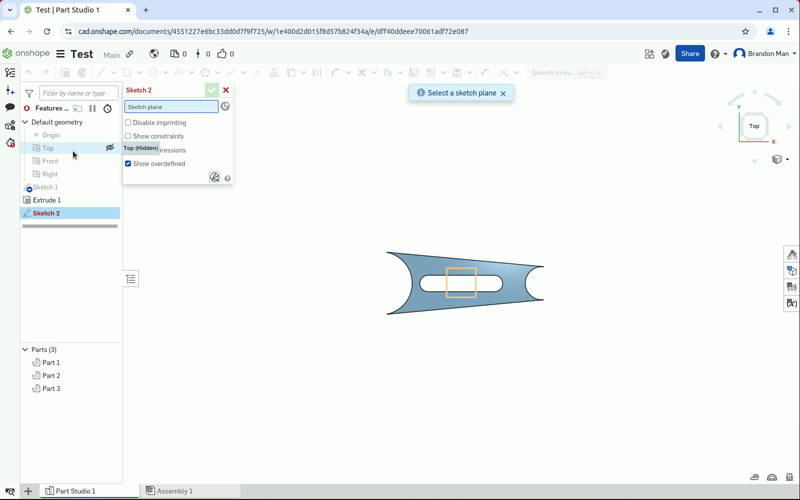
click(73, 150)
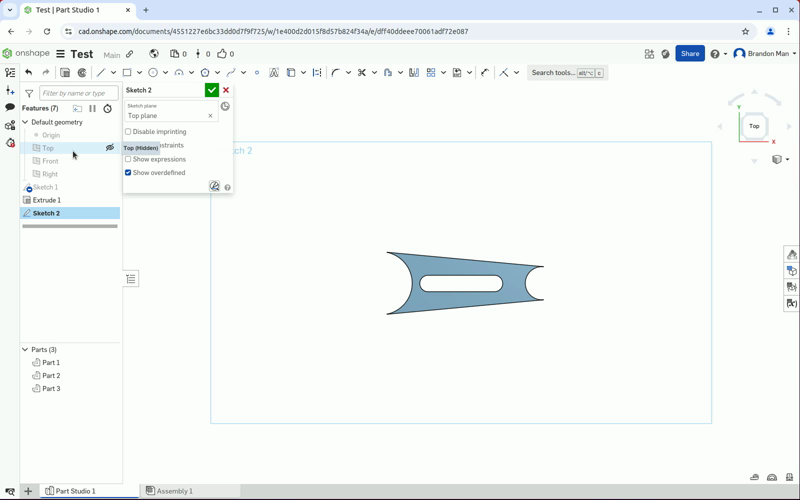
mouse_move(73, 352)
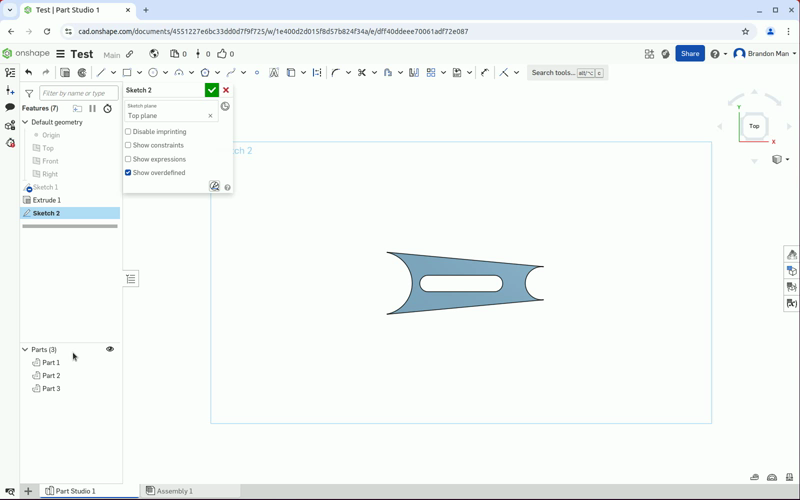
key(y)
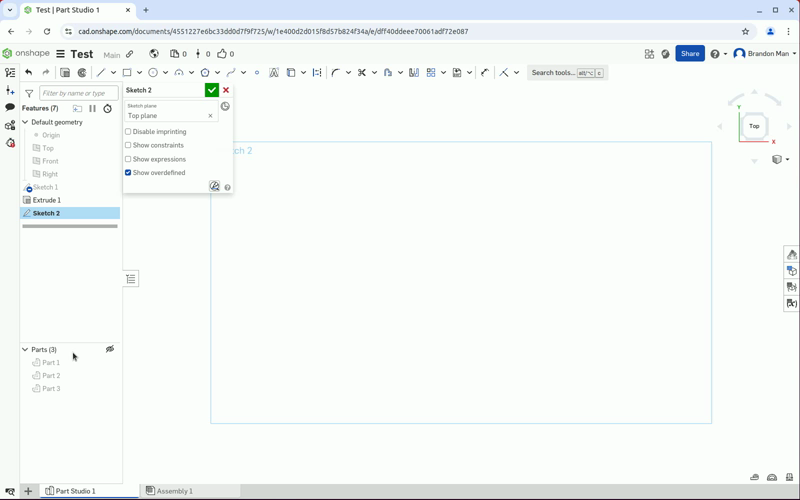
key(a)
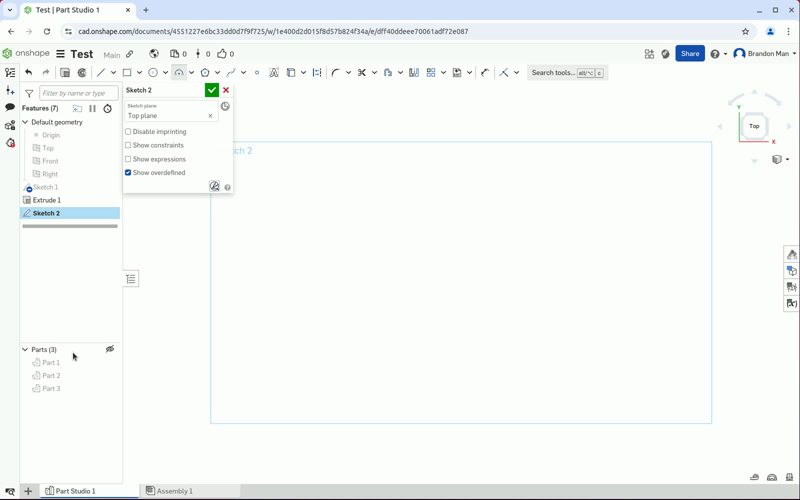
key_down(shift)
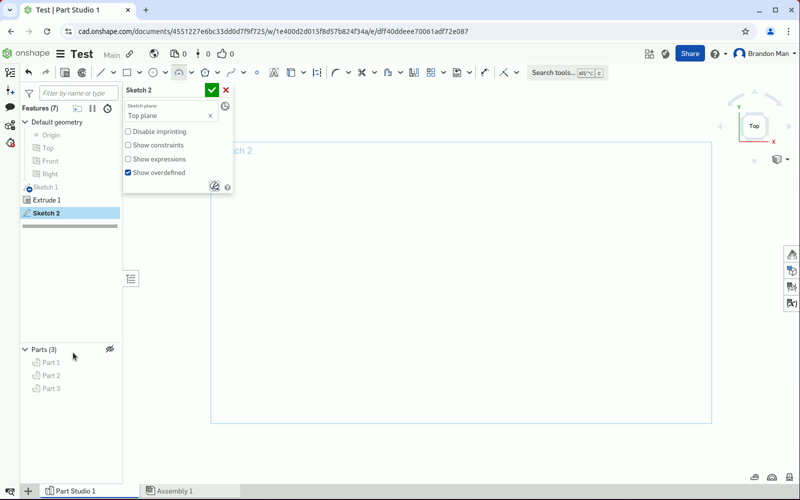
mouse_move(379, 250)
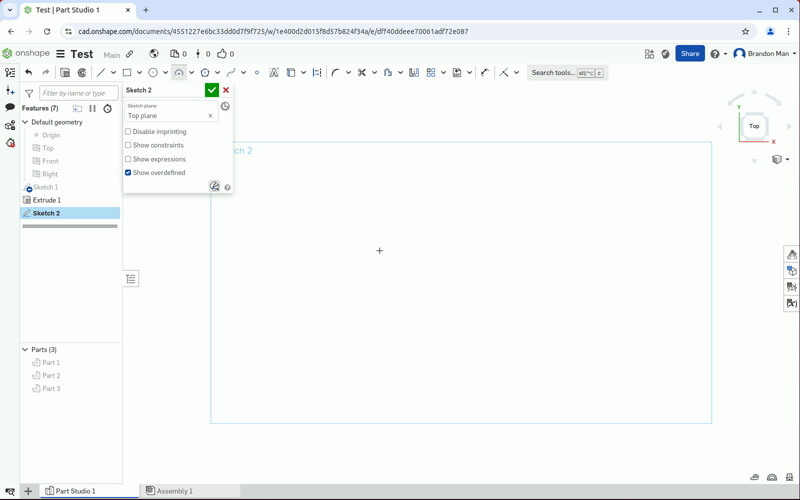
click(379, 250)
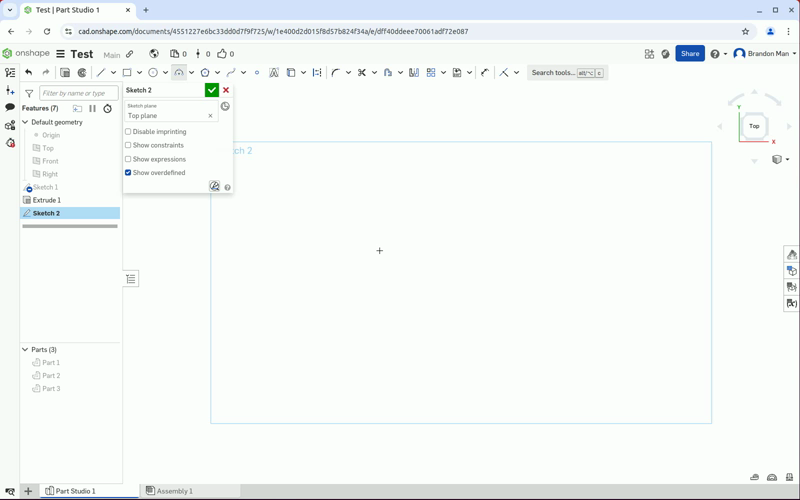
key_up(shift)
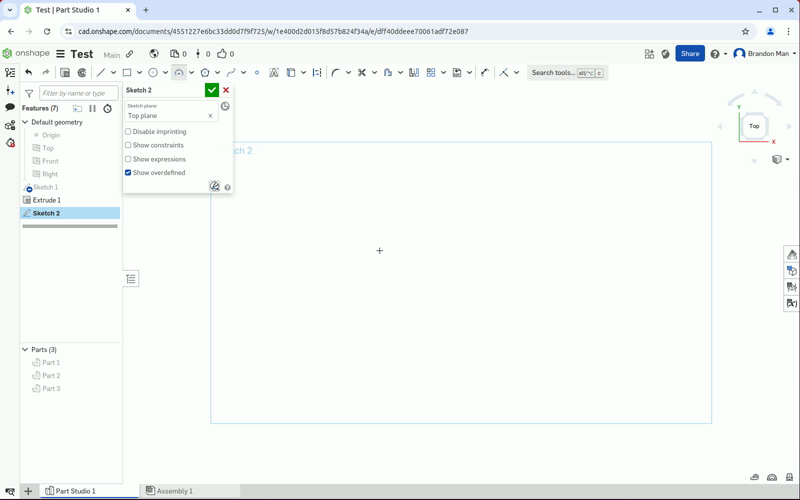
key_down(shift)
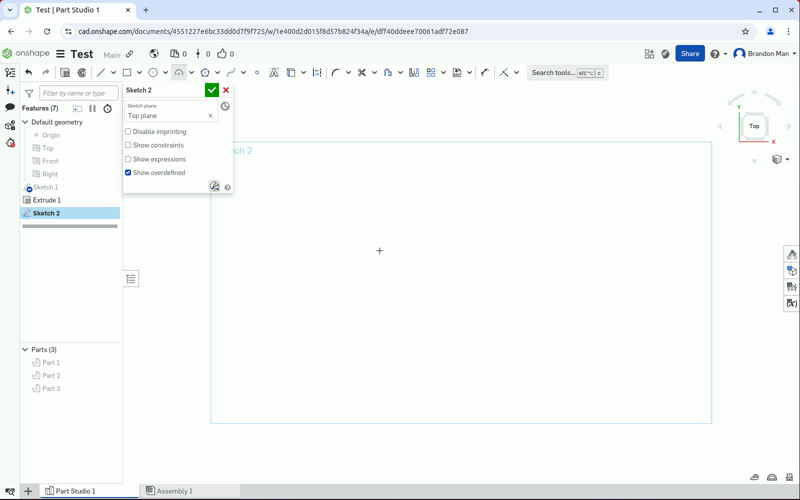
mouse_move(380, 315)
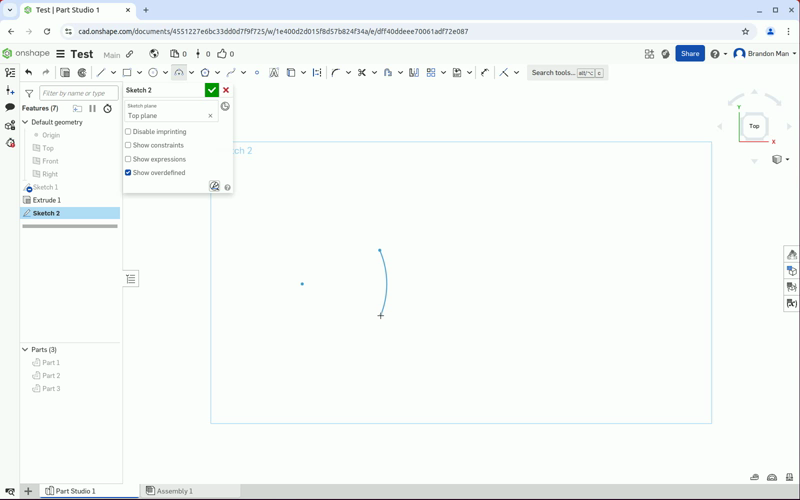
click(380, 315)
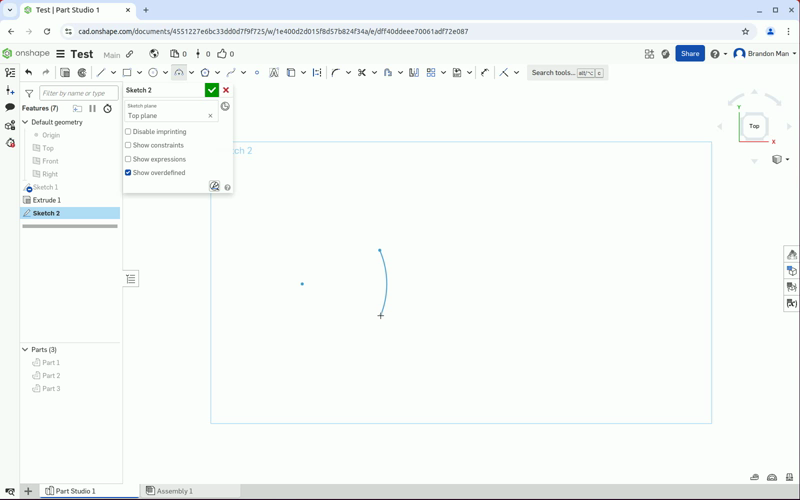
mouse_move(348, 282)
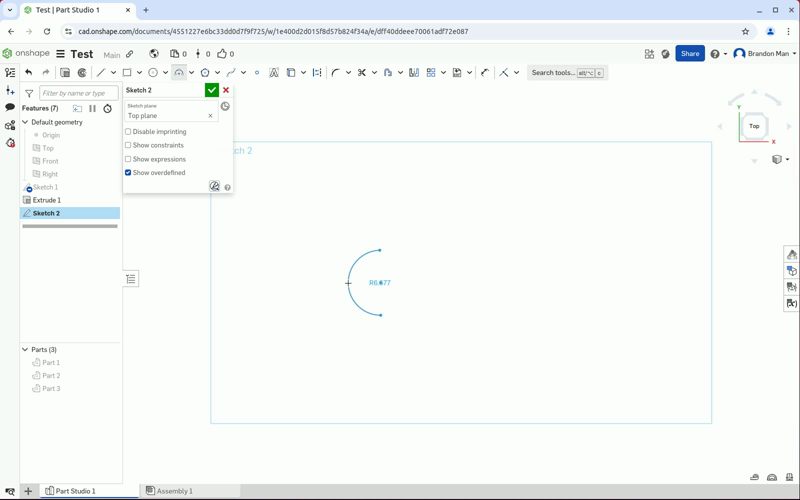
click(348, 282)
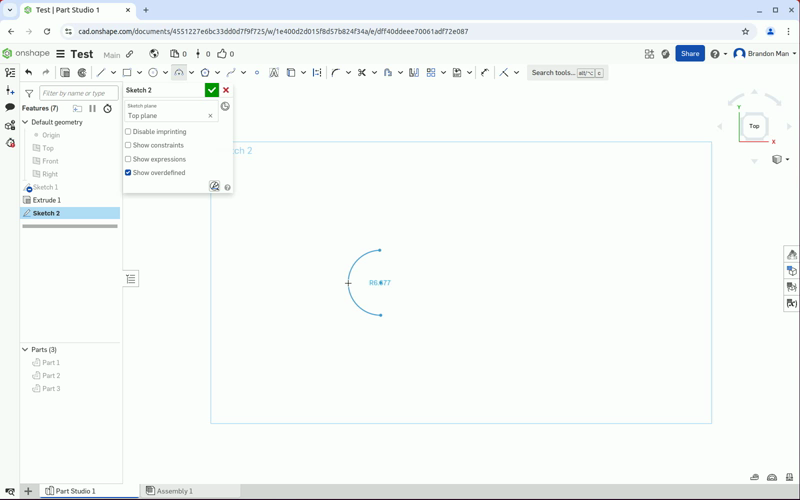
key_up(shift)
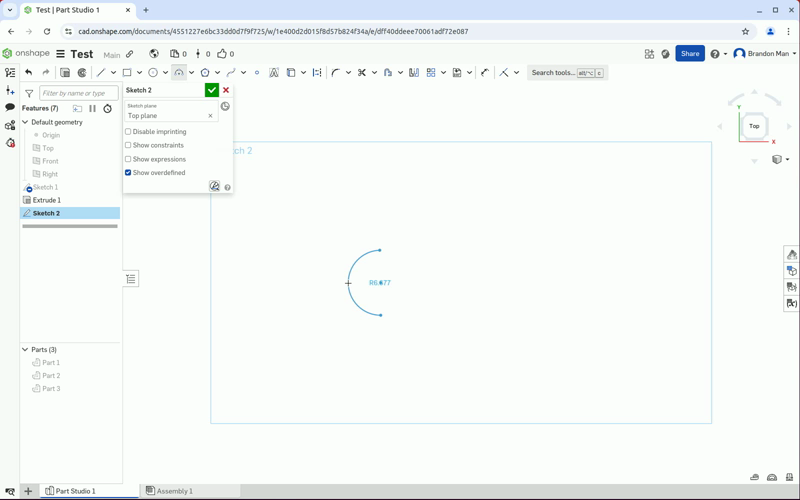
key(esc)
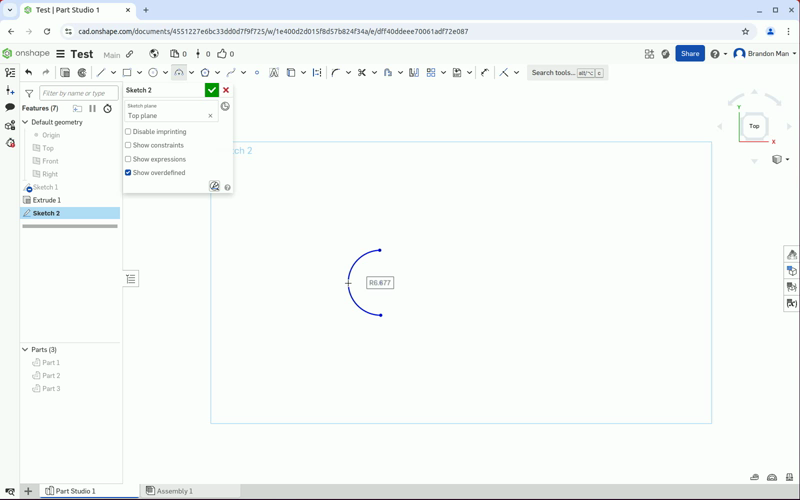
key(l)
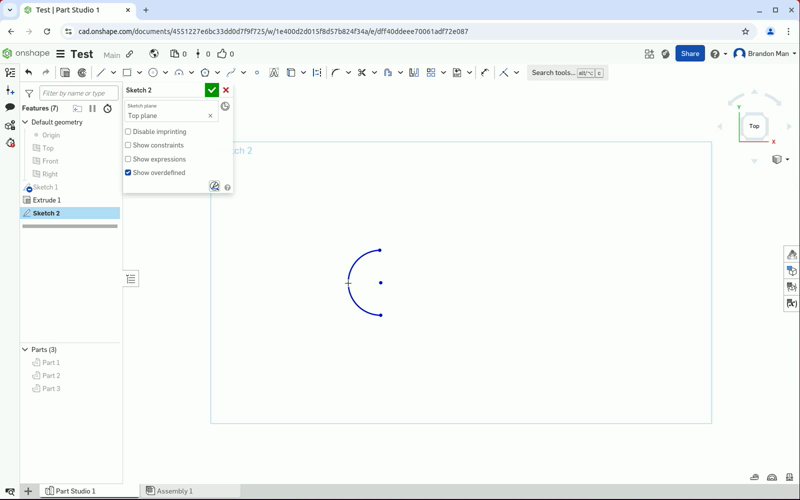
mouse_move(380, 315)
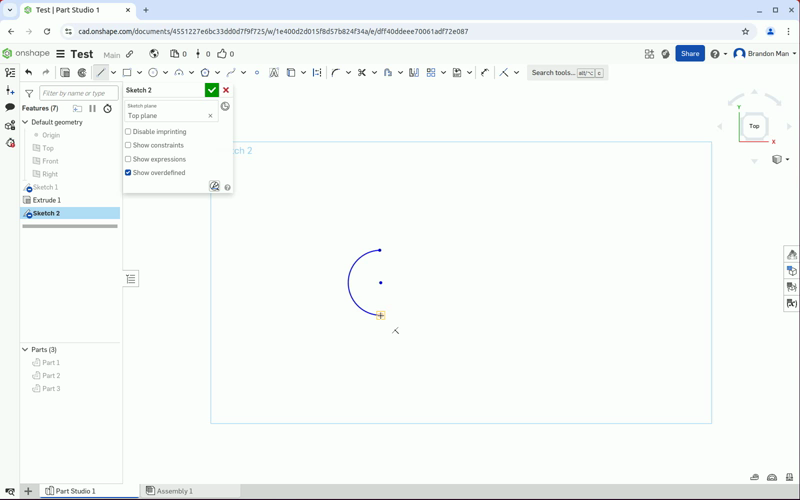
click(380, 315)
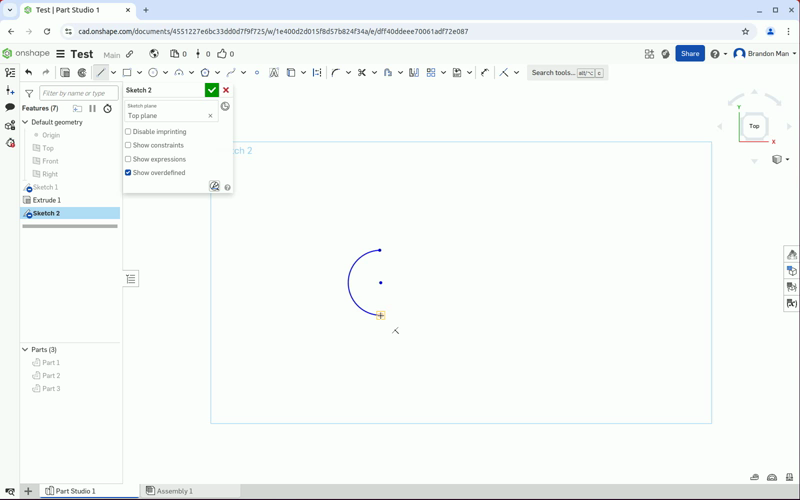
key_down(shift)
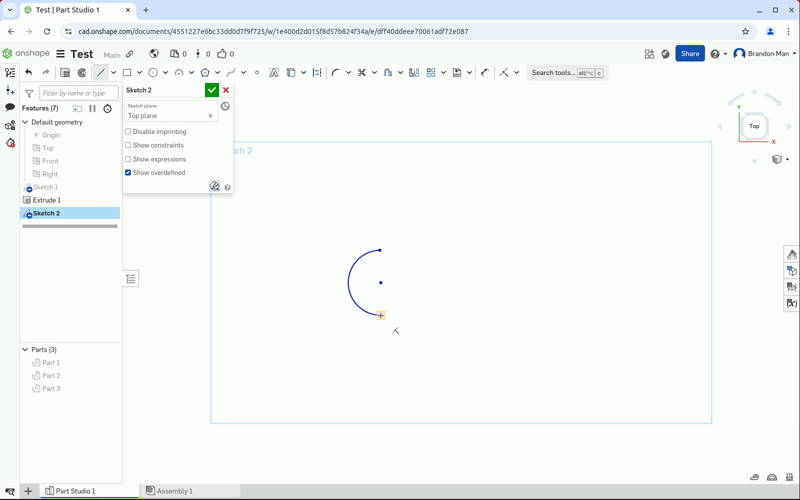
mouse_move(410, 315)
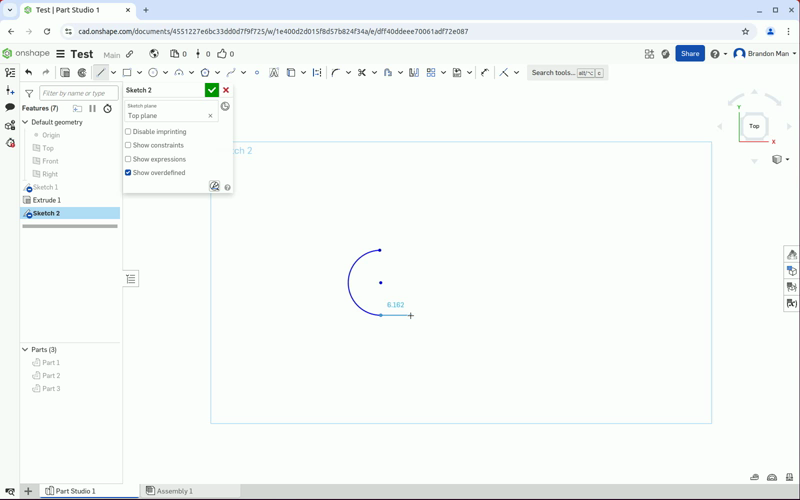
mouse_move(386, 314)
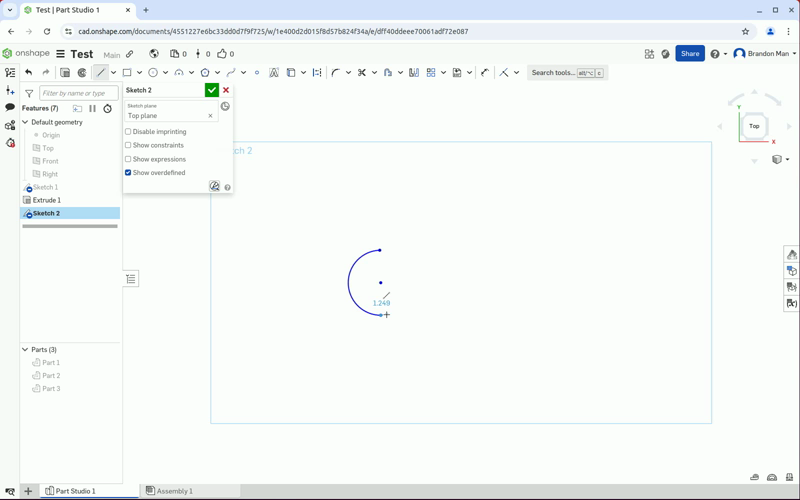
scroll(6)
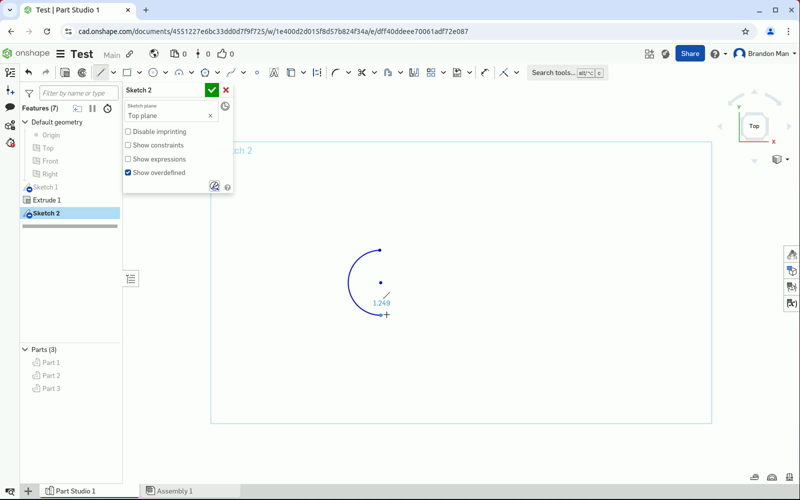
scroll(6)
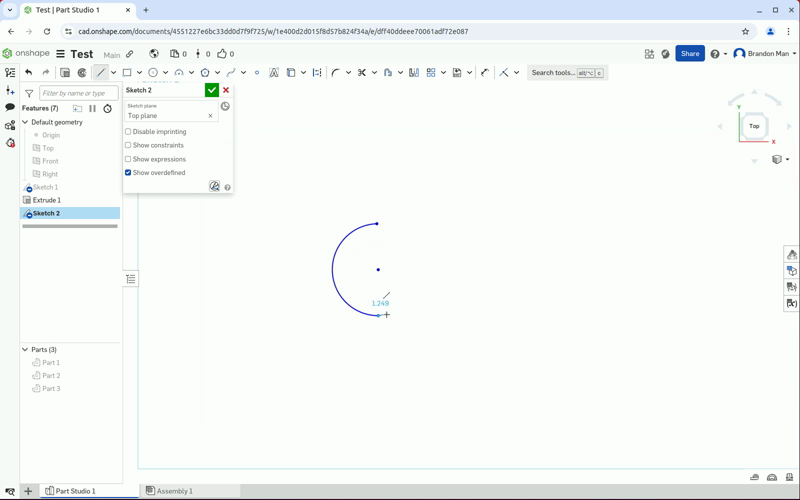
scroll(6)
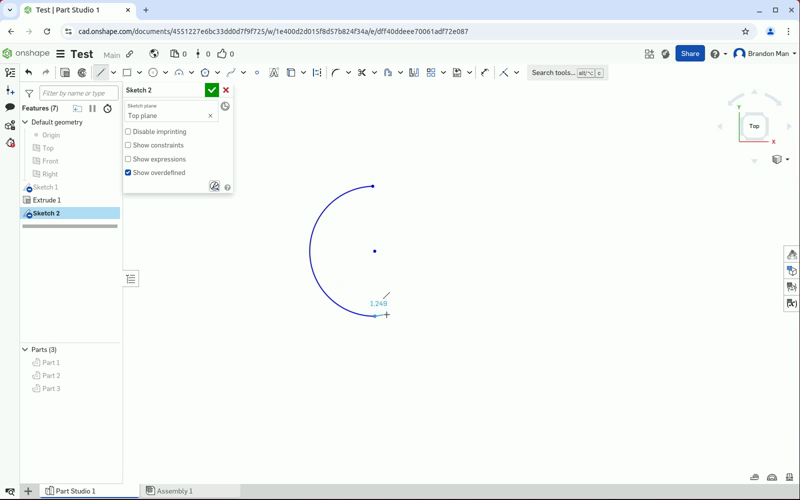
scroll(6)
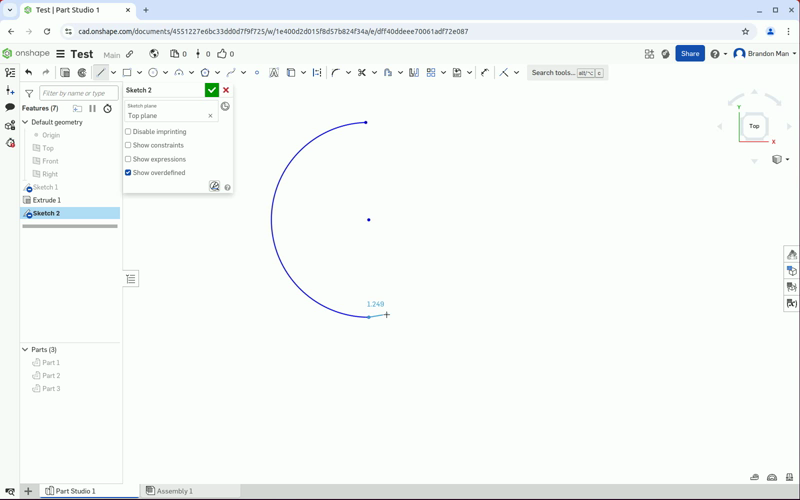
scroll(6)
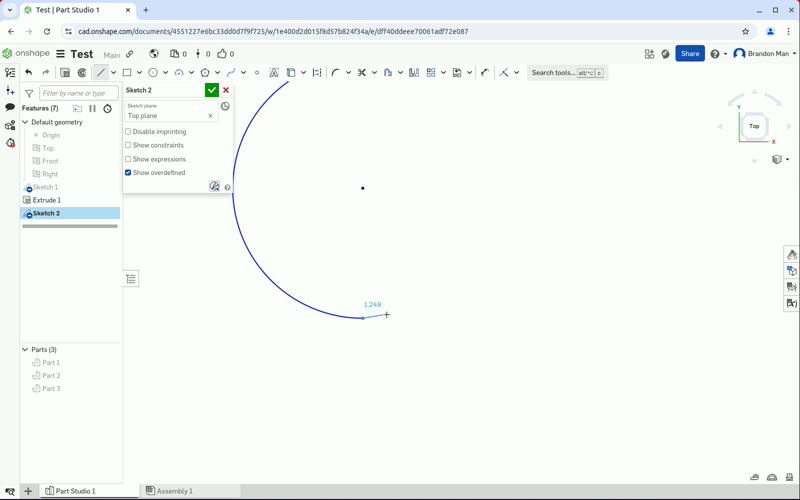
scroll(6)
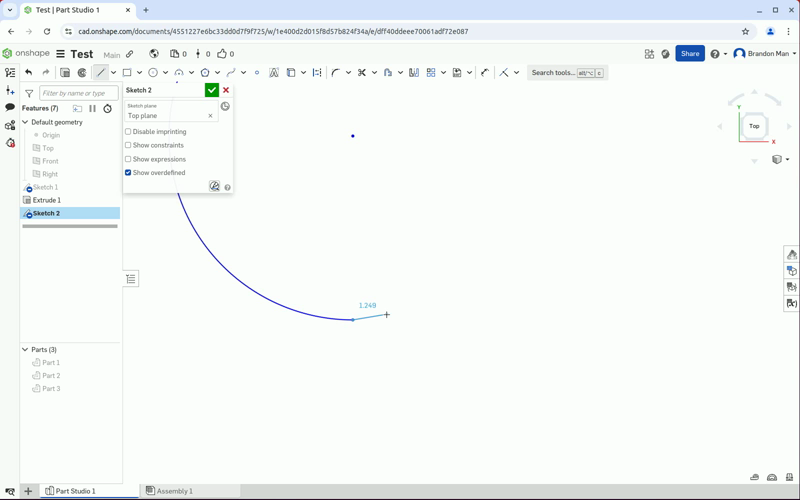
scroll(6)
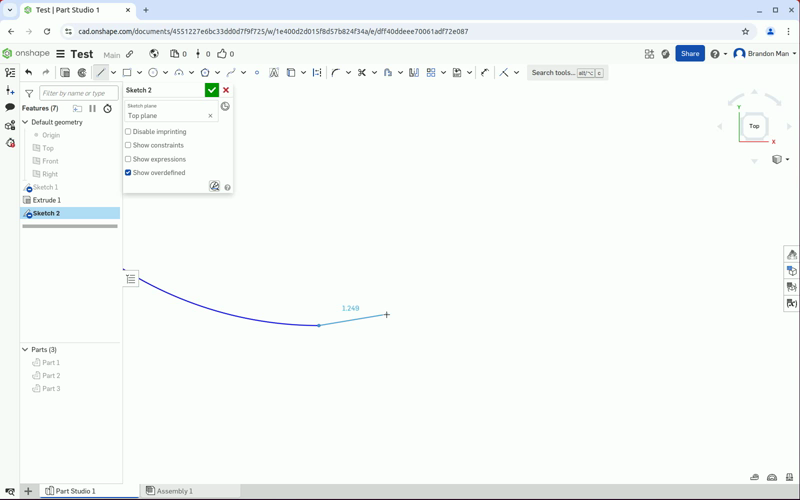
click(386, 314)
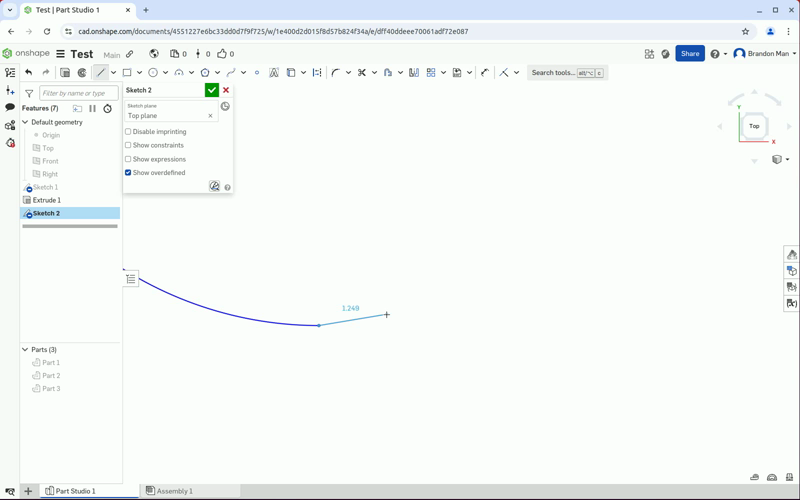
scroll(-6)
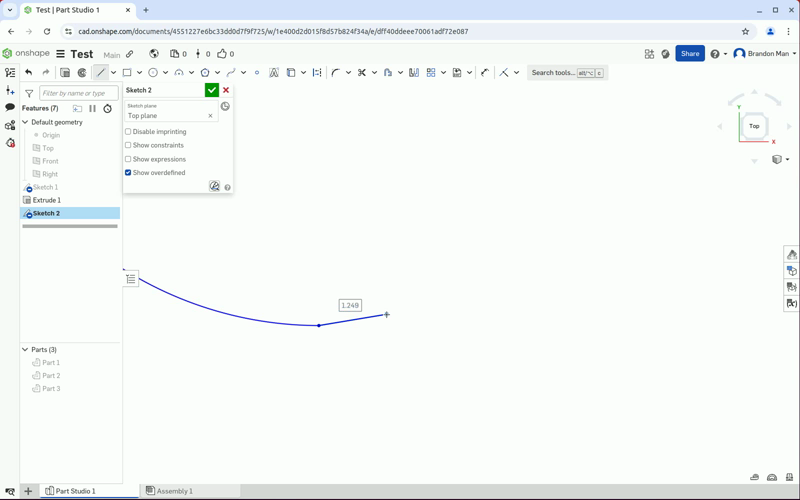
scroll(-6)
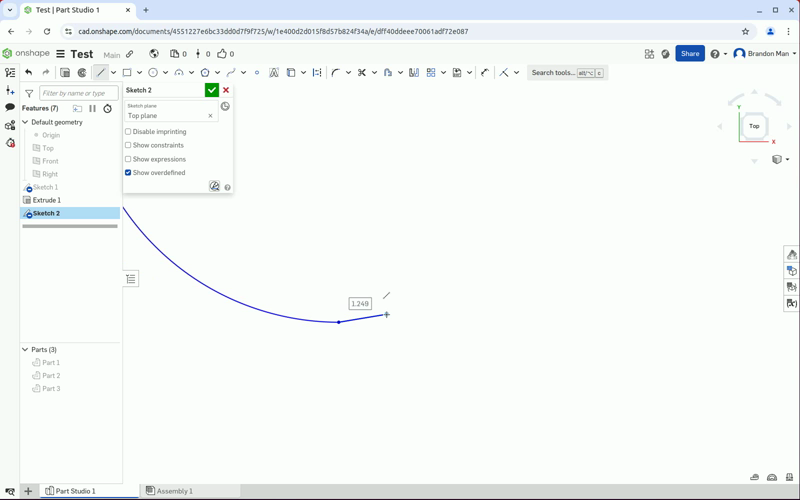
scroll(-6)
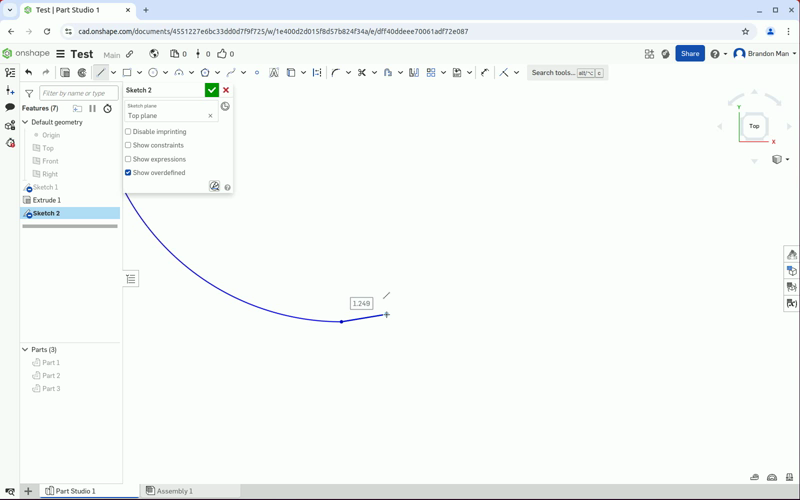
scroll(-6)
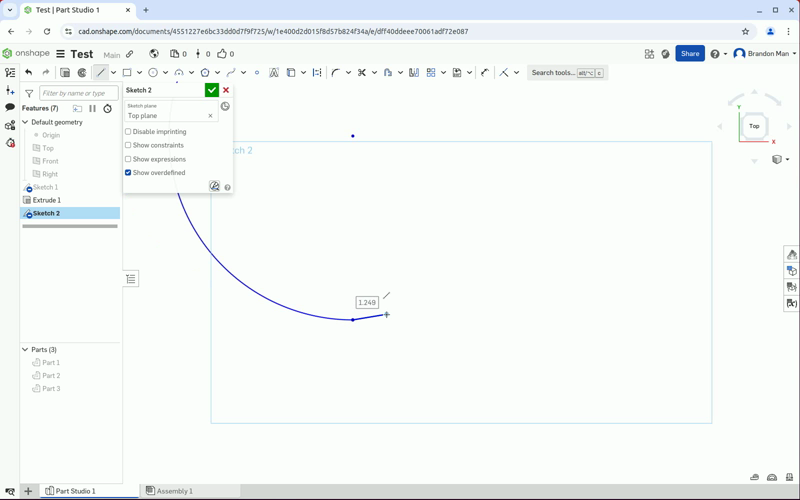
scroll(-6)
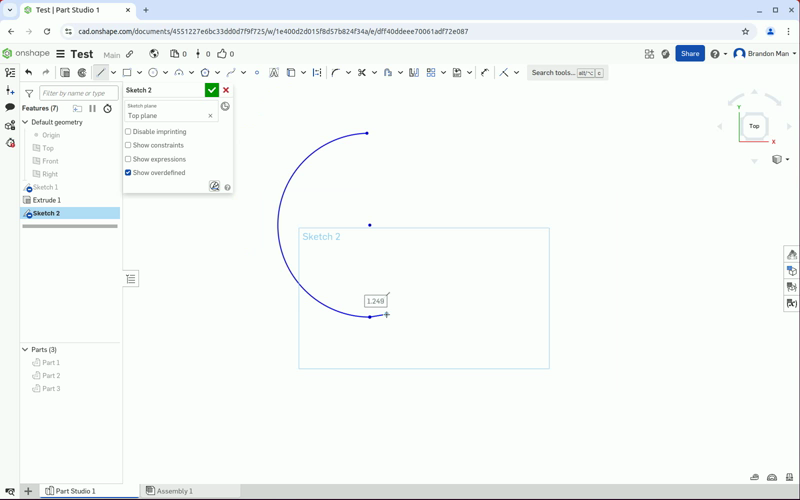
scroll(-6)
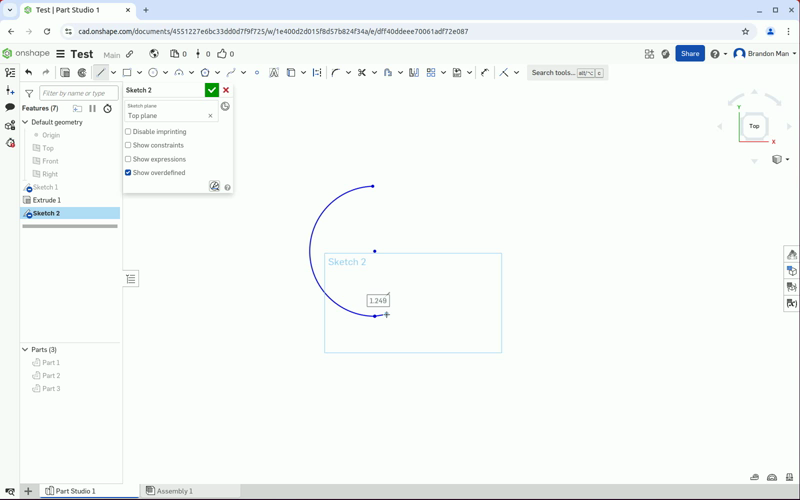
scroll(-6)
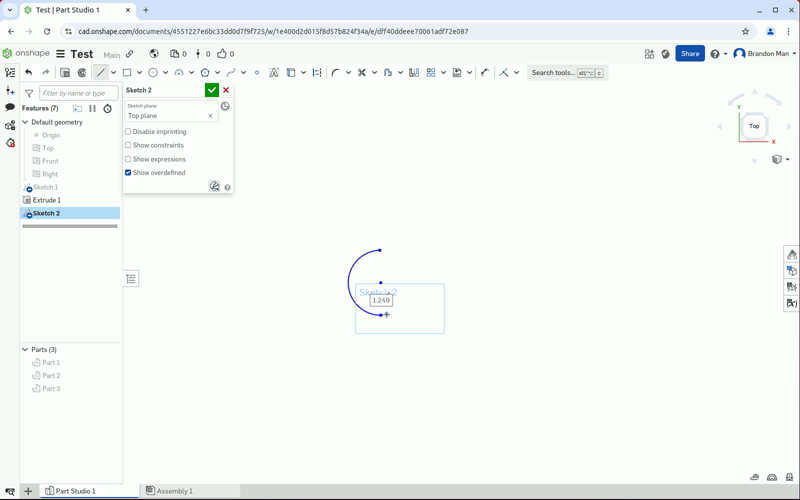
key_up(shift)
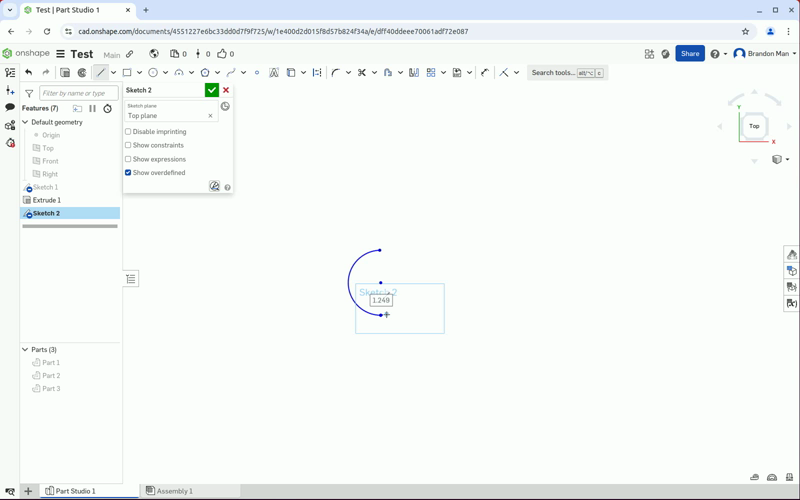
key(esc)
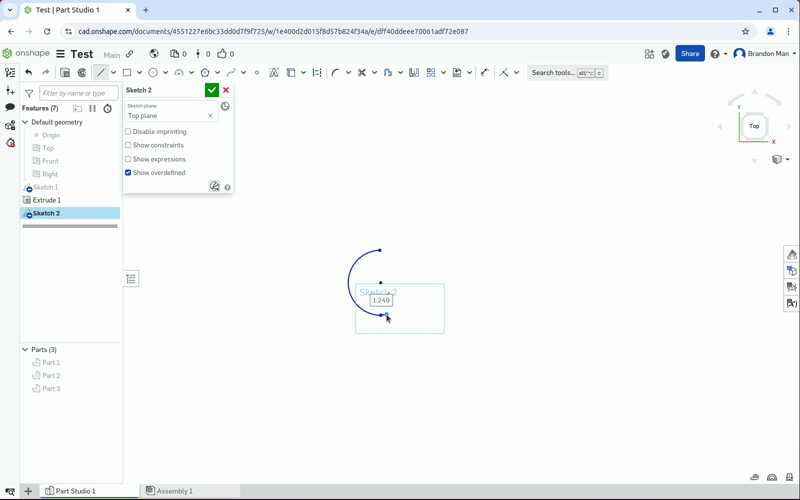
key(a)
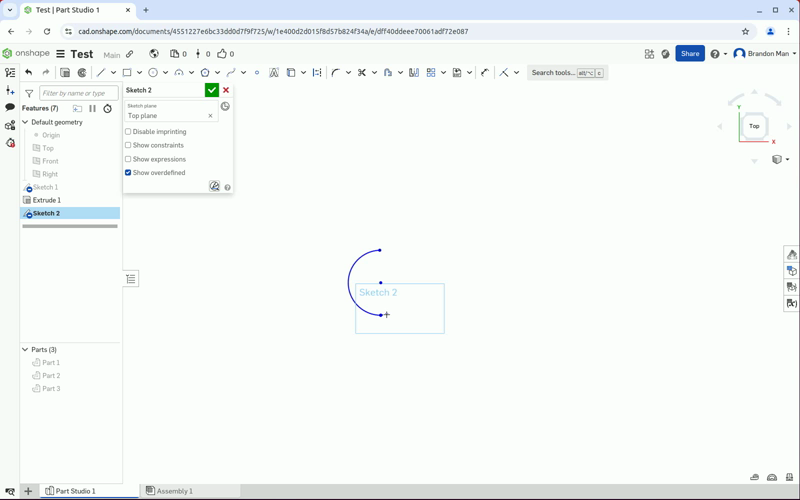
mouse_move(386, 314)
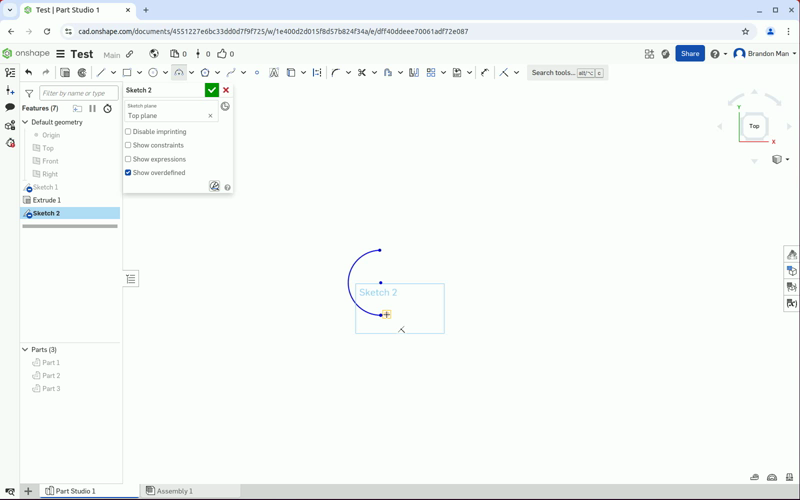
click(386, 314)
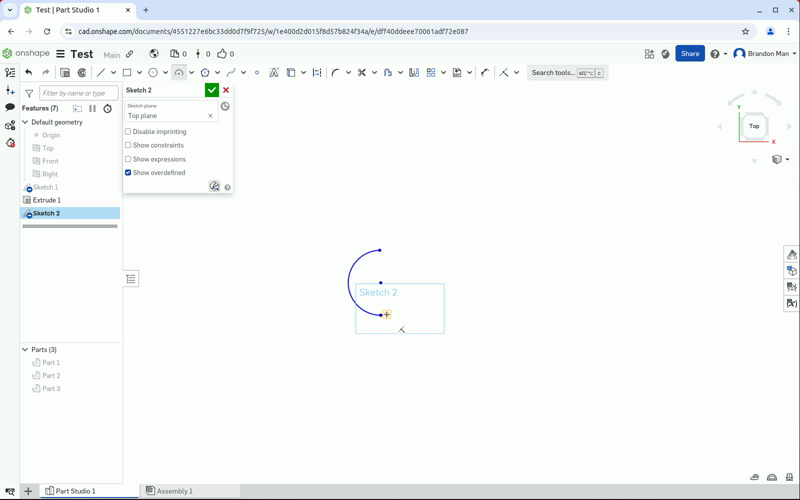
key_down(shift)
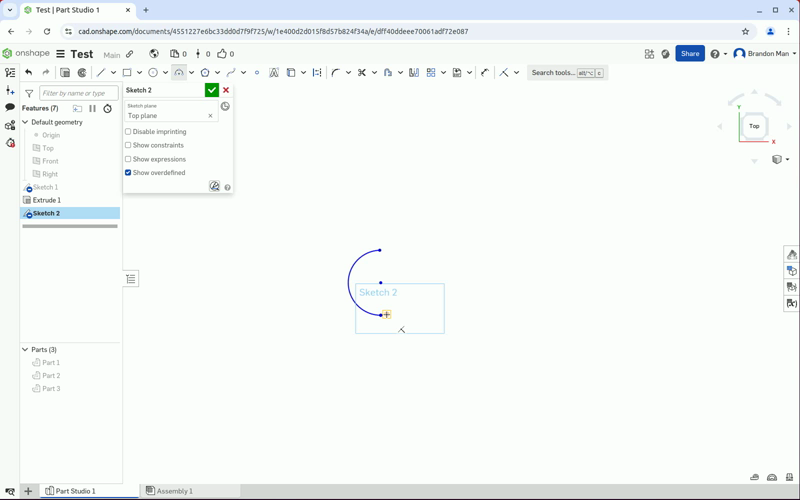
mouse_move(387, 250)
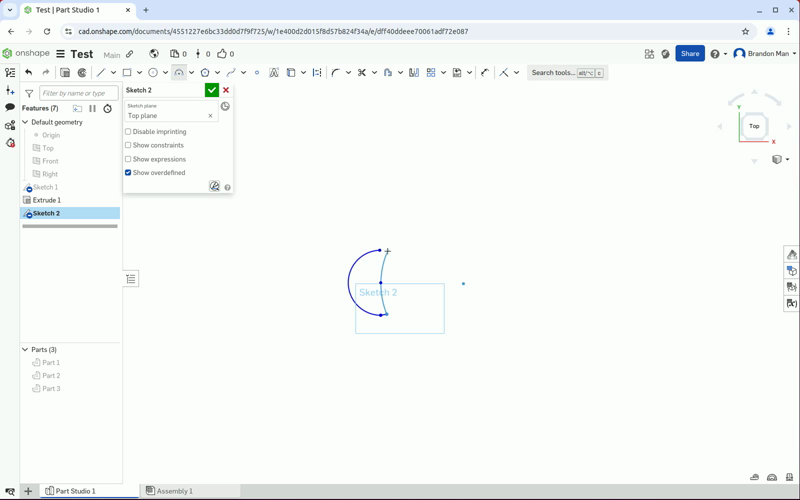
click(387, 250)
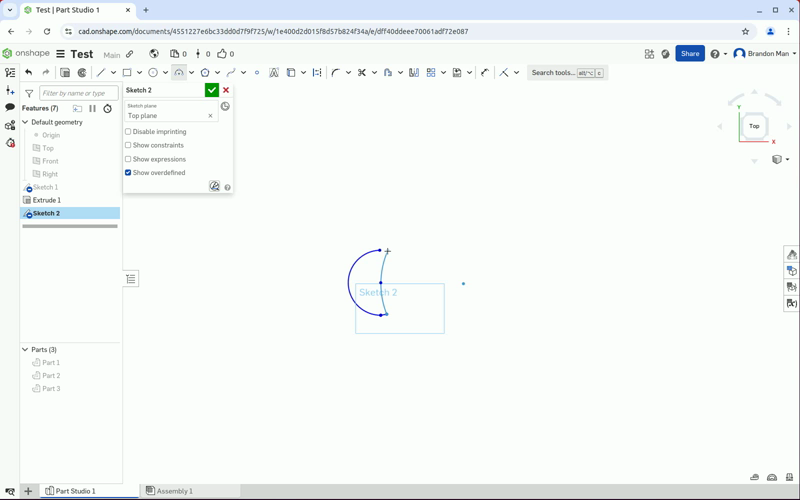
mouse_move(412, 282)
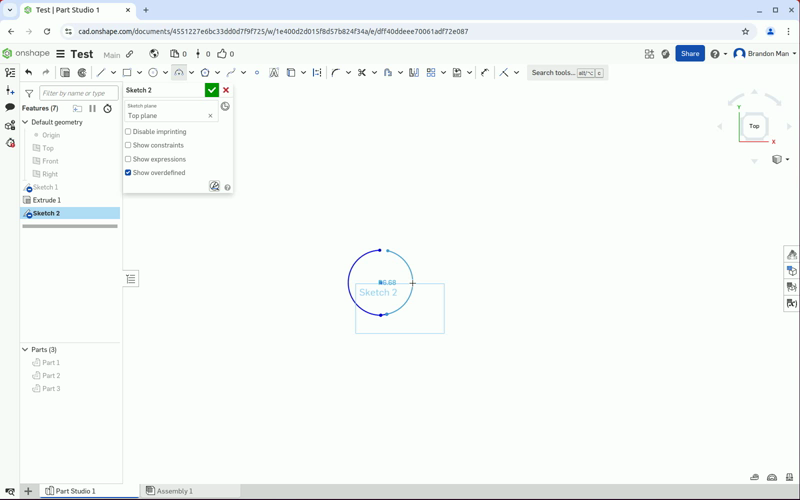
click(412, 282)
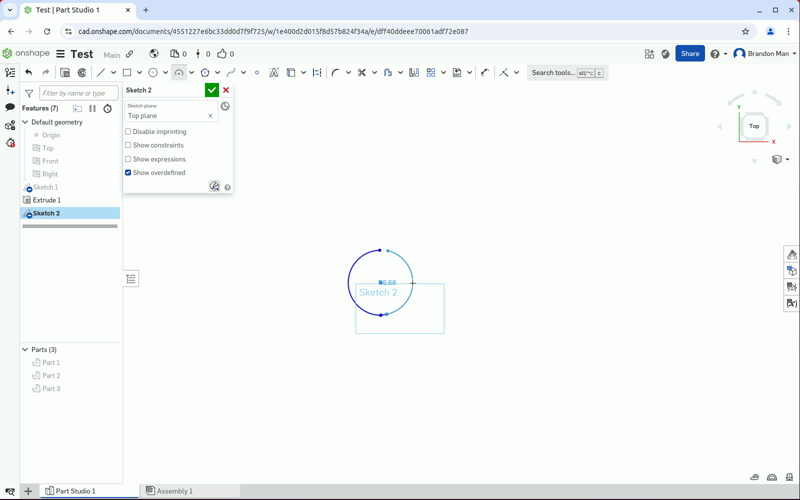
key_up(shift)
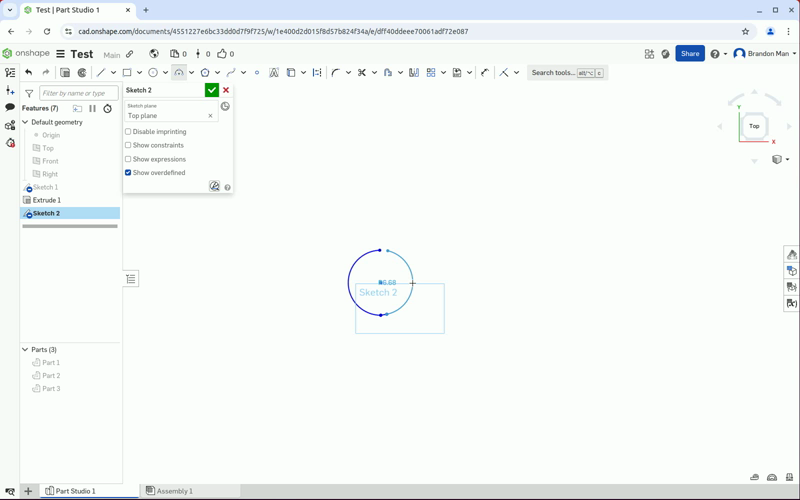
key(esc)
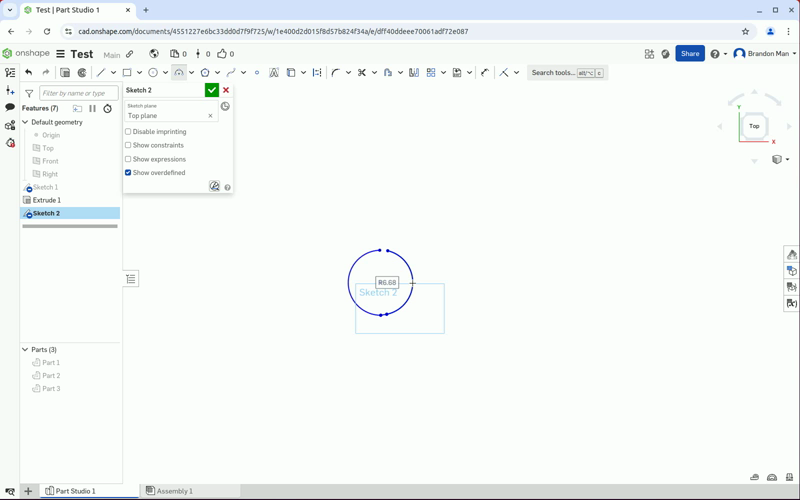
key(l)
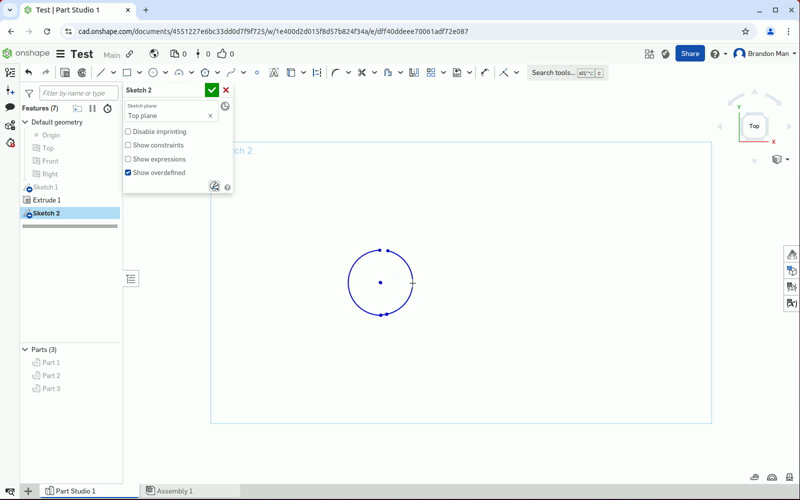
mouse_move(387, 250)
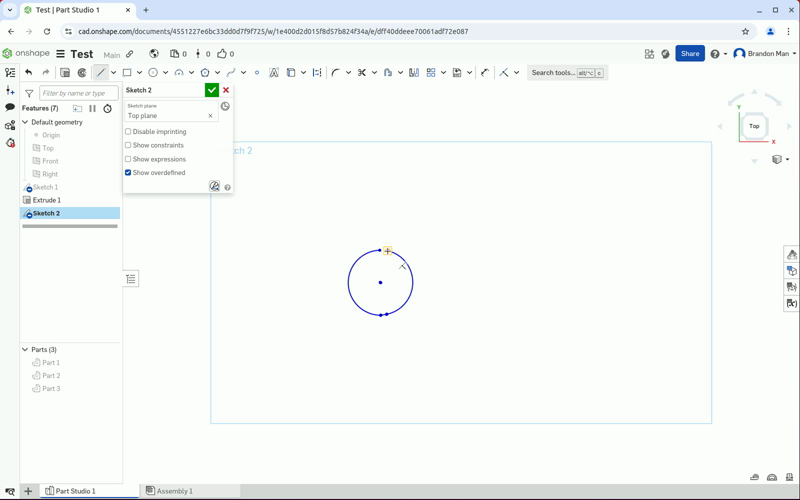
click(387, 250)
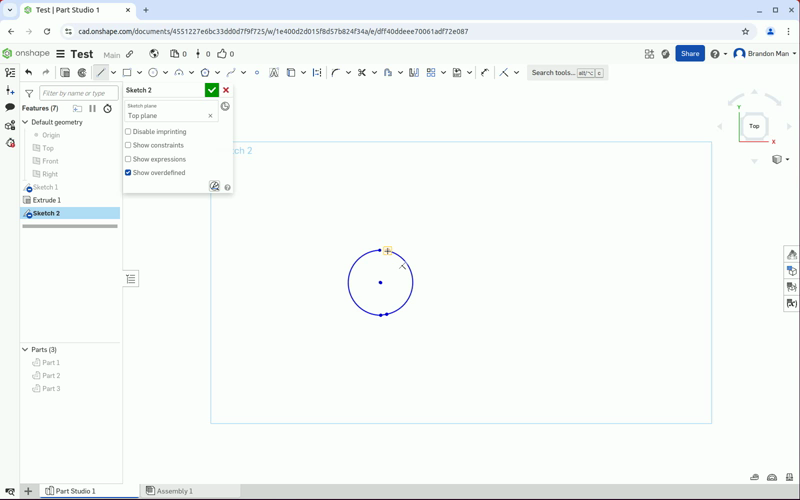
mouse_move(417, 250)
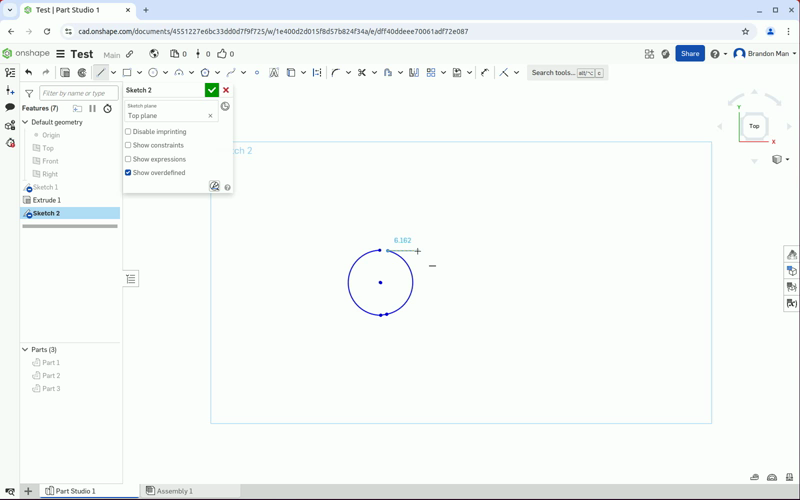
key_down(shift)
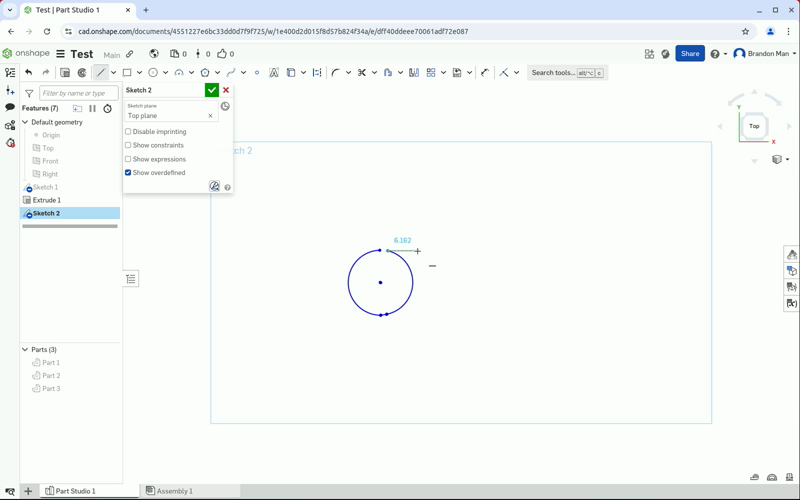
mouse_move(379, 250)
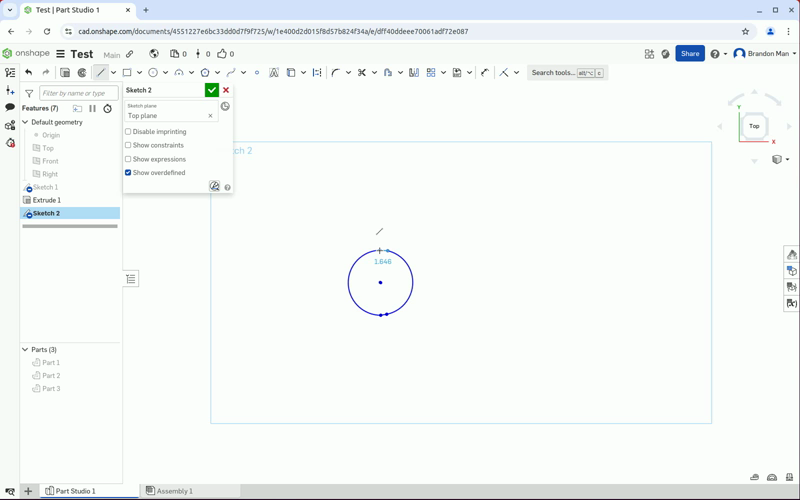
key_up(shift)
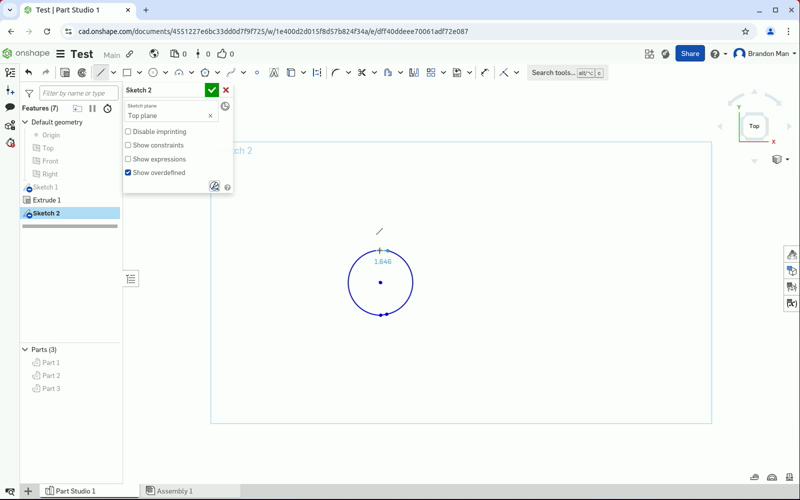
click(379, 250)
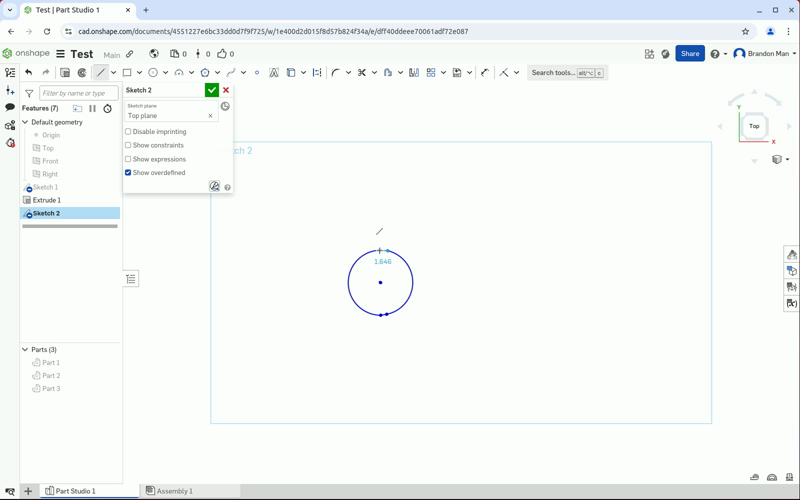
key(esc)
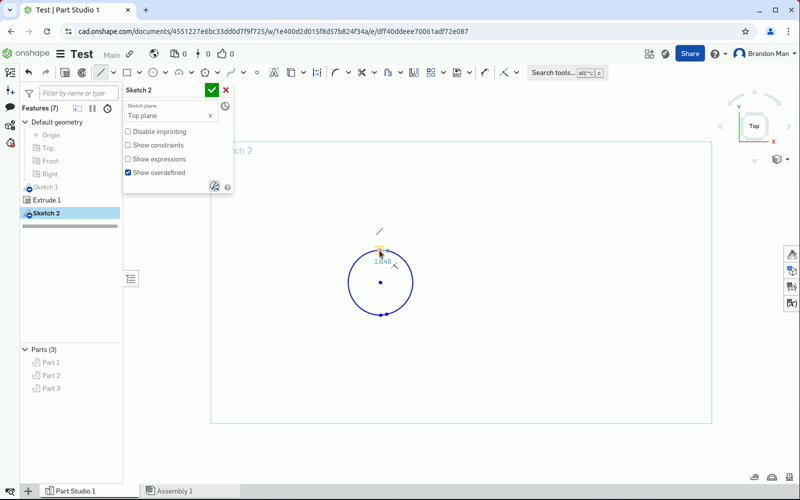
key(c)
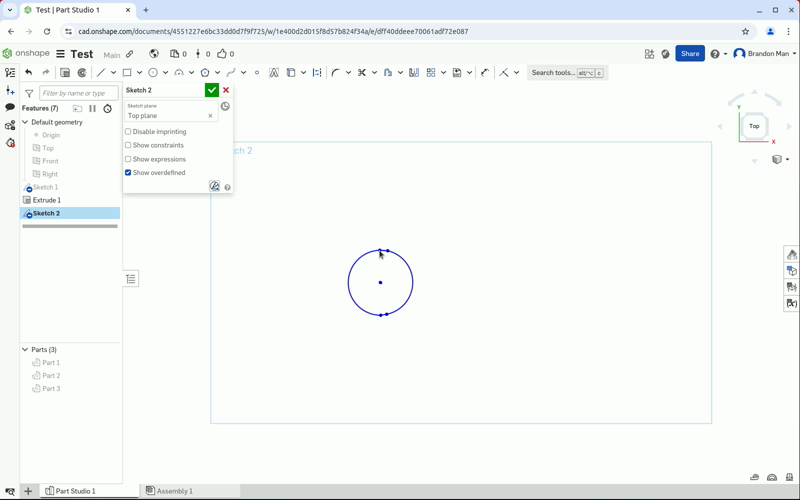
key_down(shift)
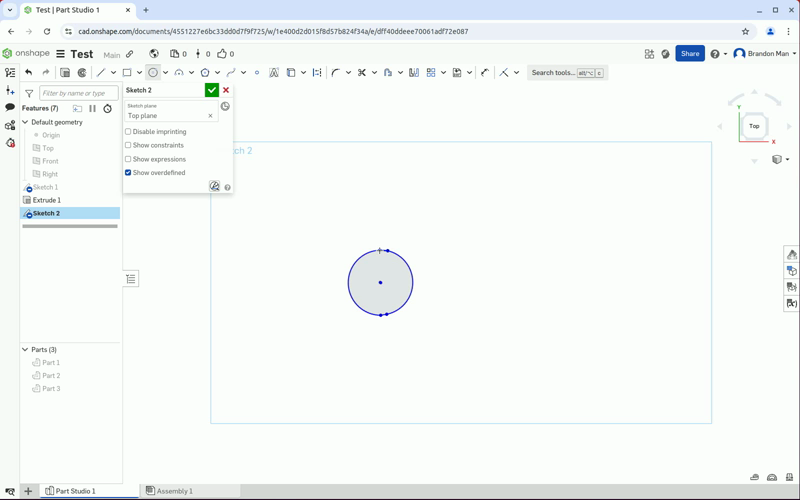
mouse_move(380, 282)
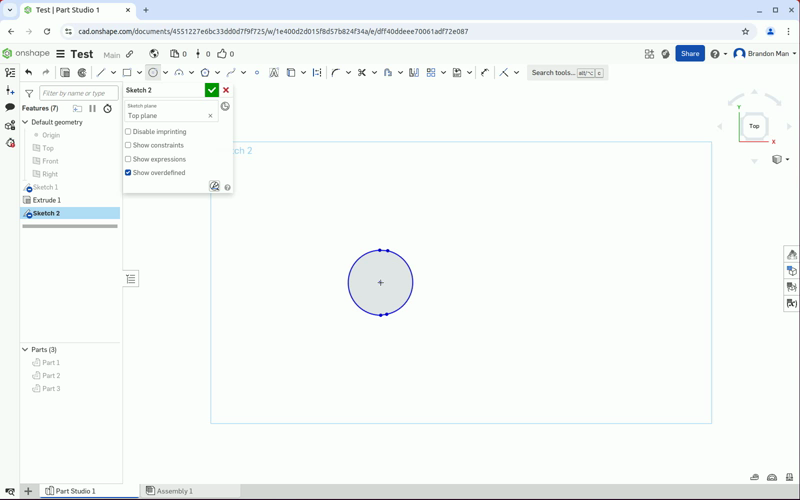
click(380, 282)
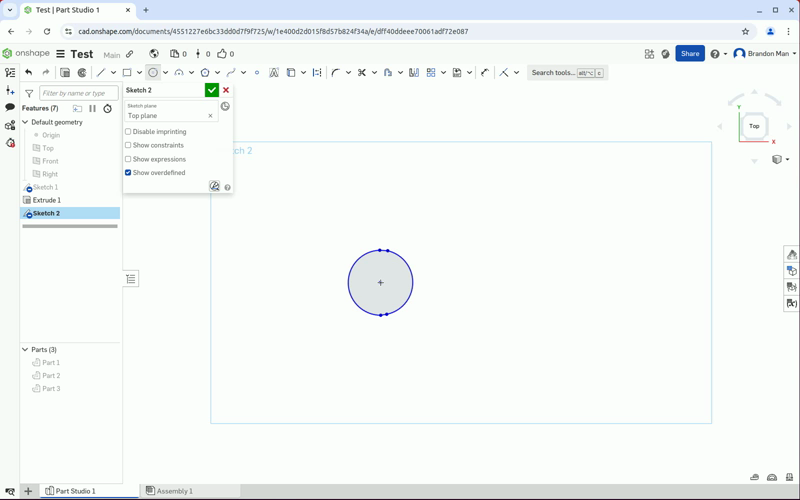
key_up(shift)
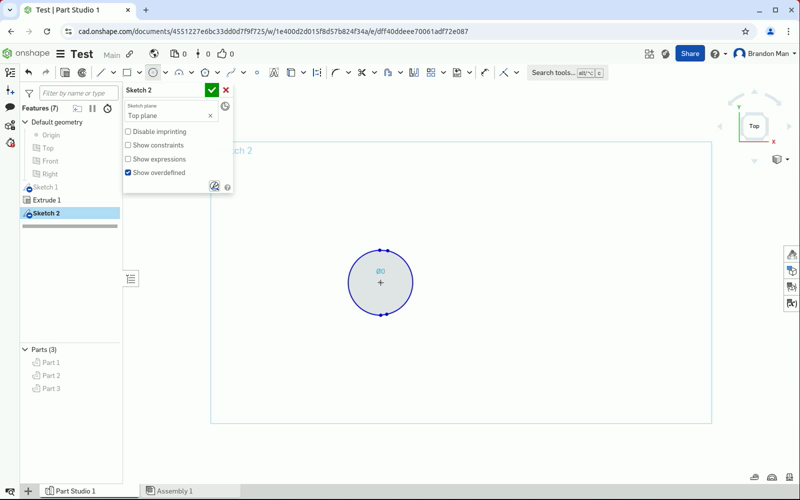
mouse_move(405, 282)
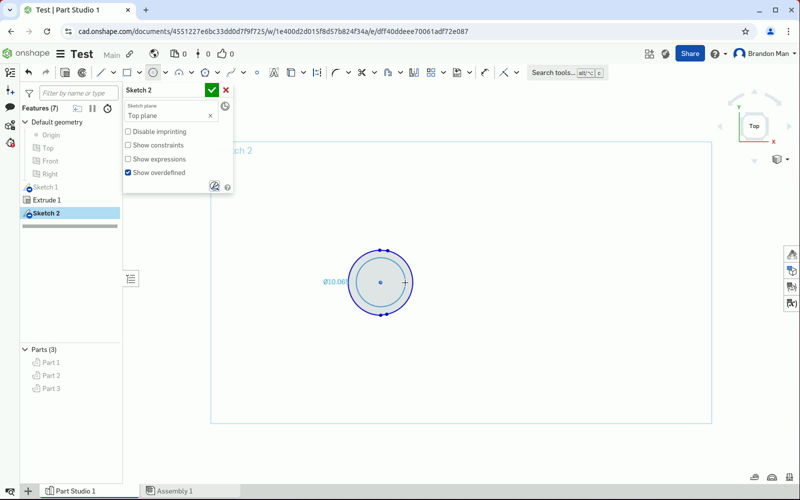
click(405, 282)
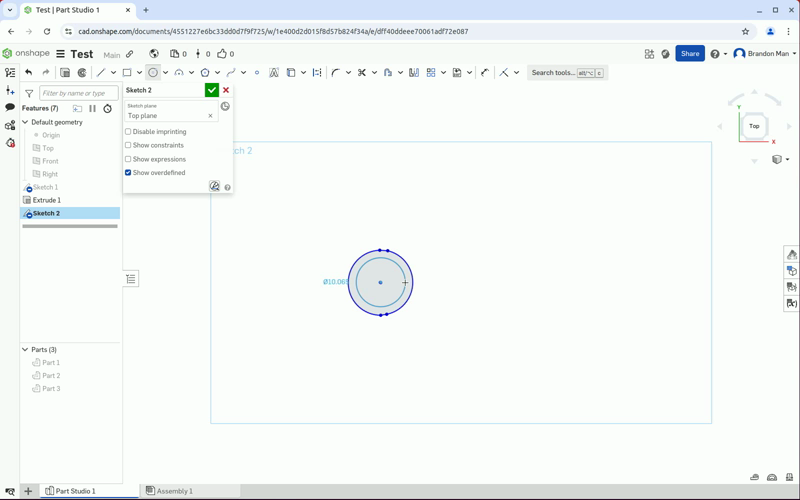
key(esc)
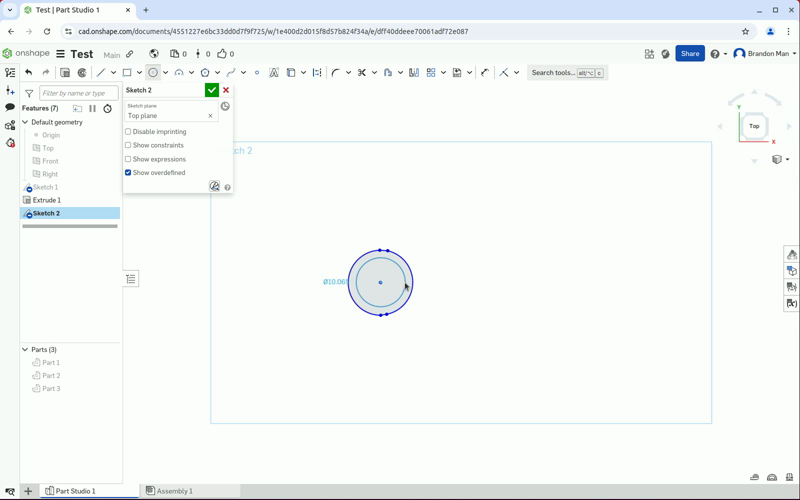
mouse_move(380, 312)
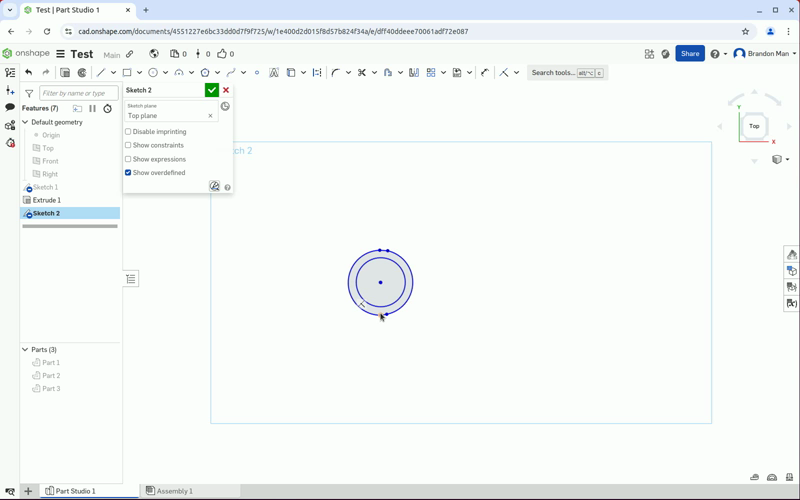
scroll(6)
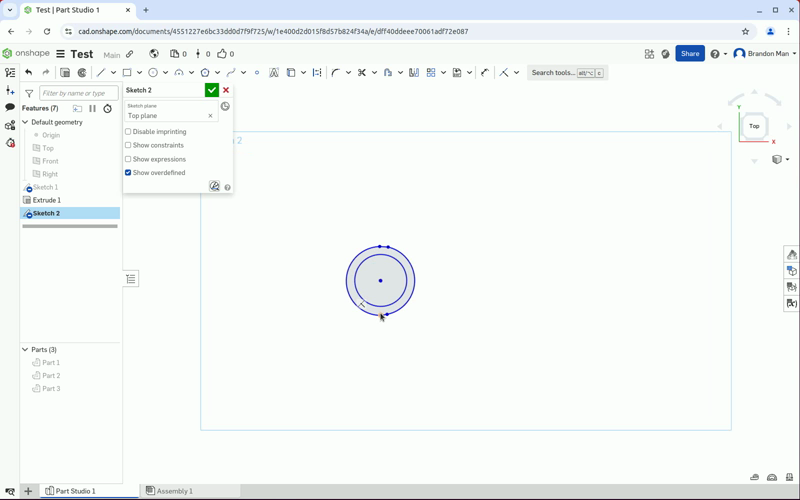
scroll(6)
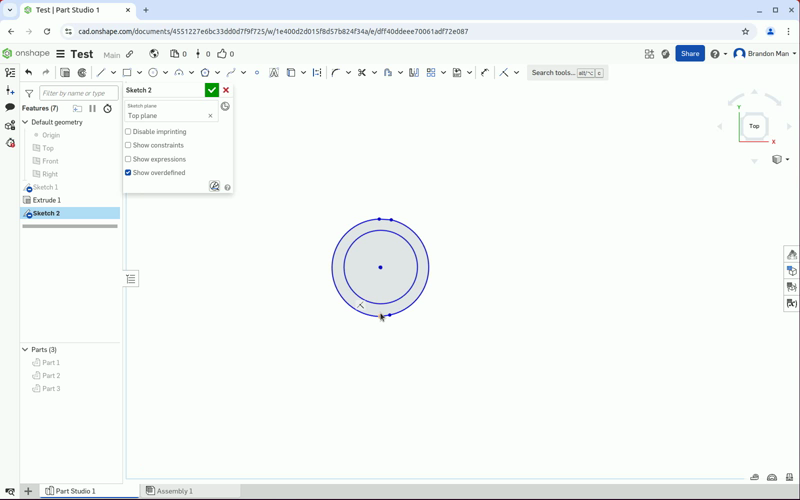
scroll(6)
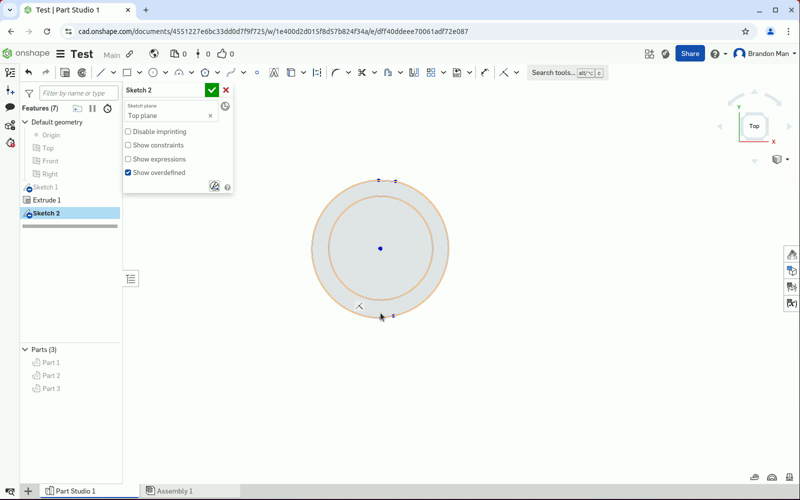
scroll(6)
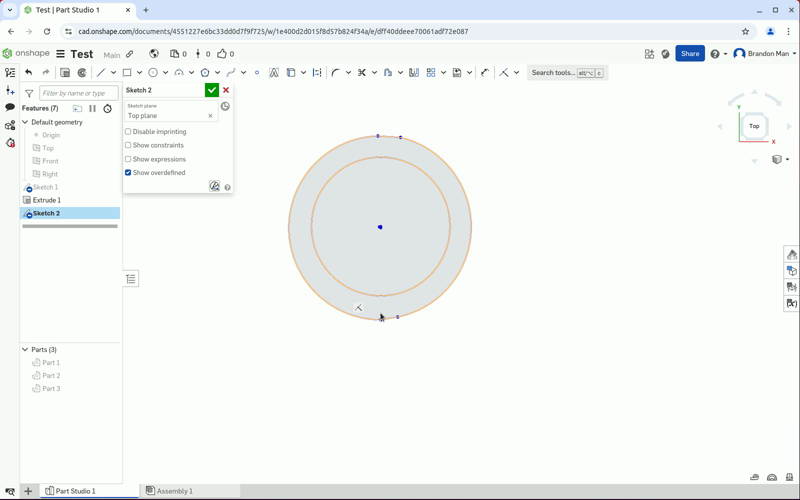
scroll(6)
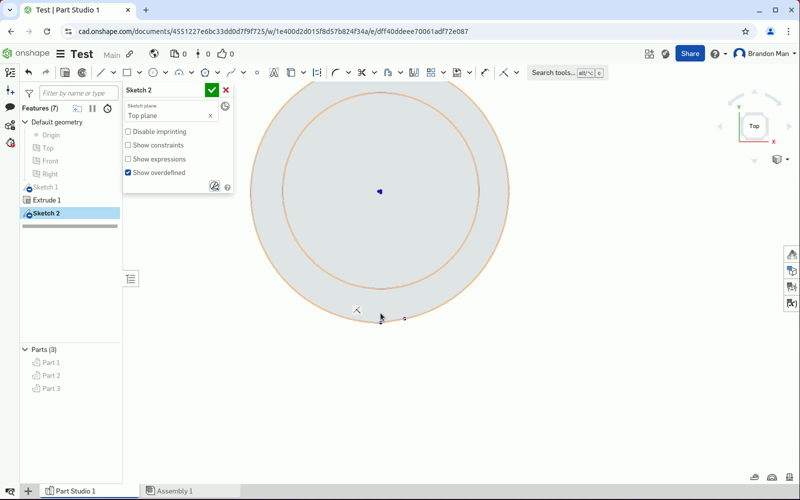
scroll(6)
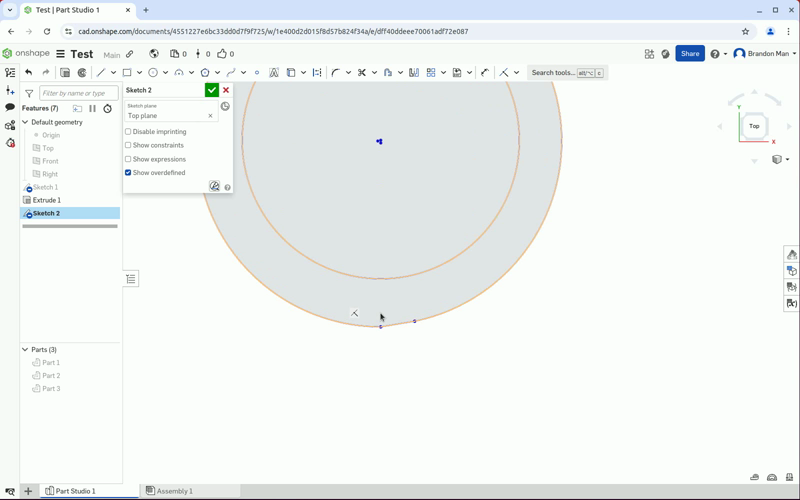
scroll(6)
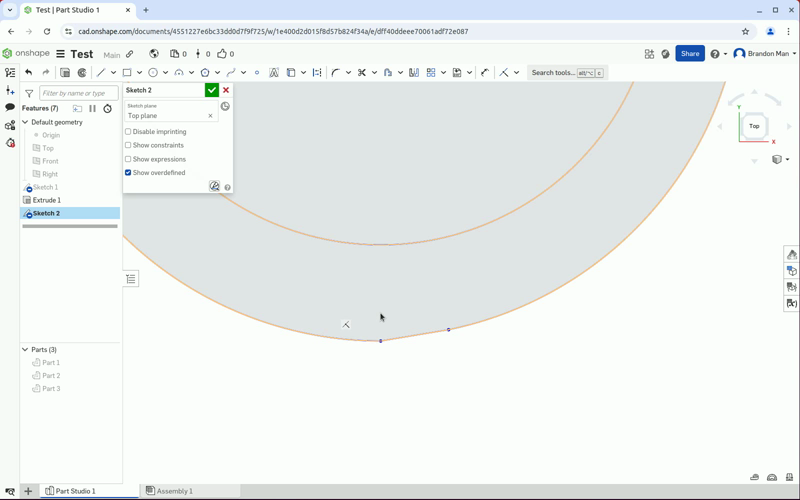
click(380, 312)
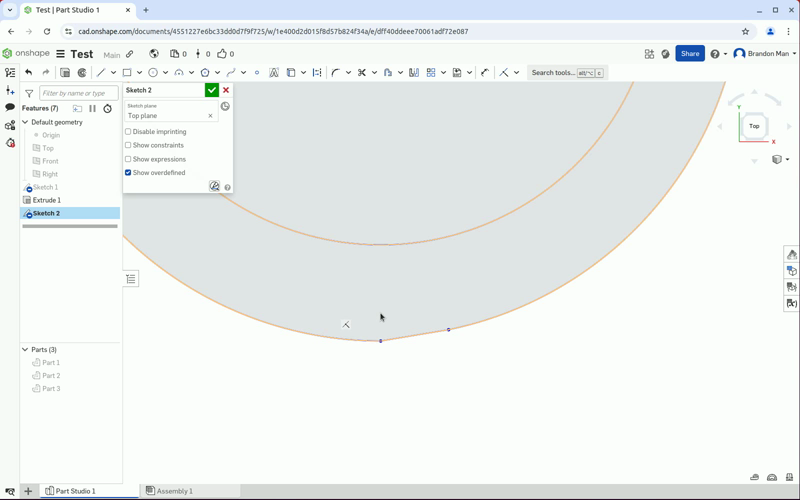
scroll(-6)
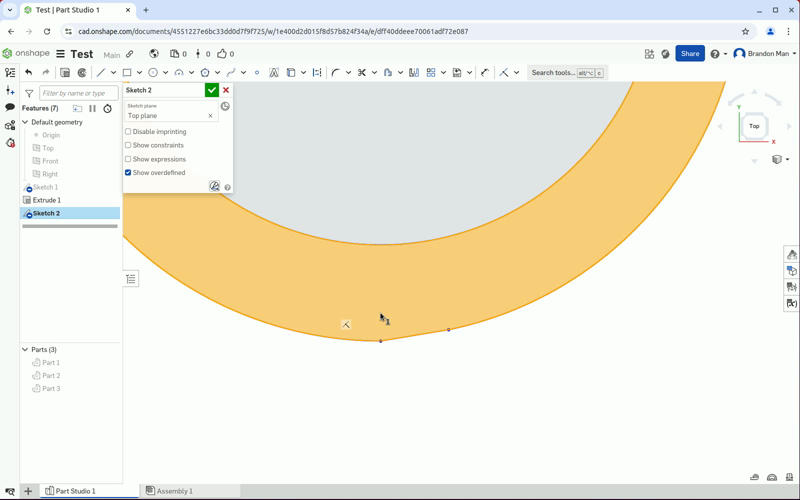
scroll(-6)
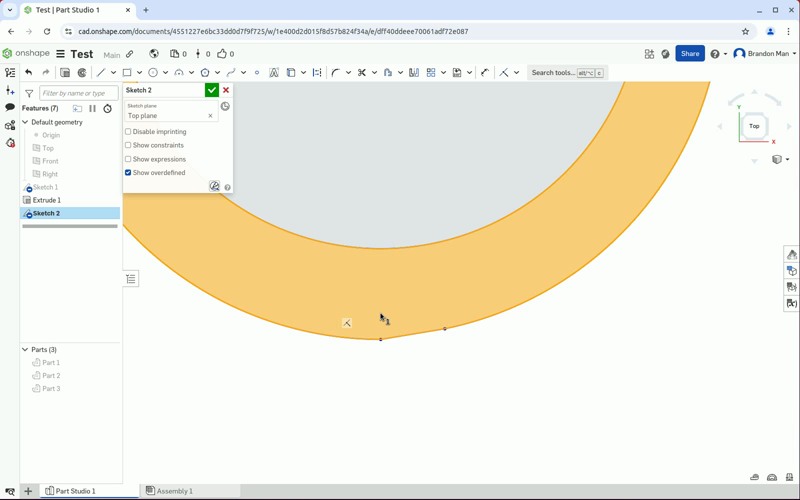
scroll(-6)
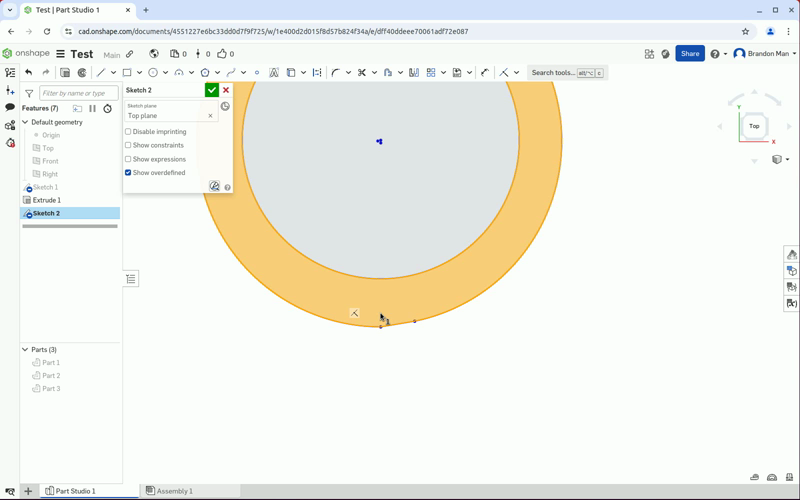
scroll(-6)
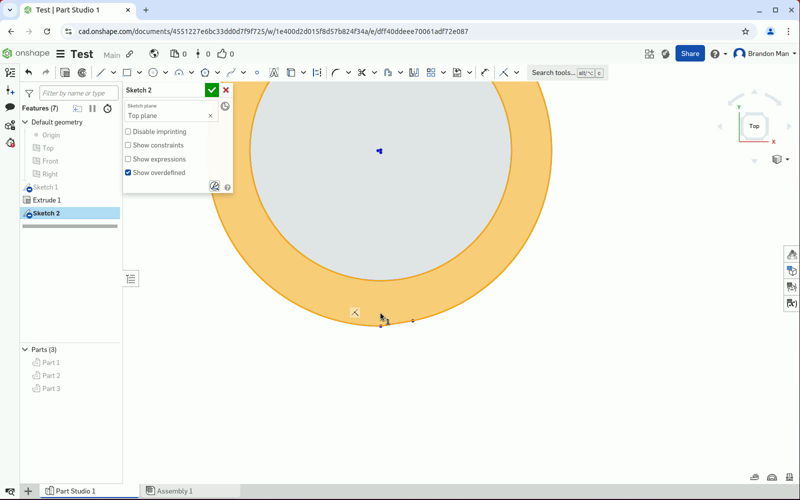
scroll(-6)
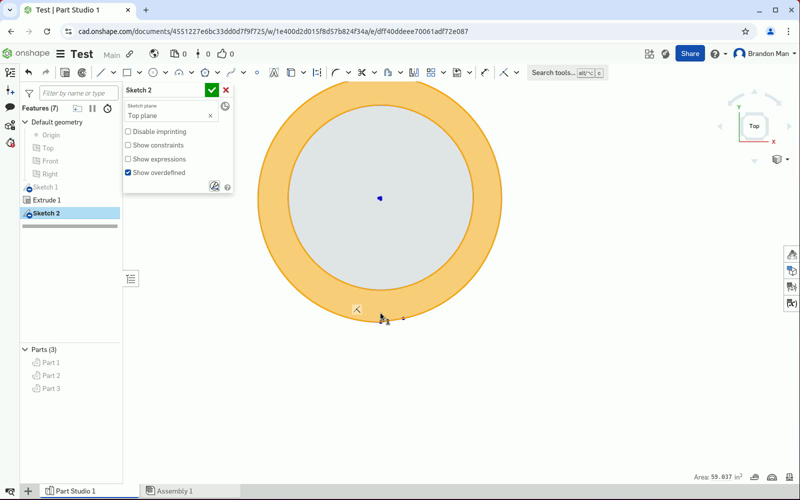
scroll(-6)
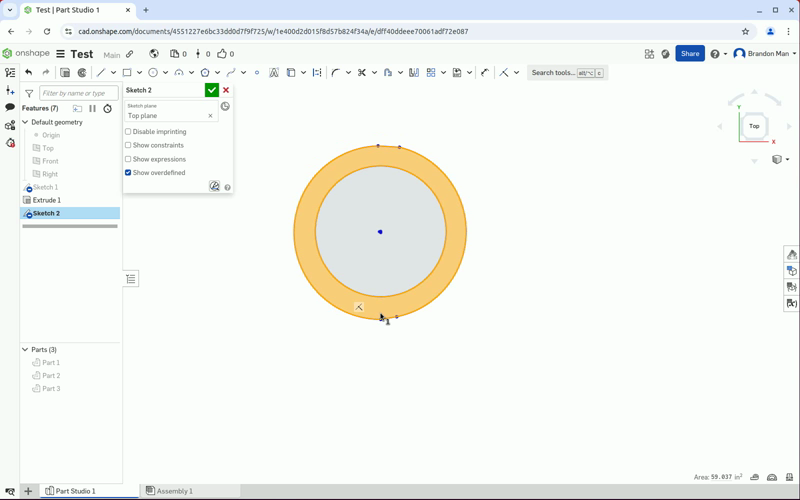
scroll(-6)
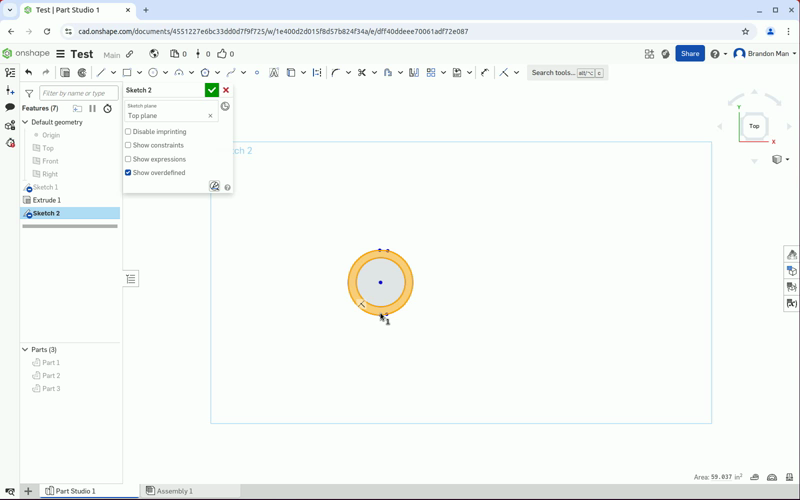
mouse_move(73, 352)
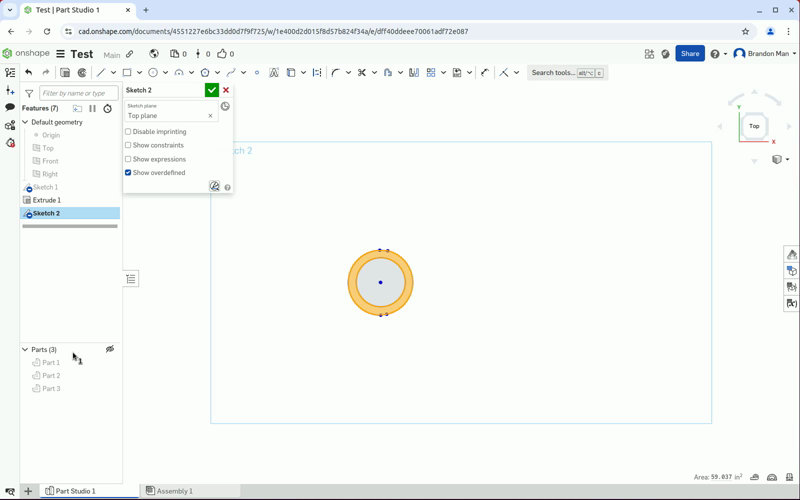
key(shift+y)
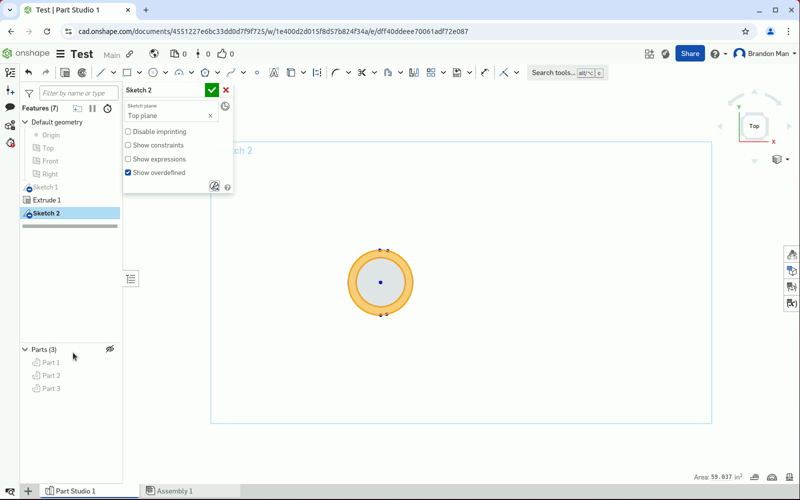
key(shift+e)
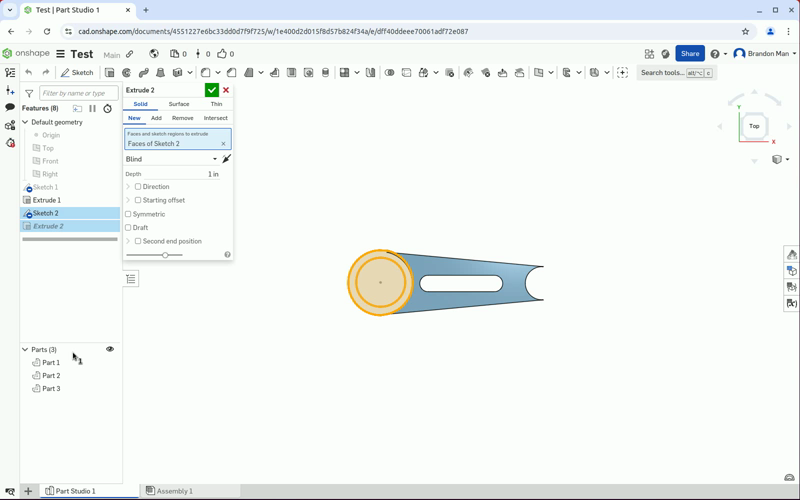
mouse_move(143, 106)
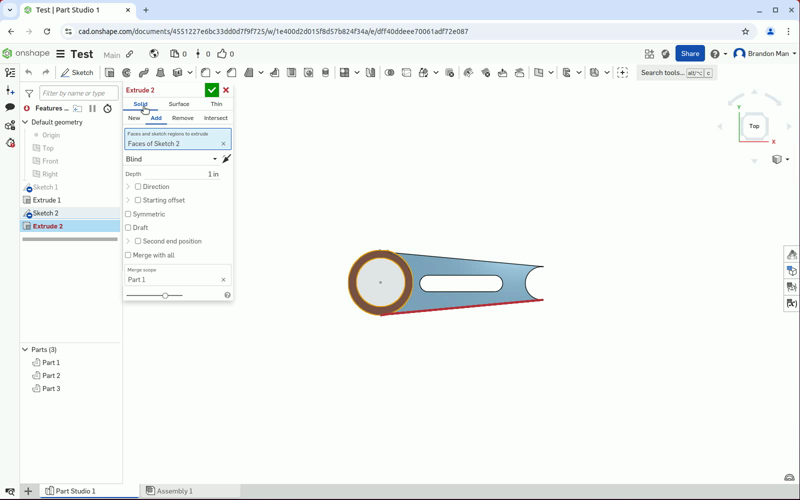
click(143, 106)
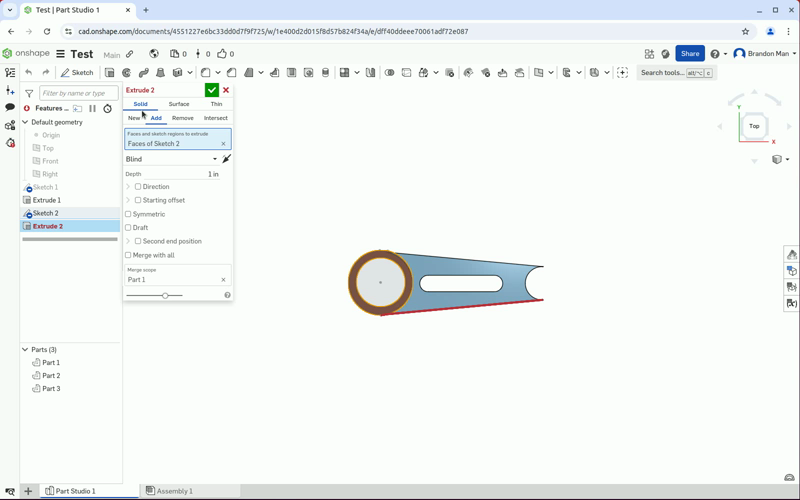
mouse_move(137, 120)
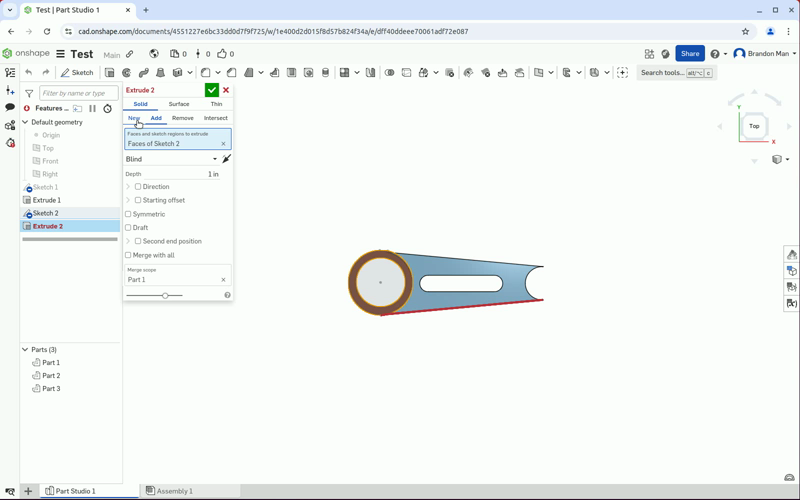
click(137, 120)
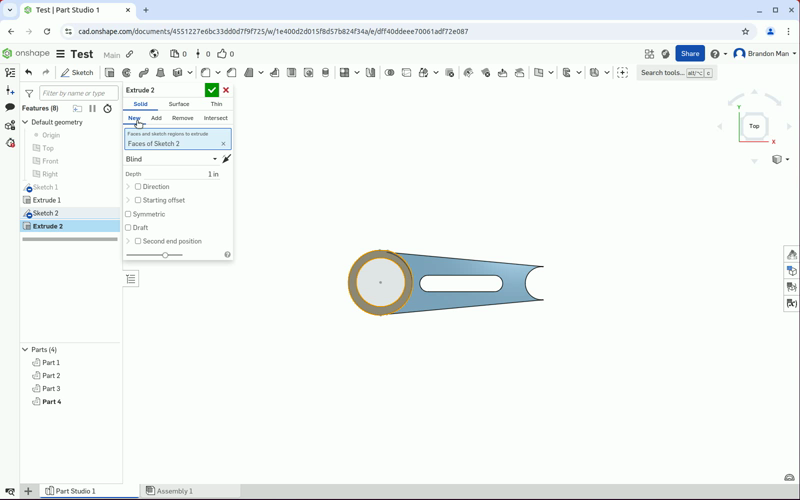
key(tab, 4)
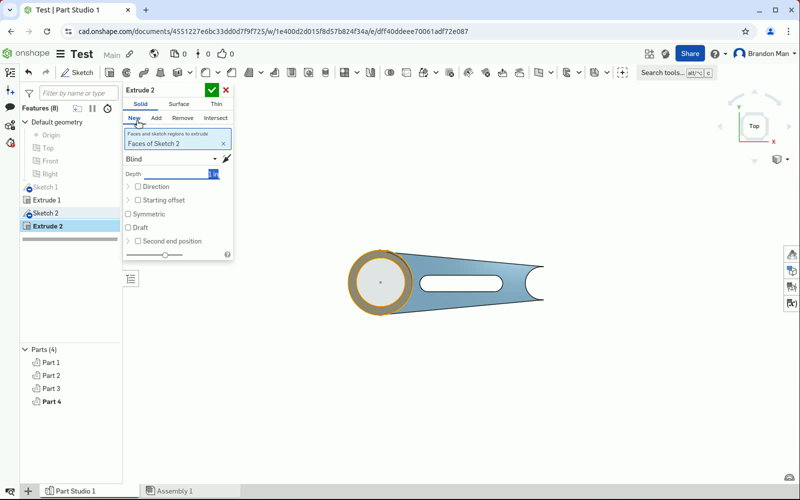
text(9.869)
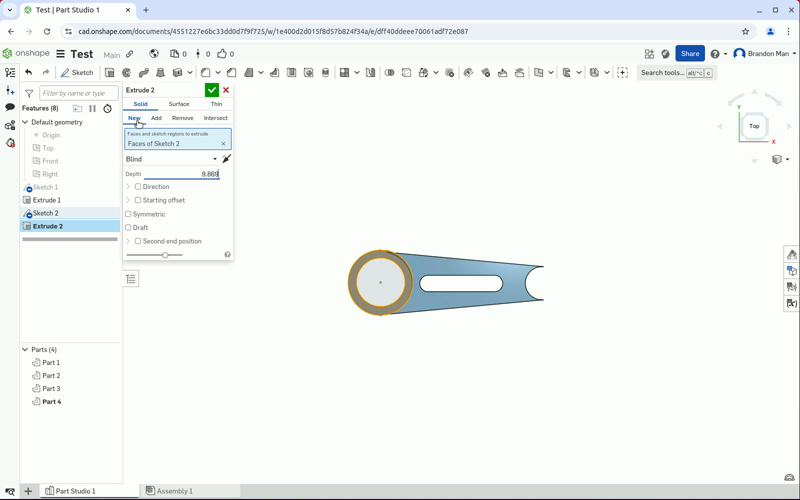
key(enter)
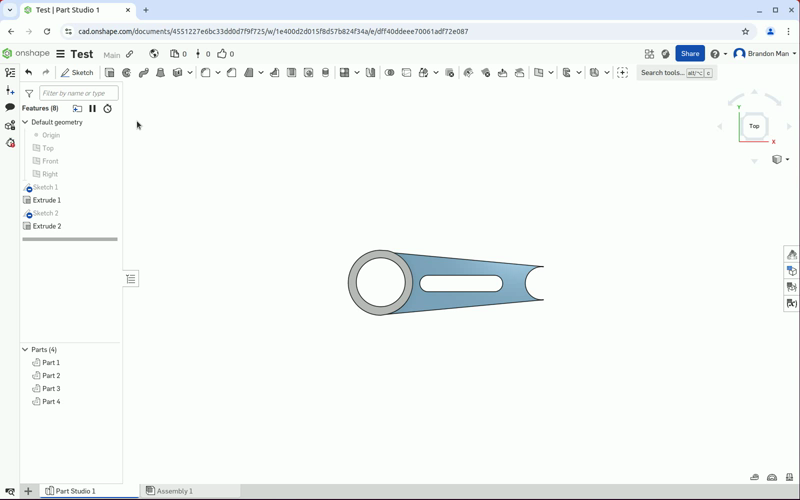
key(shift+h)
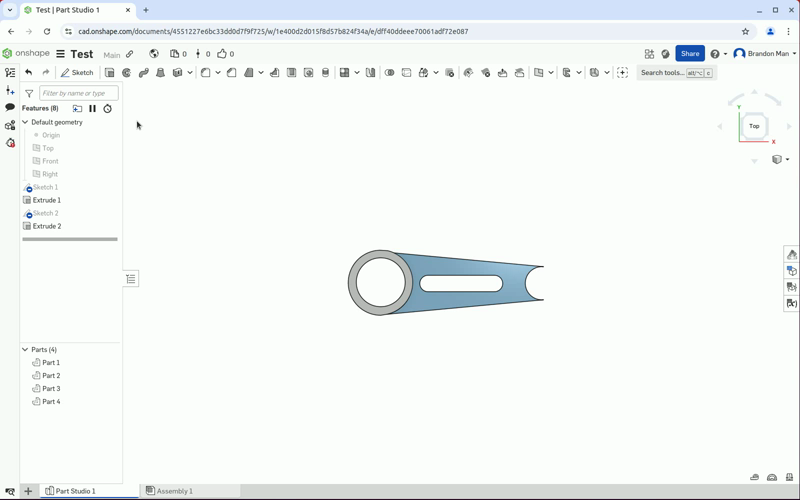
key(shift+h)
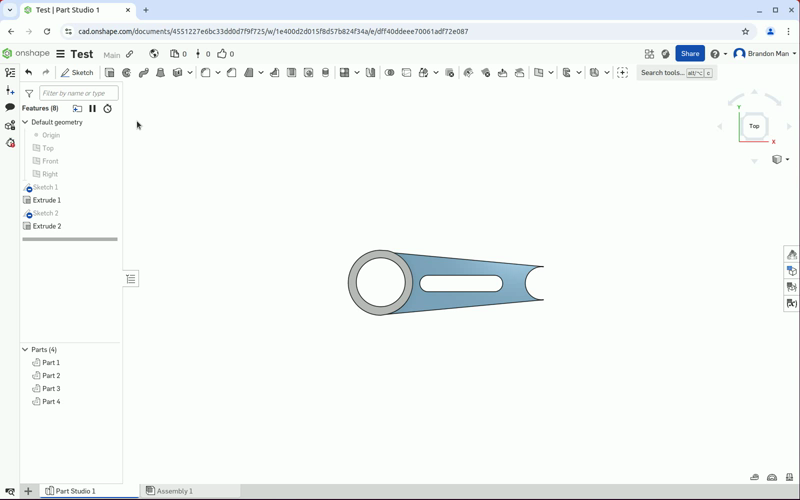
mouse_move(73, 189)
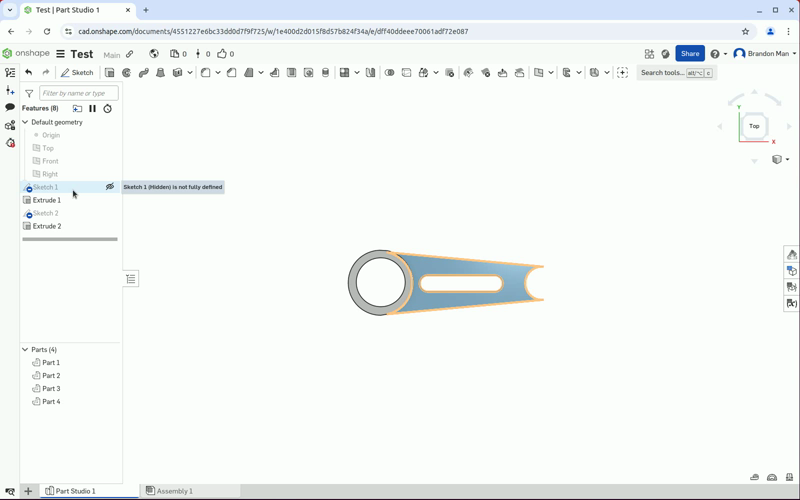
click(73, 189)
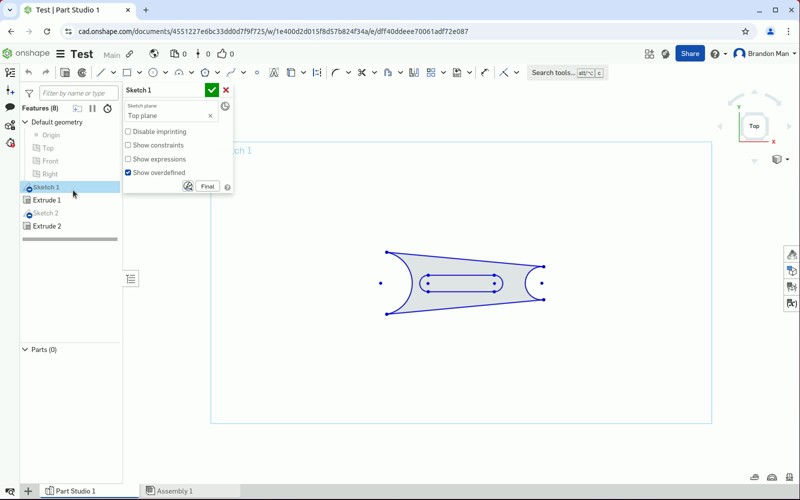
mouse_move(229, 92)
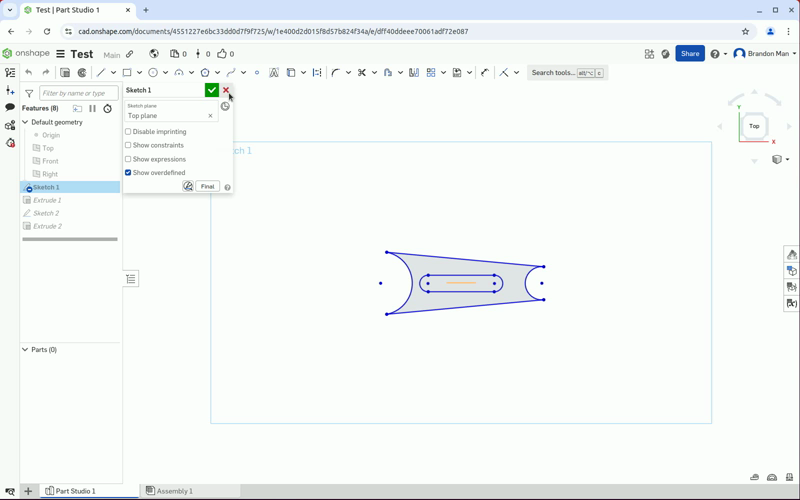
click(229, 92)
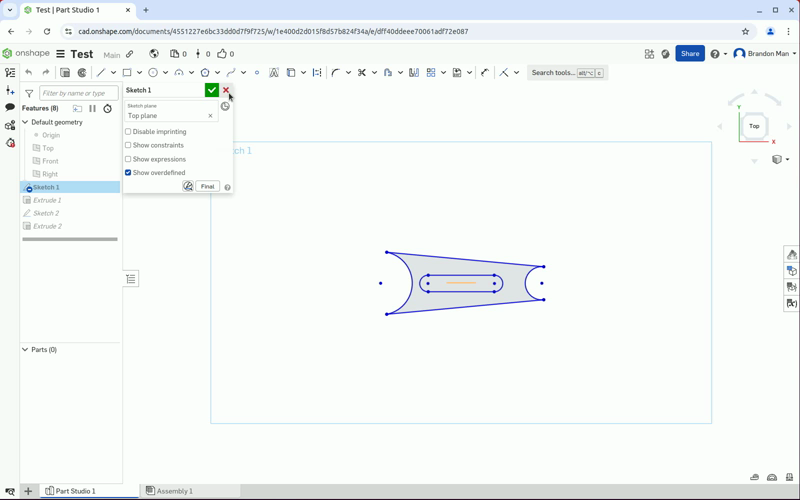
key(shift+s)
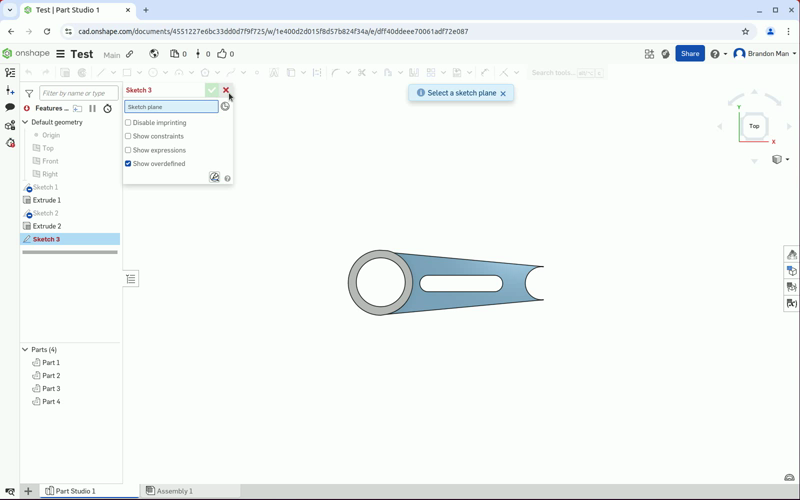
mouse_move(73, 150)
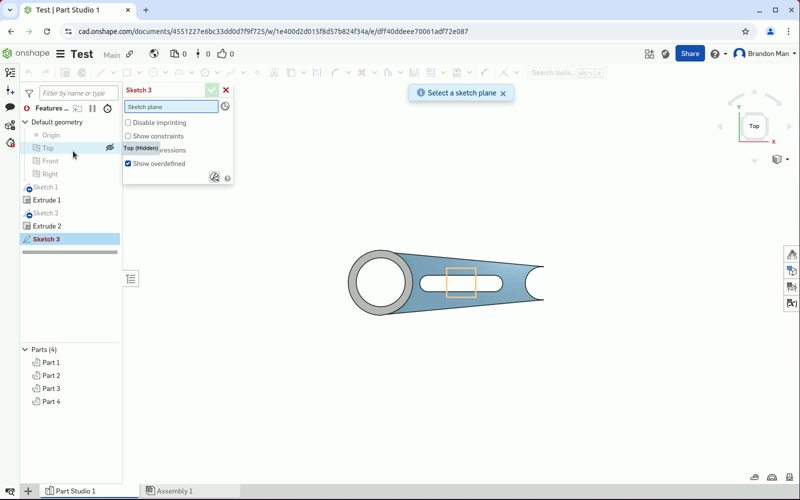
click(73, 150)
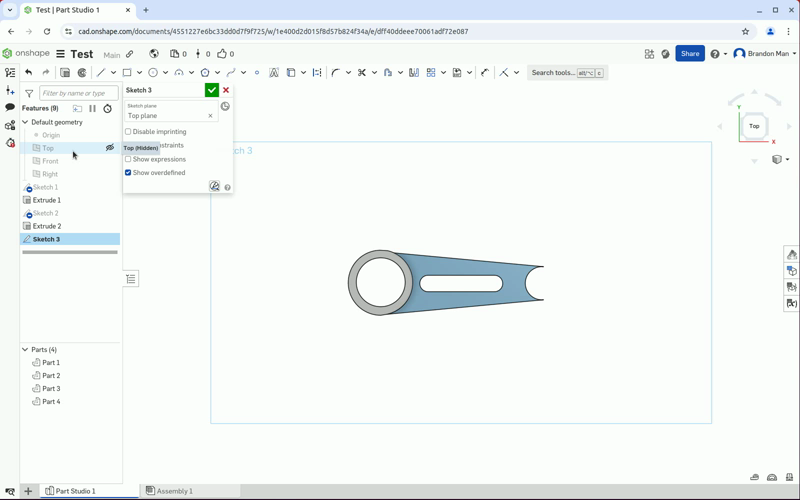
mouse_move(73, 352)
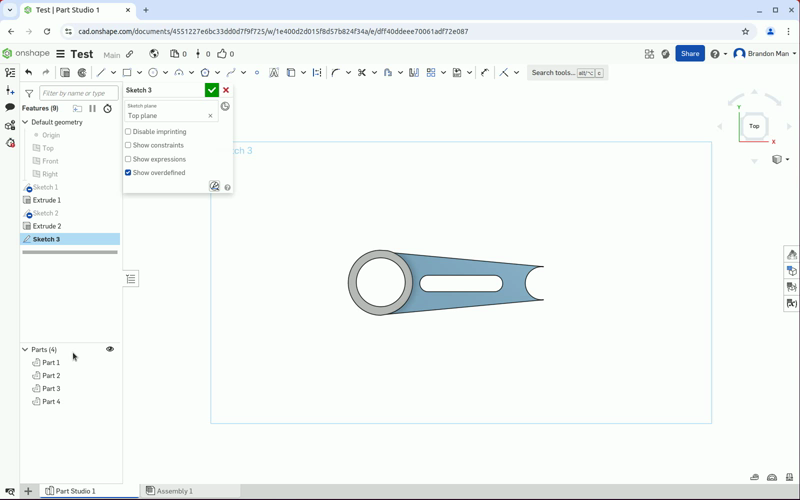
key(y)
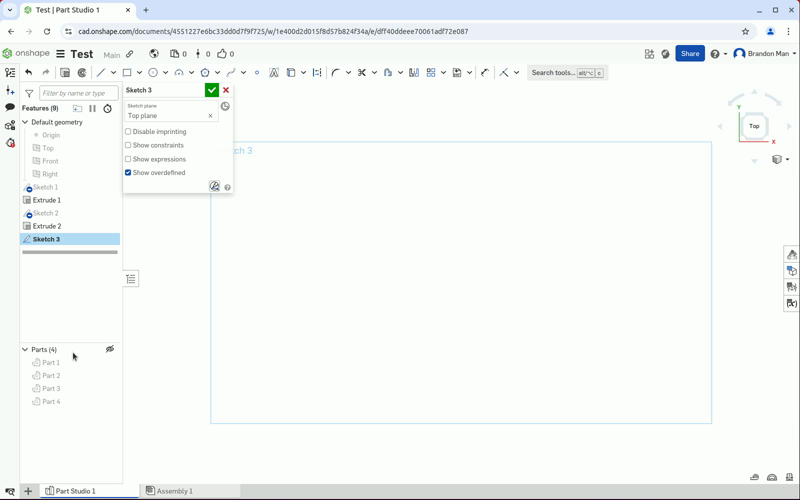
key(c)
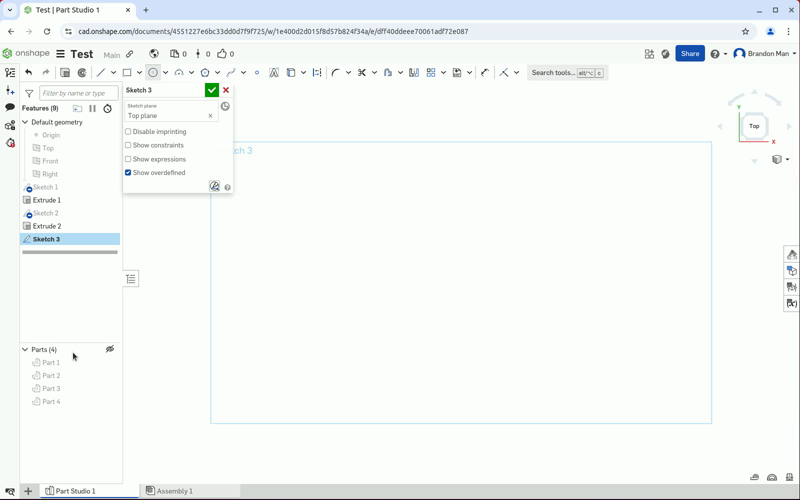
key_down(shift)
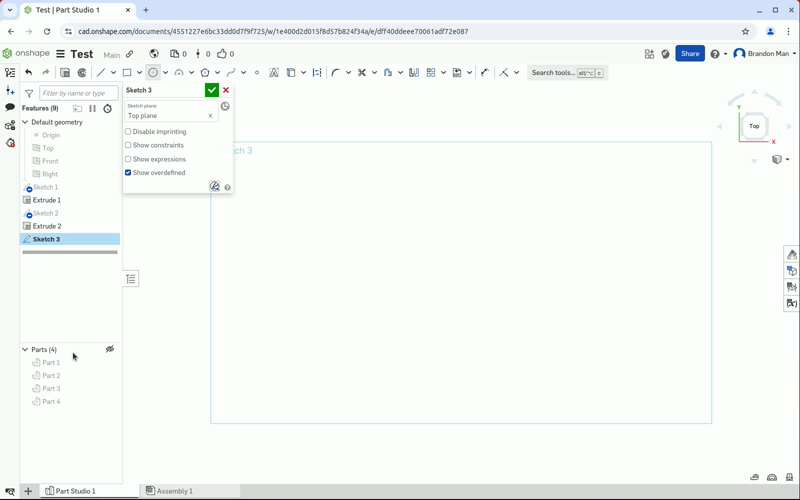
mouse_move(543, 282)
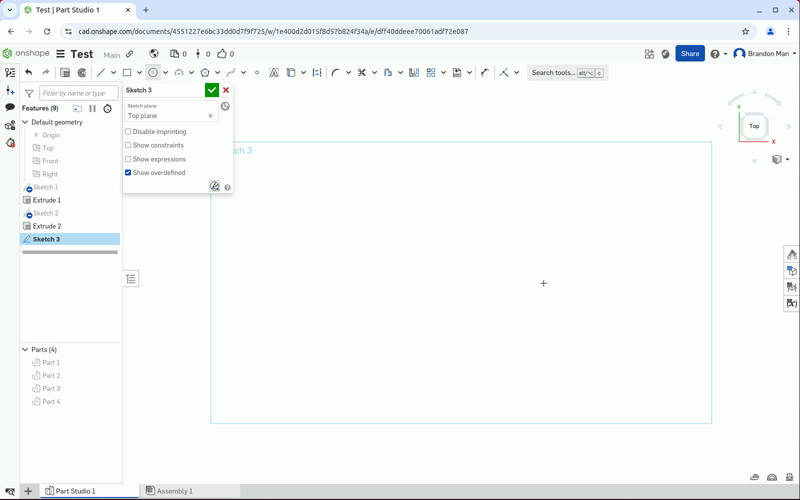
click(543, 282)
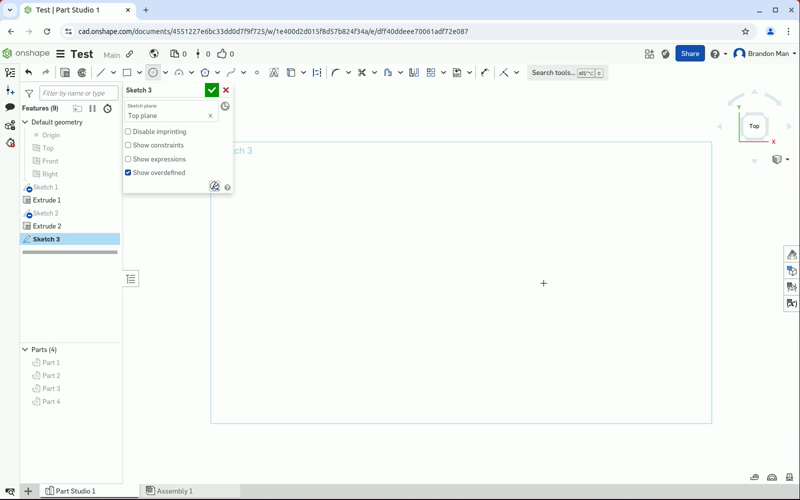
key_up(shift)
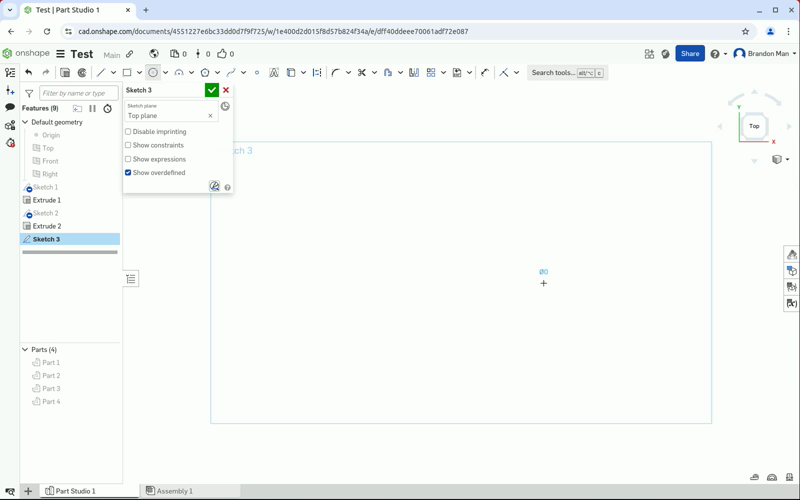
mouse_move(560, 282)
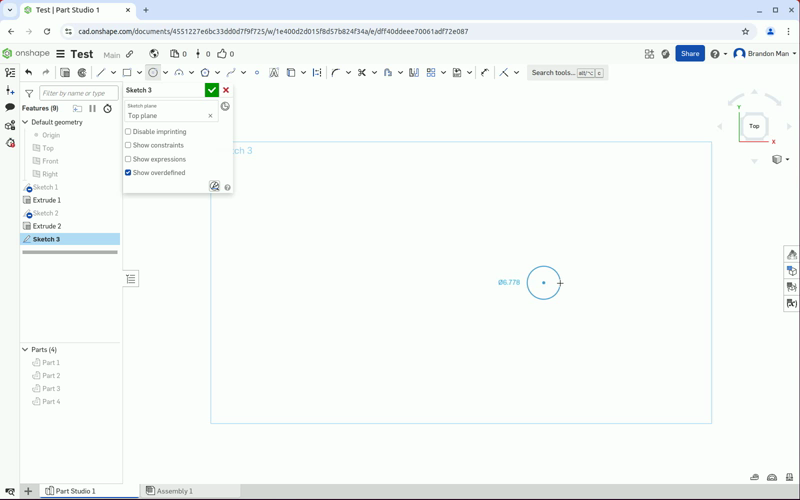
click(560, 282)
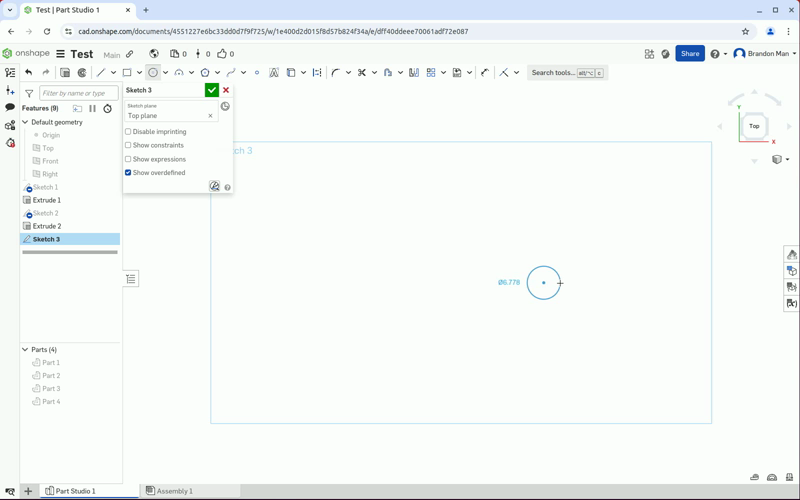
key(esc)
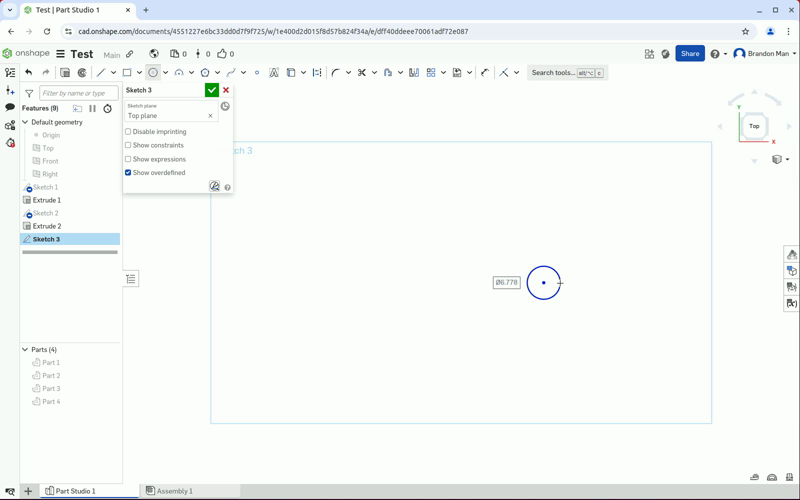
key(c)
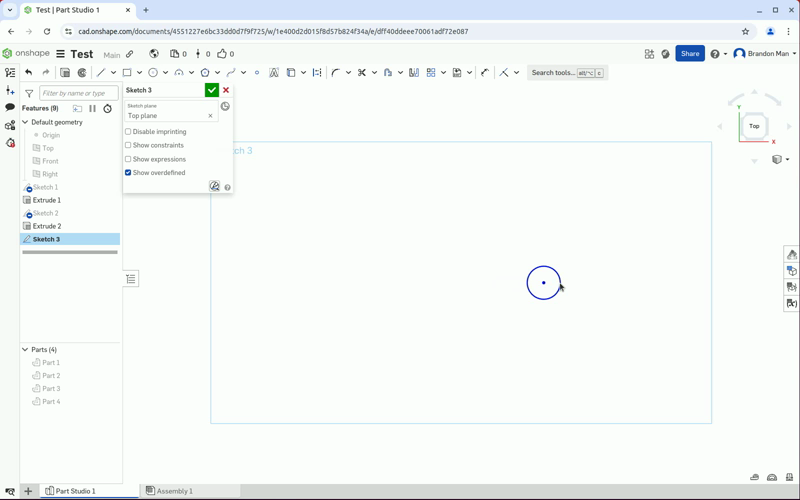
key_down(shift)
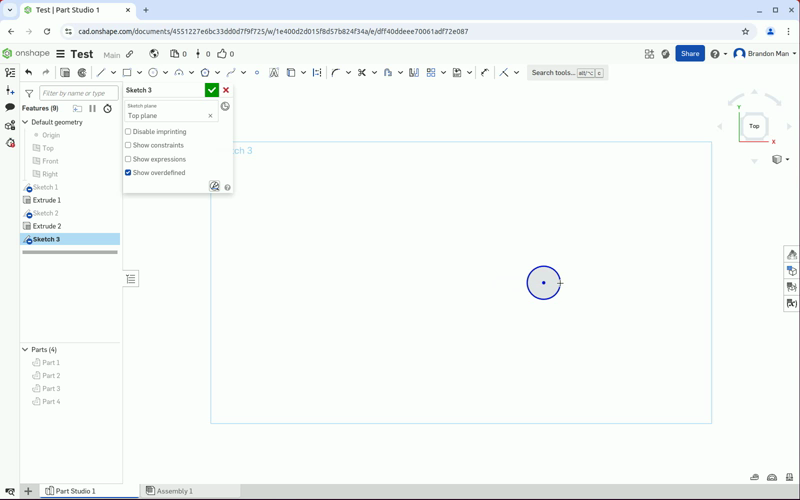
mouse_move(543, 282)
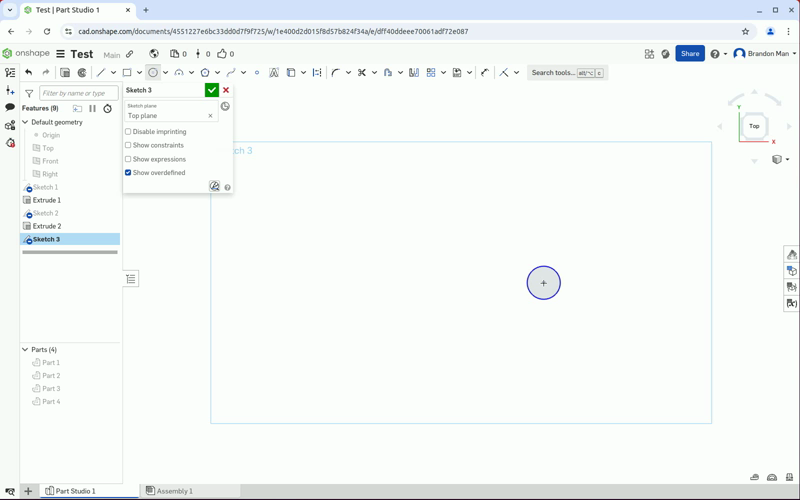
click(543, 282)
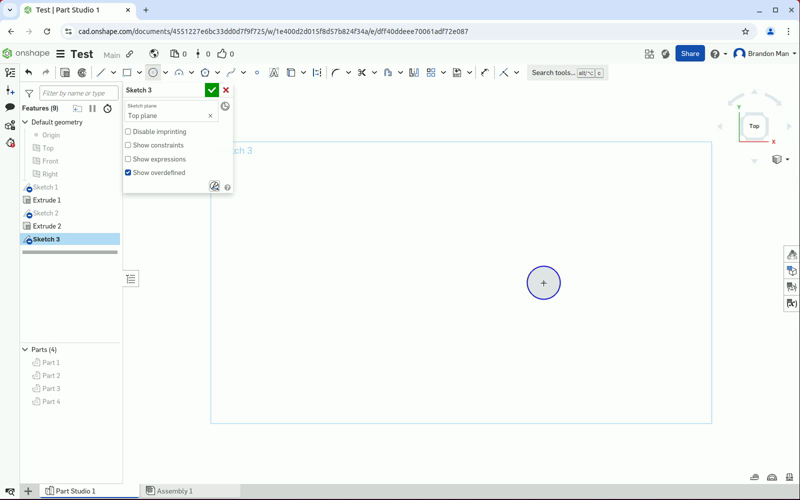
key_up(shift)
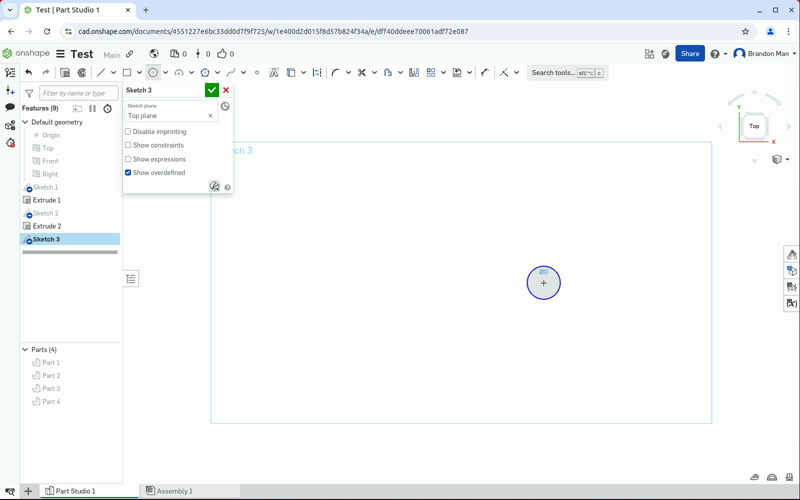
mouse_move(552, 282)
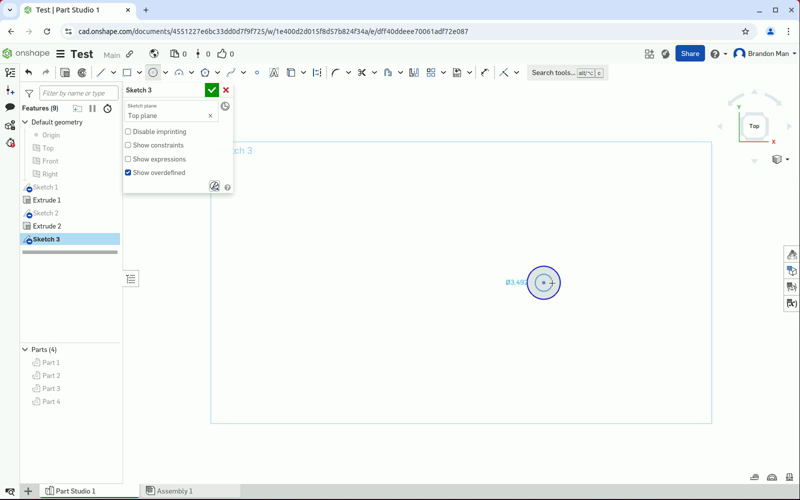
click(552, 282)
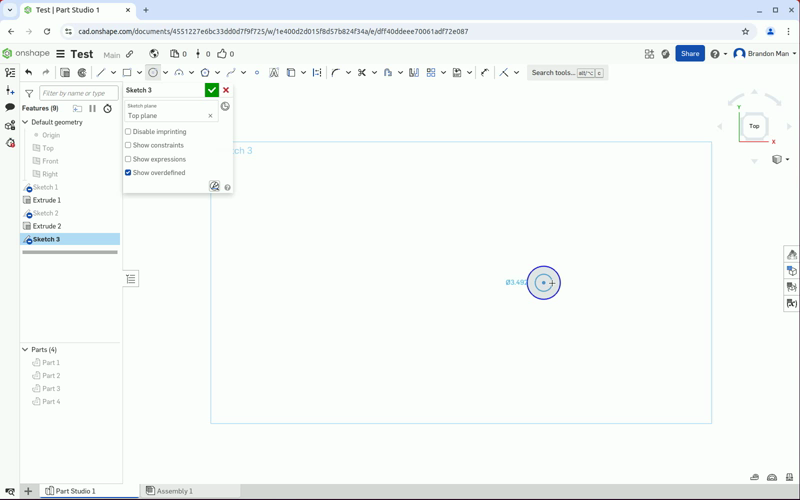
key(esc)
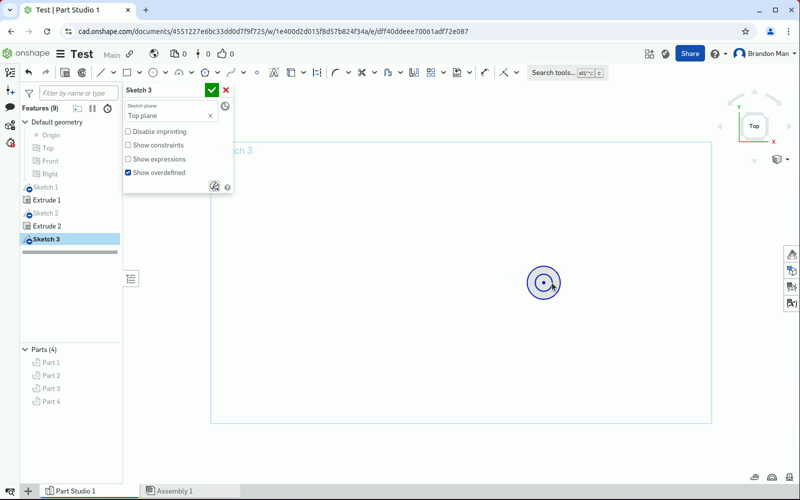
mouse_move(548, 268)
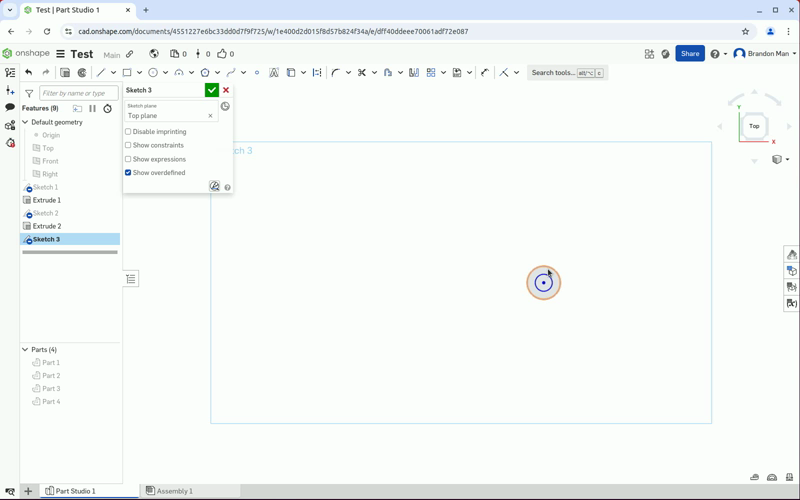
scroll(6)
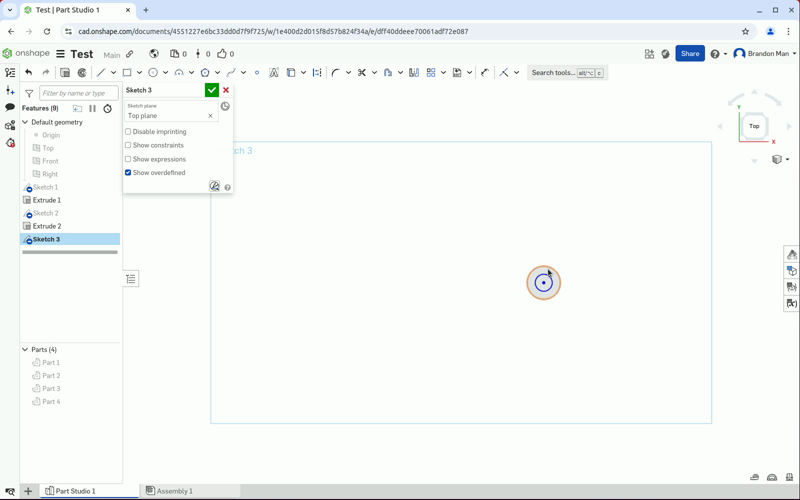
scroll(6)
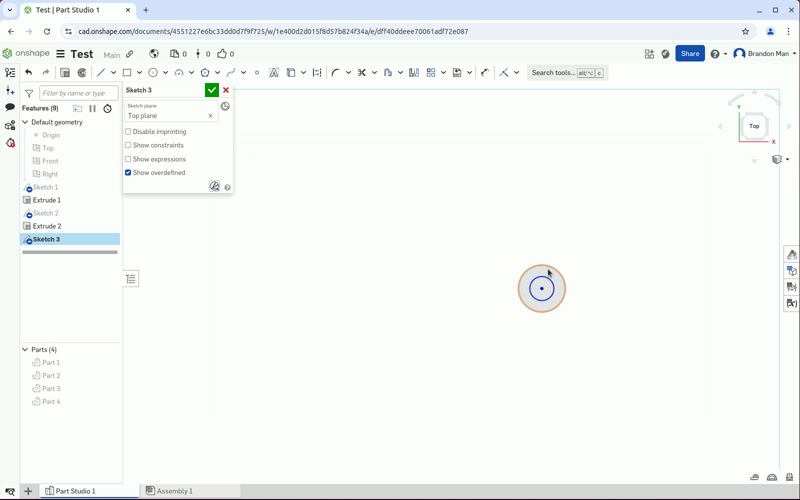
scroll(6)
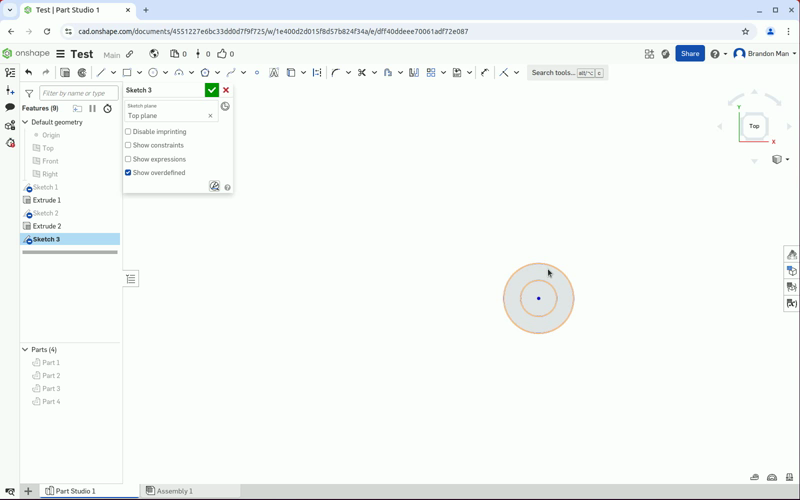
scroll(6)
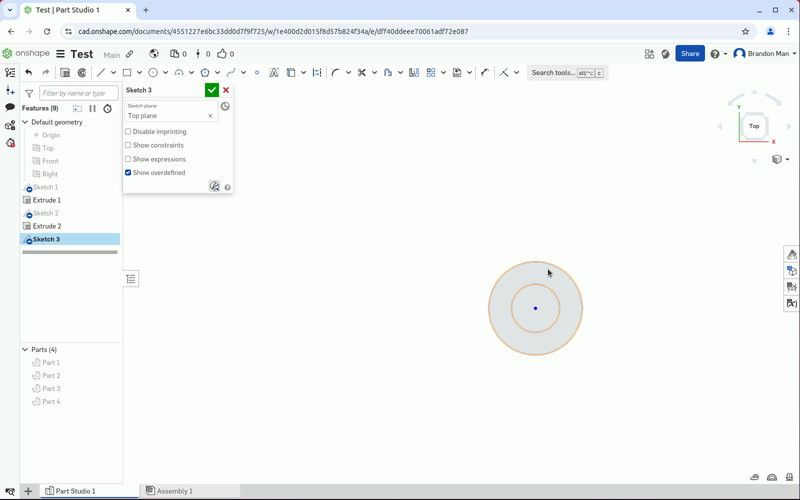
scroll(6)
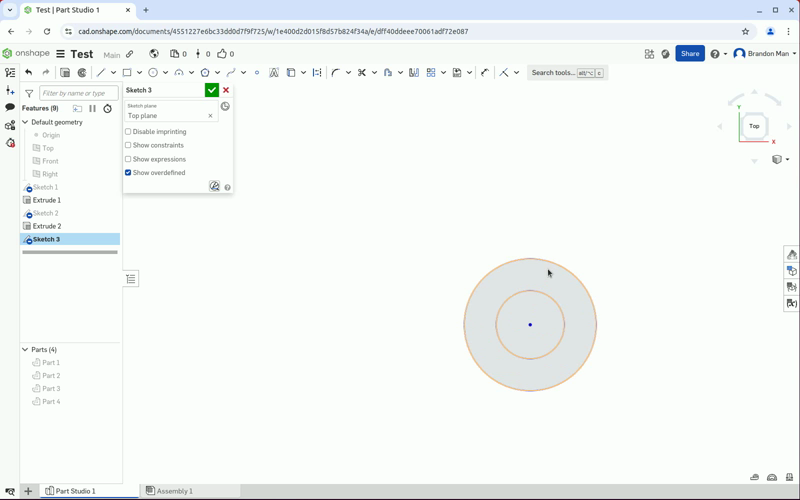
scroll(6)
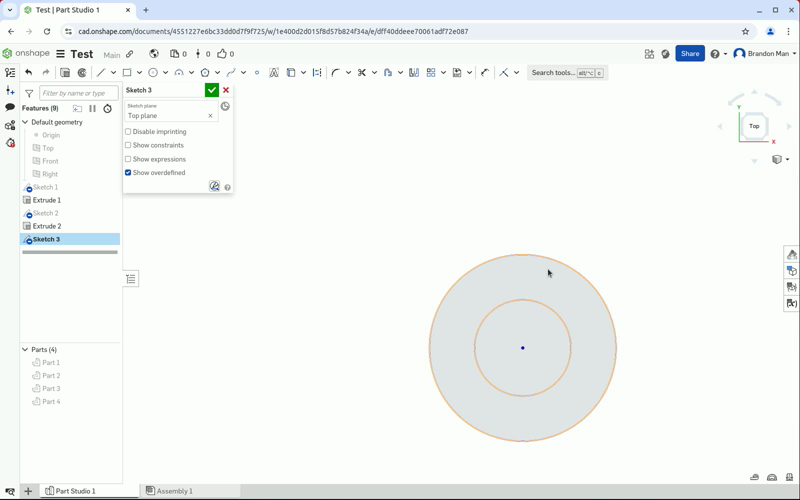
scroll(6)
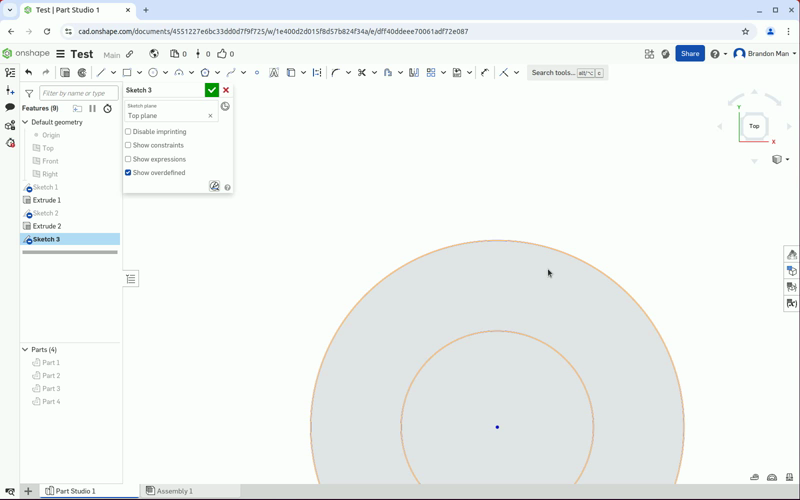
click(548, 268)
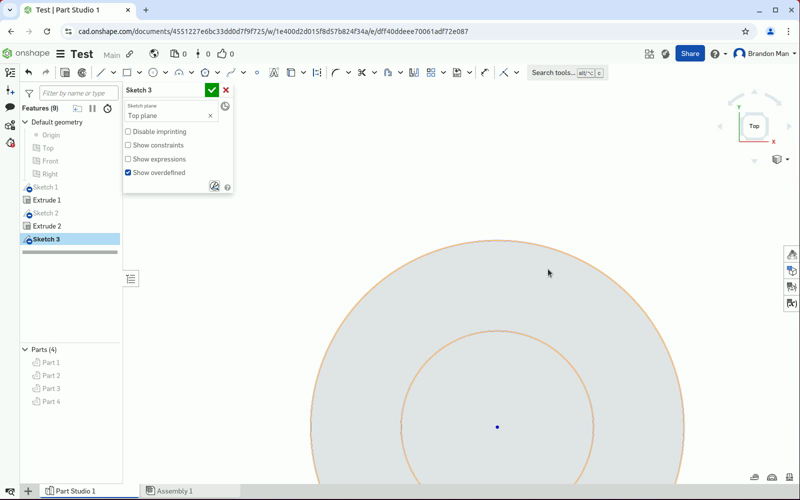
scroll(-6)
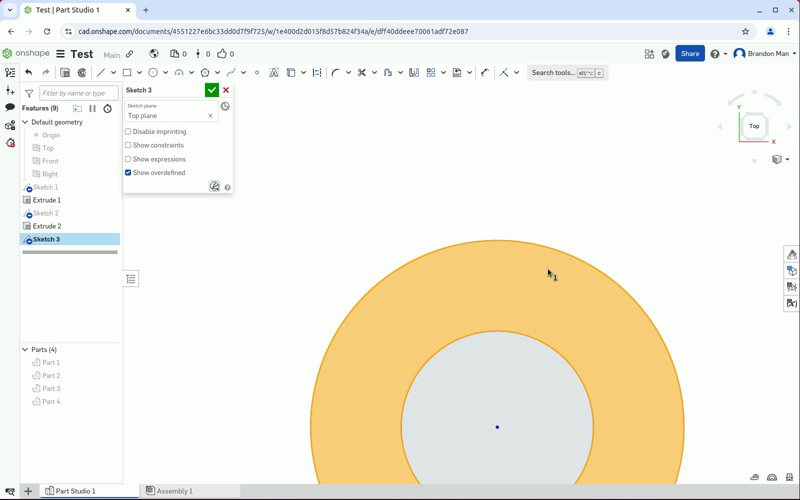
scroll(-6)
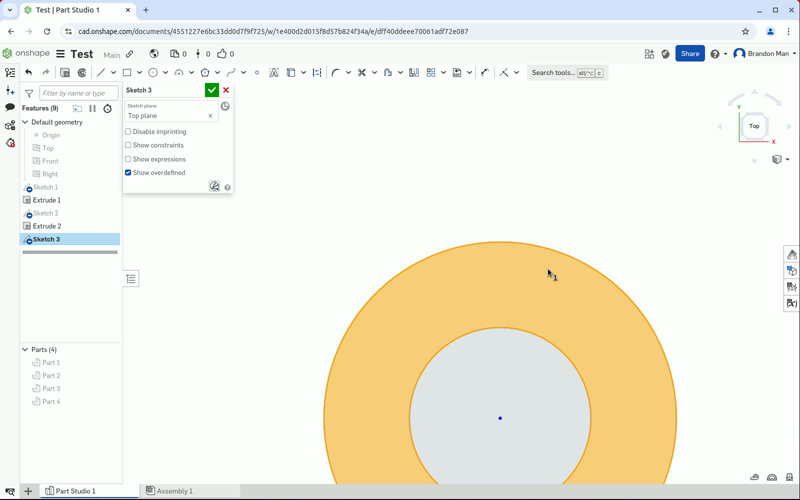
scroll(-6)
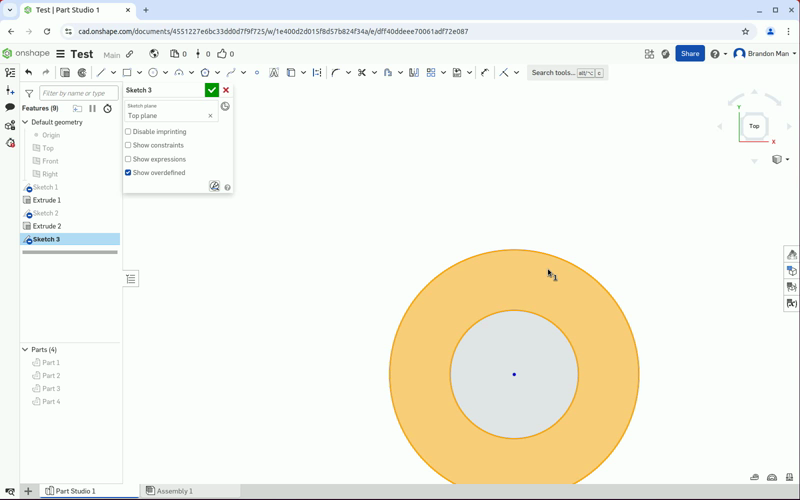
scroll(-6)
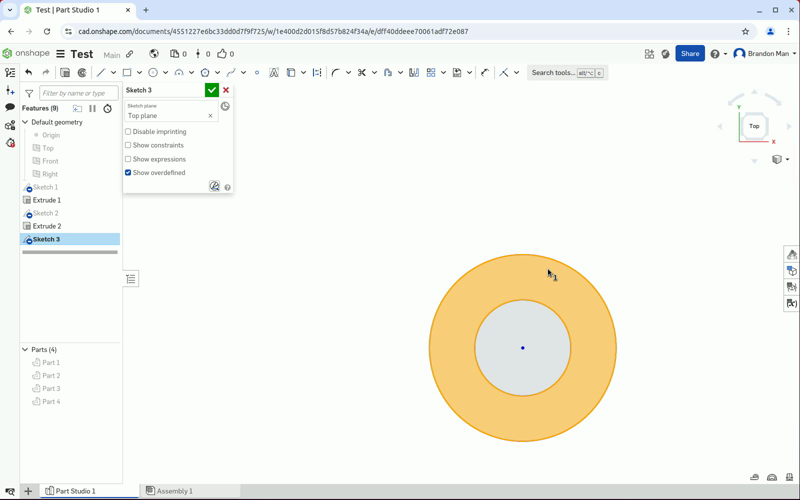
scroll(-6)
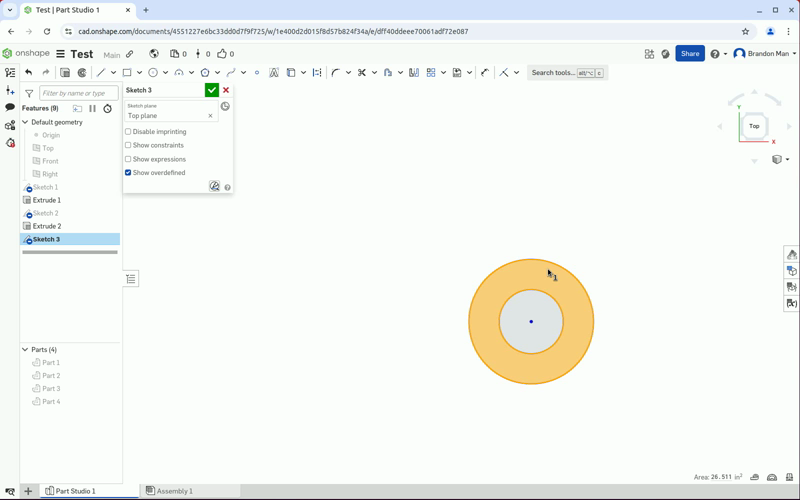
scroll(-6)
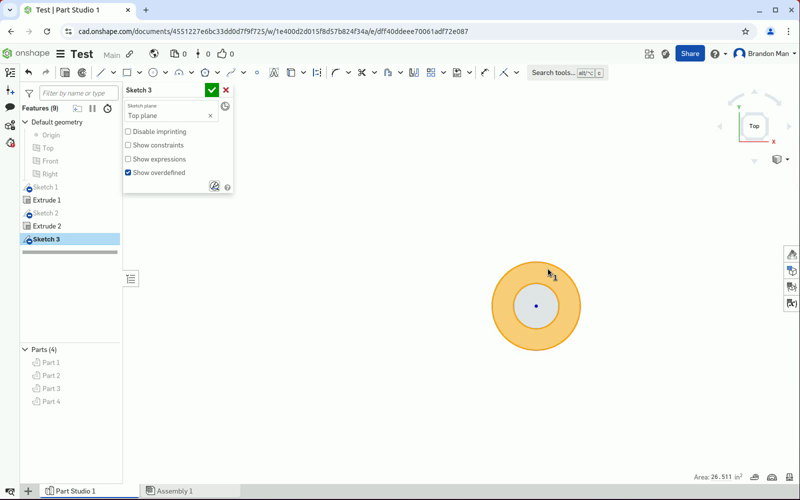
scroll(-6)
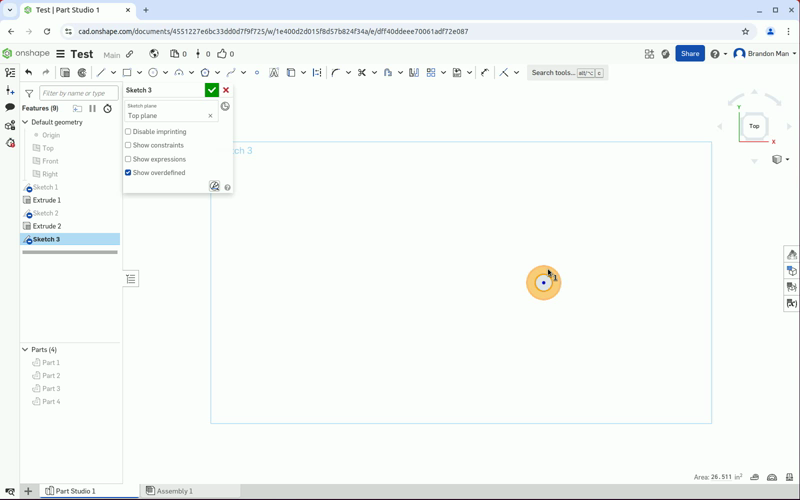
mouse_move(73, 352)
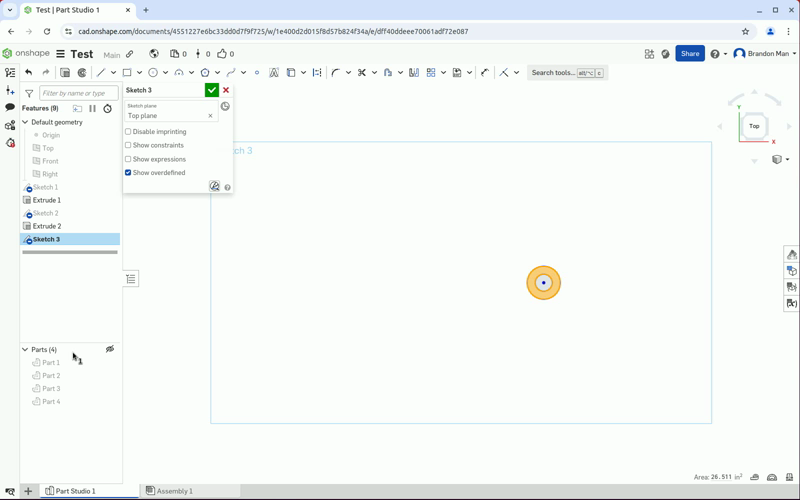
key(shift+y)
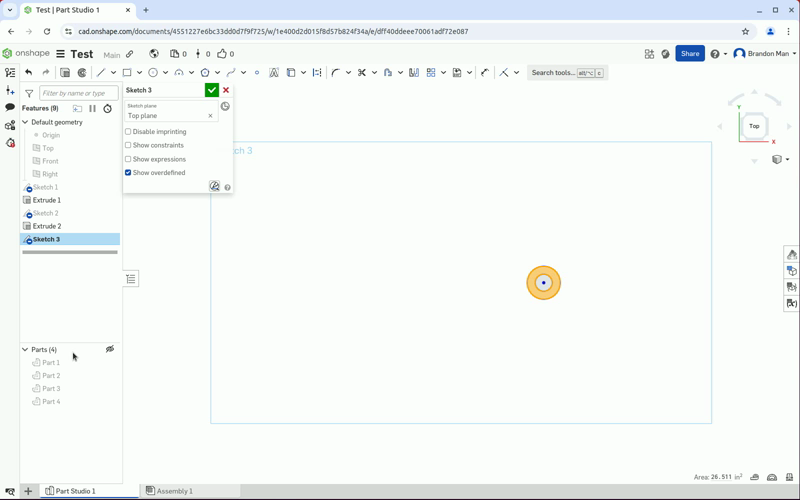
key(shift+e)
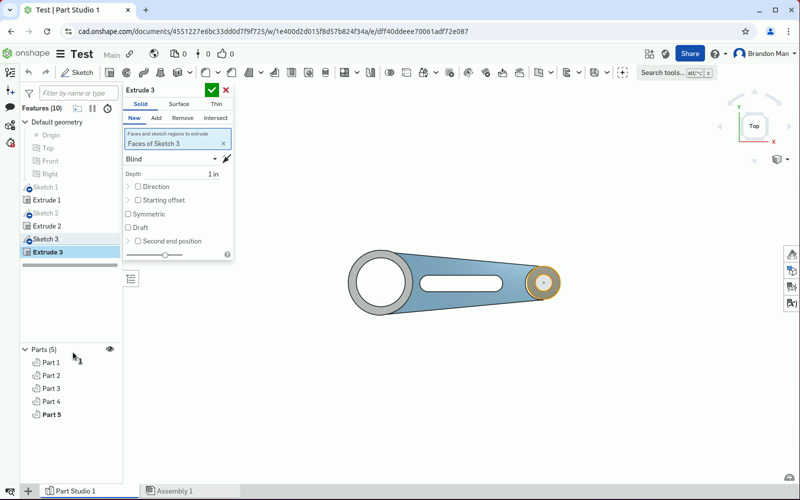
mouse_move(143, 106)
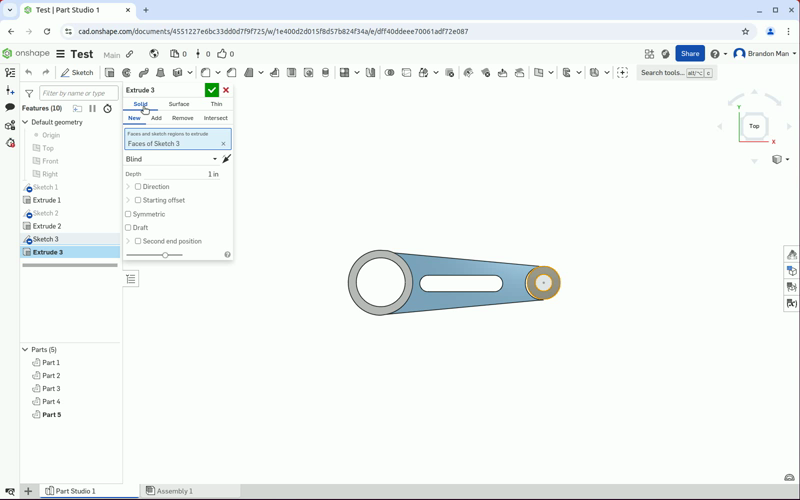
click(143, 106)
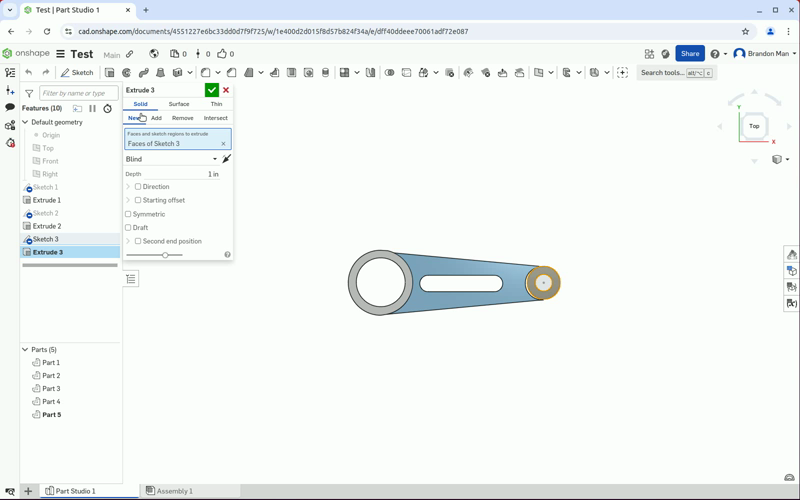
mouse_move(137, 120)
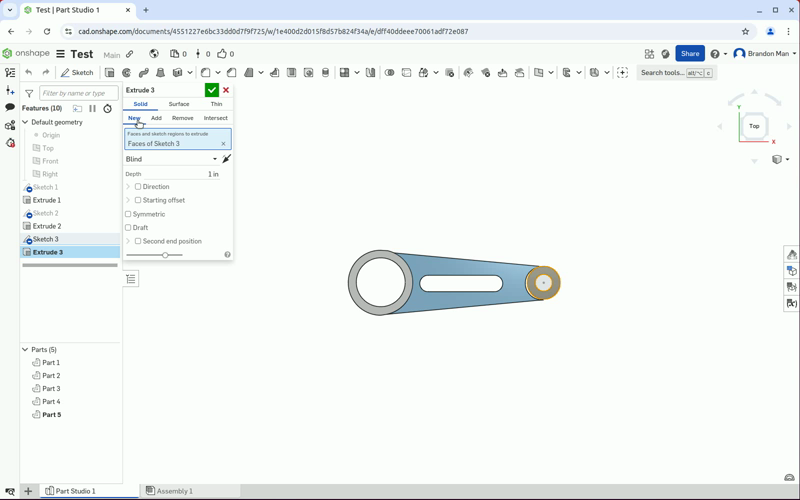
click(137, 120)
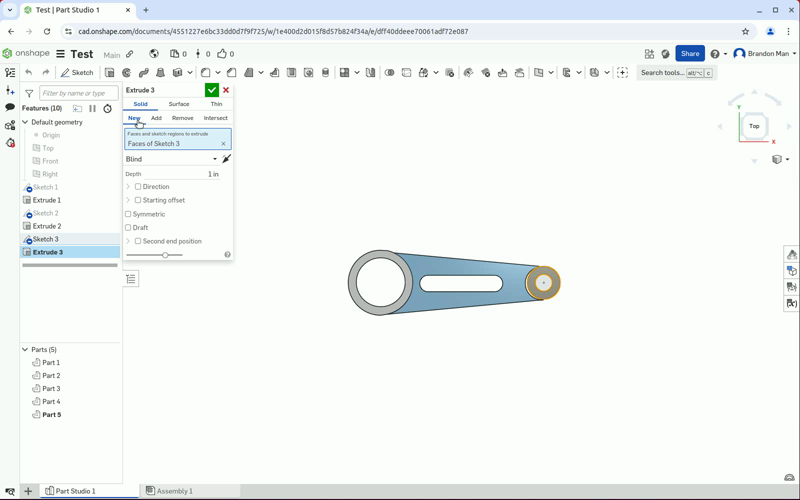
key(tab, 4)
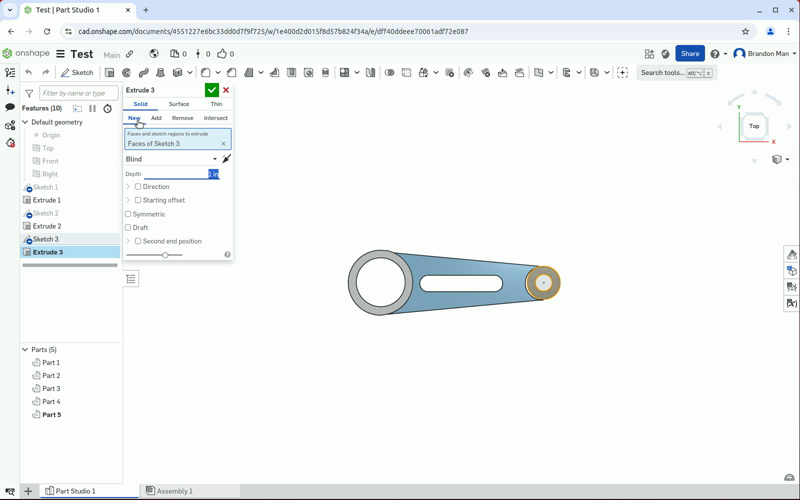
text(8.184)
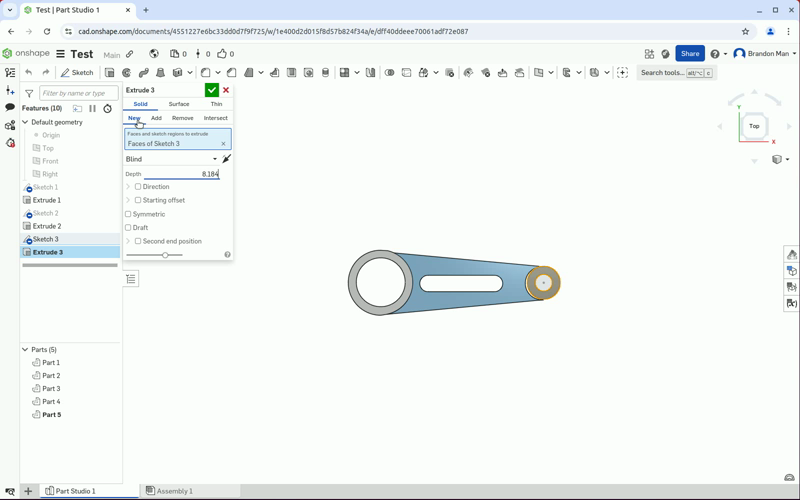
key(enter)
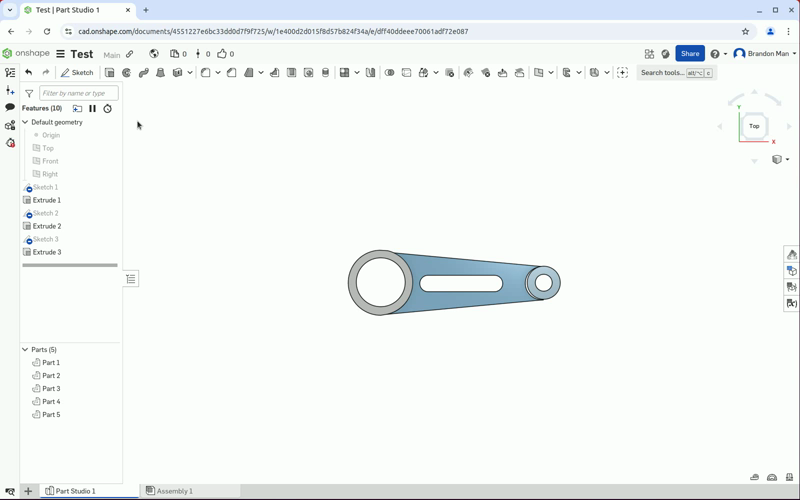
key(shift+h)
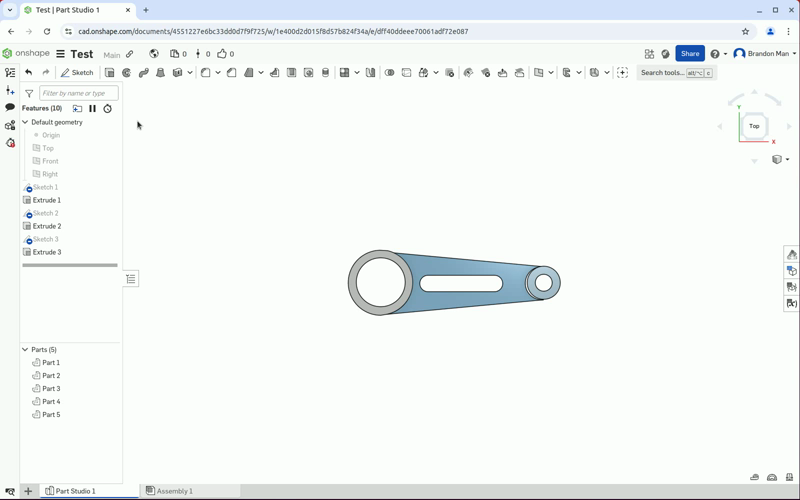
key(shift+h)
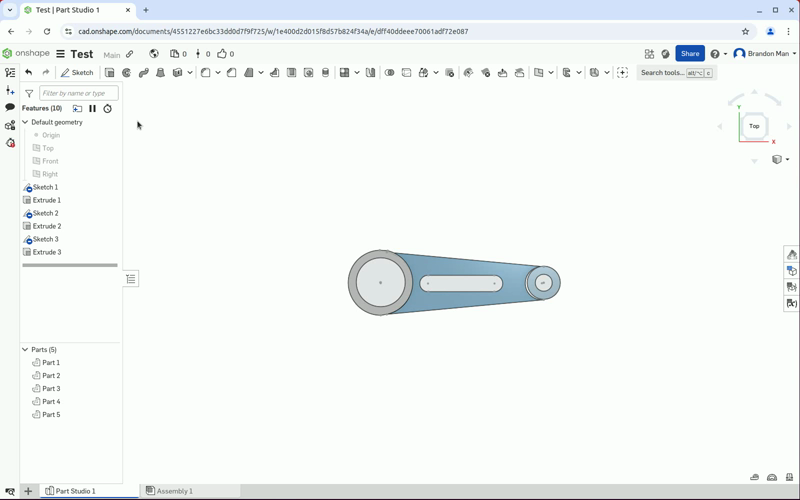
key(shift+7)
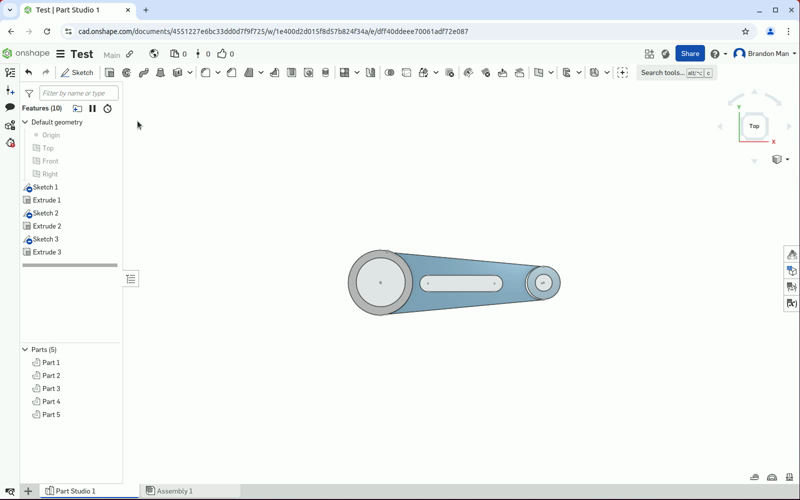
key(up, 3)
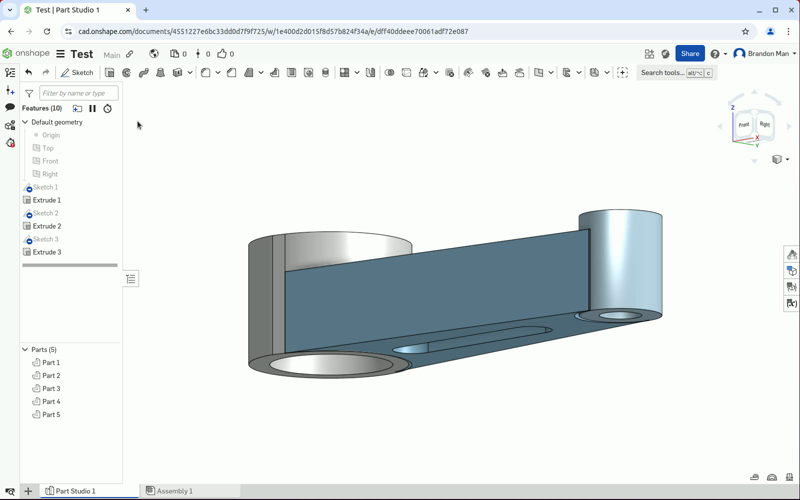
key(left, 3)
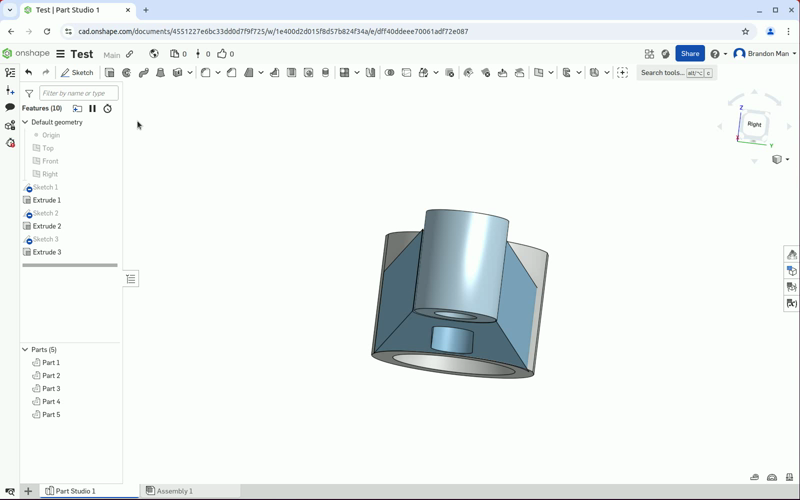
key(right, 3)
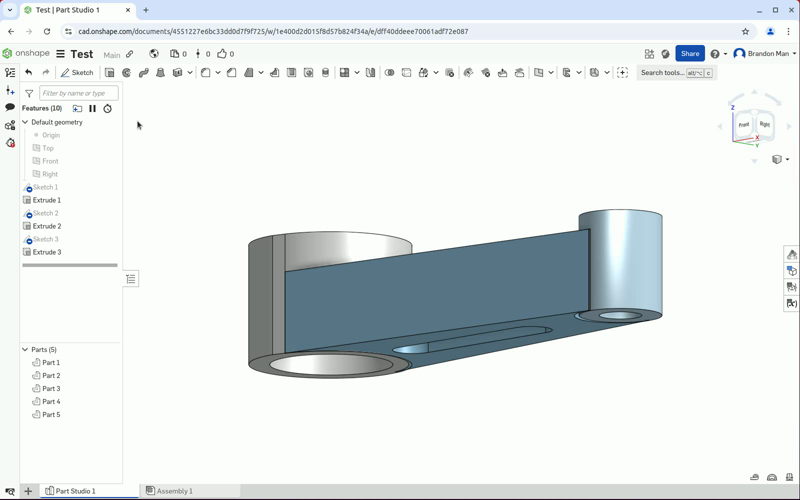
key(down, 3)
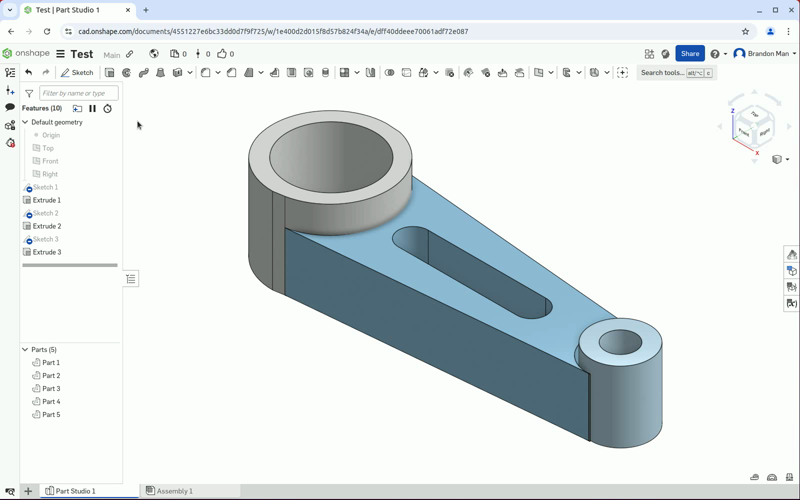
mouse_move(73, 189)
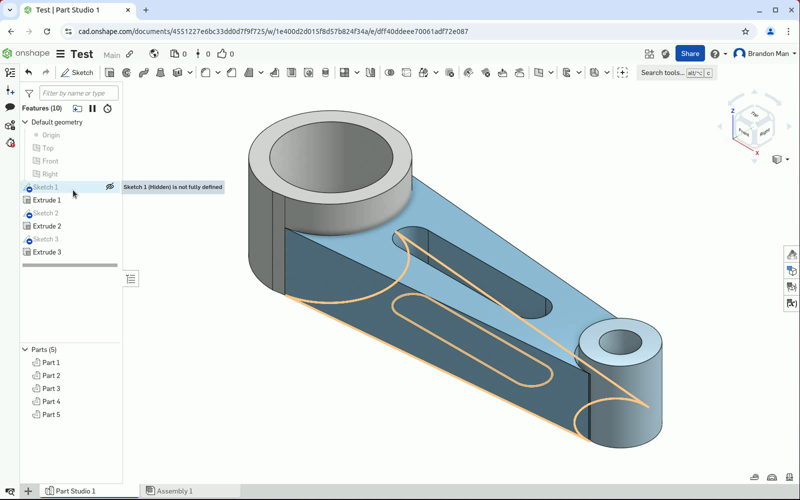
click(73, 189)